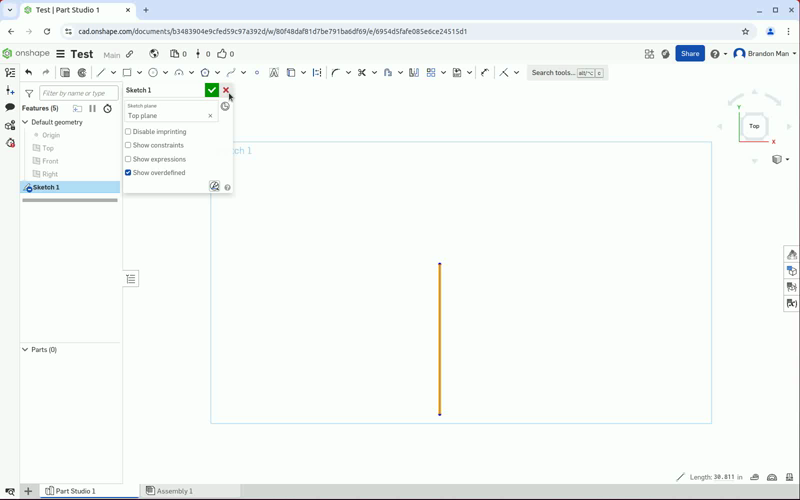
key(shift+h)
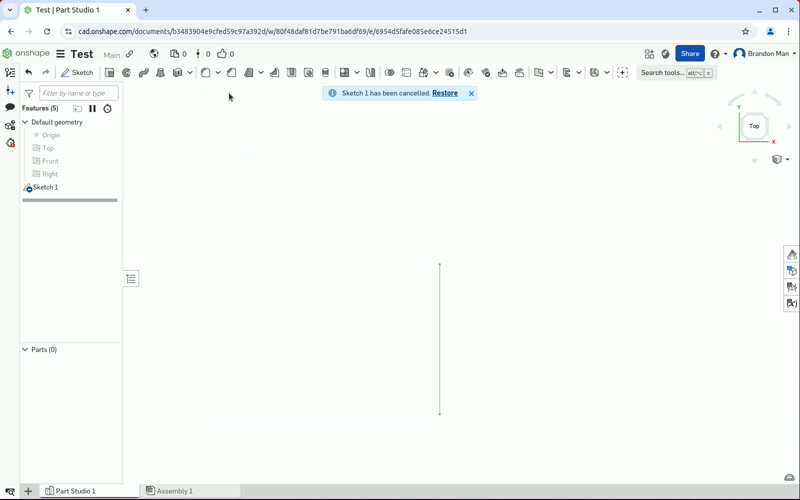
key(shift+s)
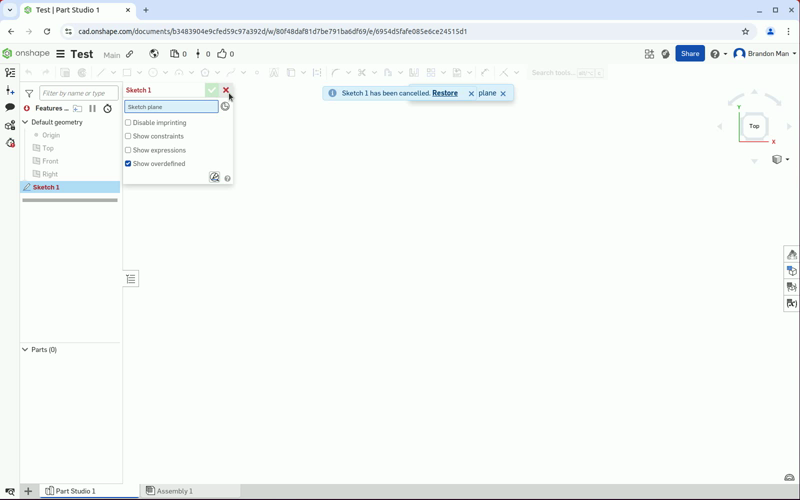
mouse_move(73, 150)
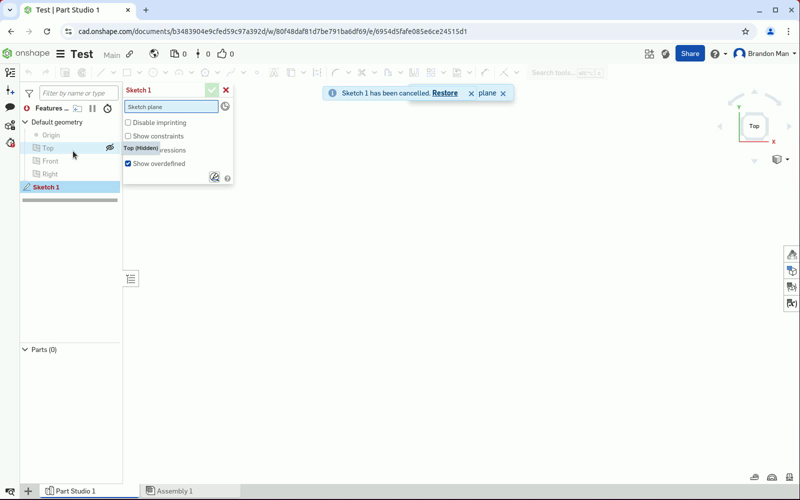
click(73, 150)
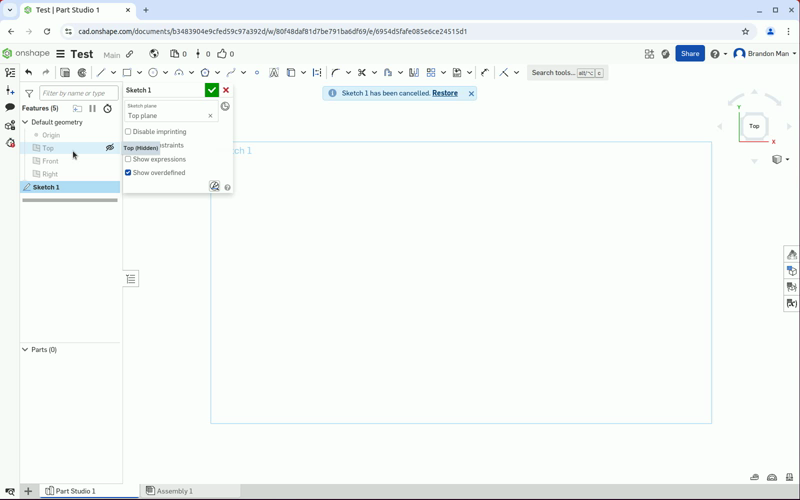
mouse_move(73, 352)
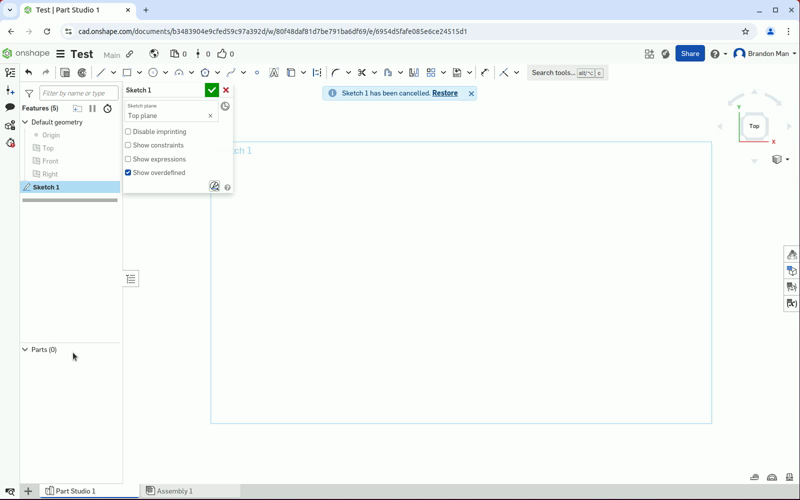
key(y)
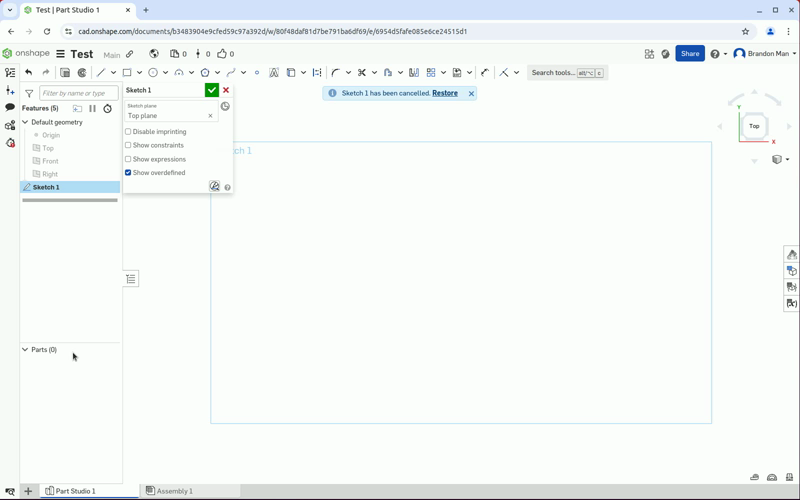
key(l)
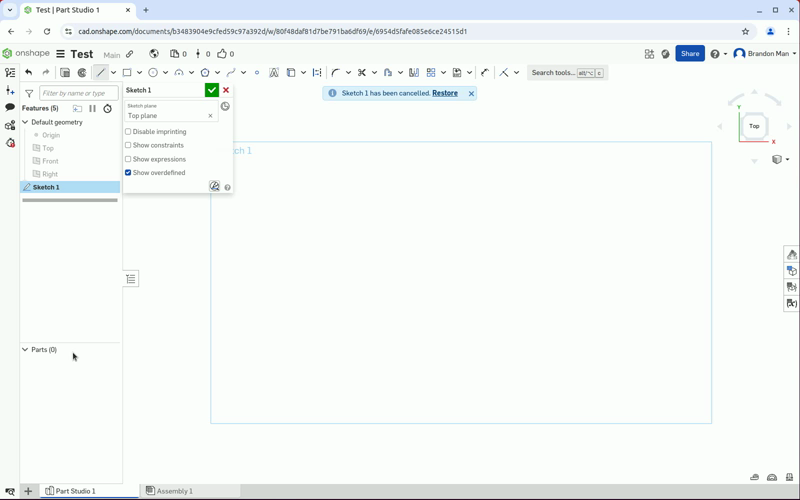
key_down(shift)
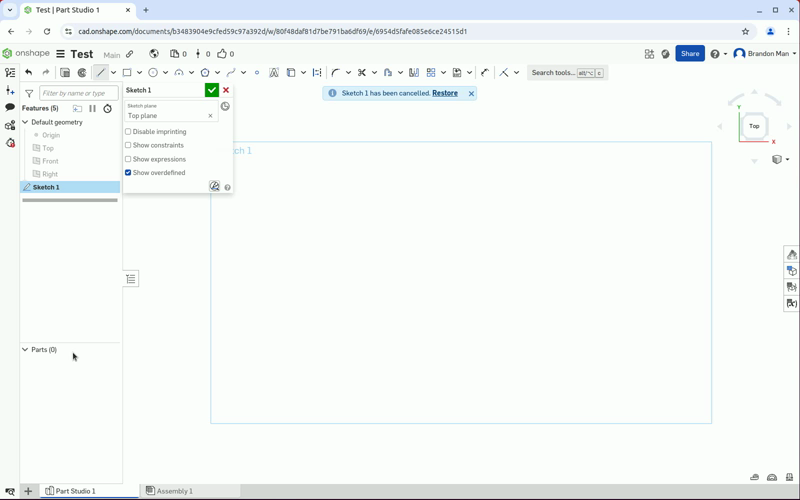
mouse_move(364, 357)
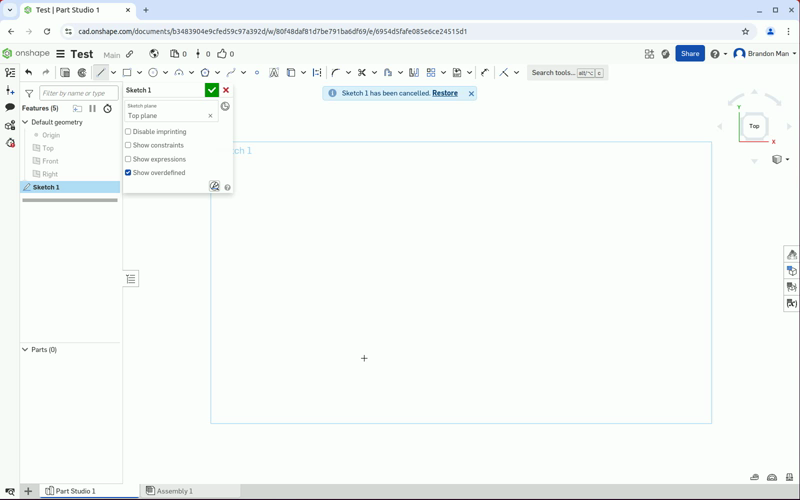
click(364, 357)
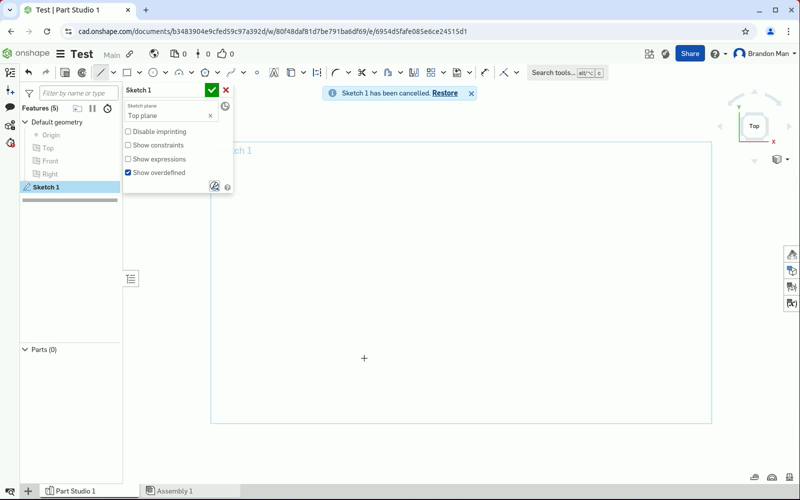
key_up(shift)
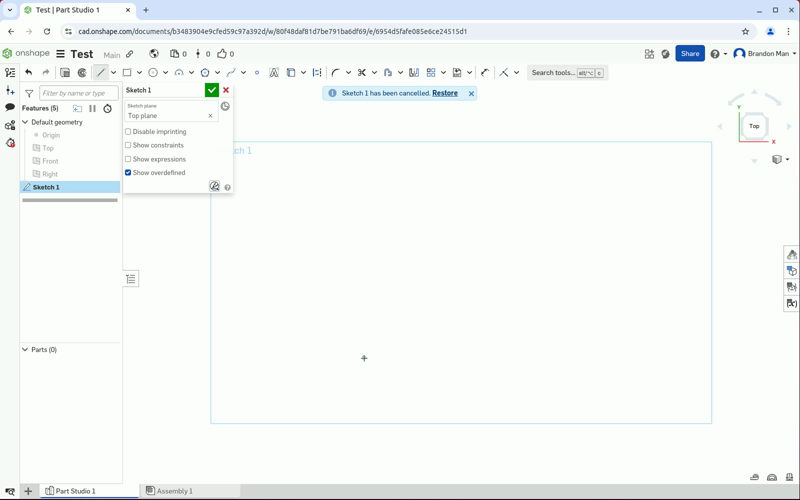
key_down(shift)
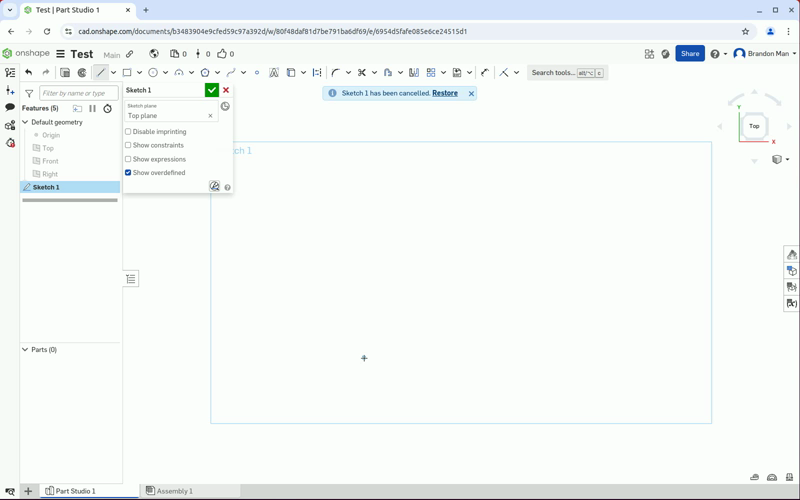
mouse_move(555, 357)
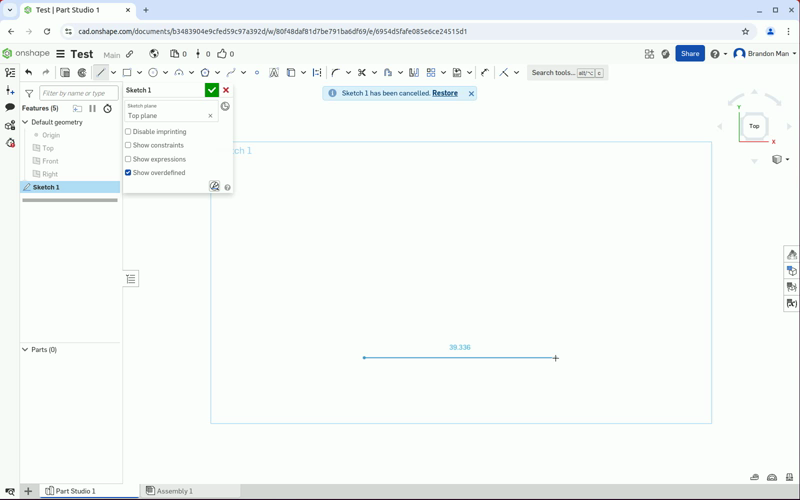
click(555, 357)
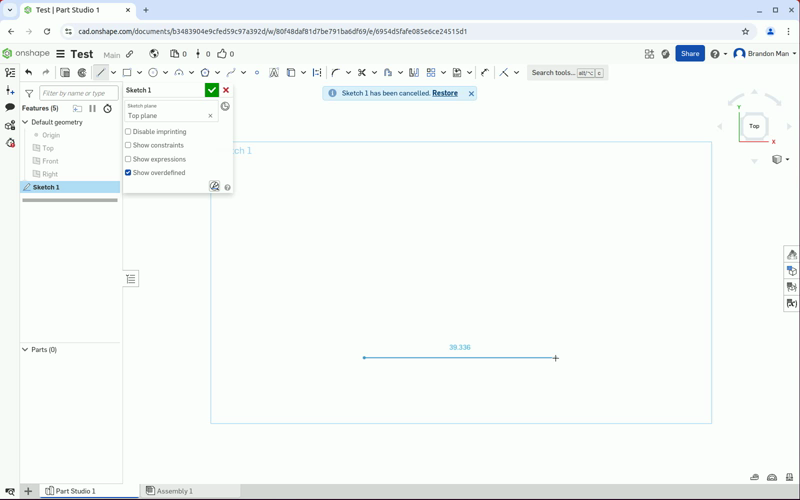
key_up(shift)
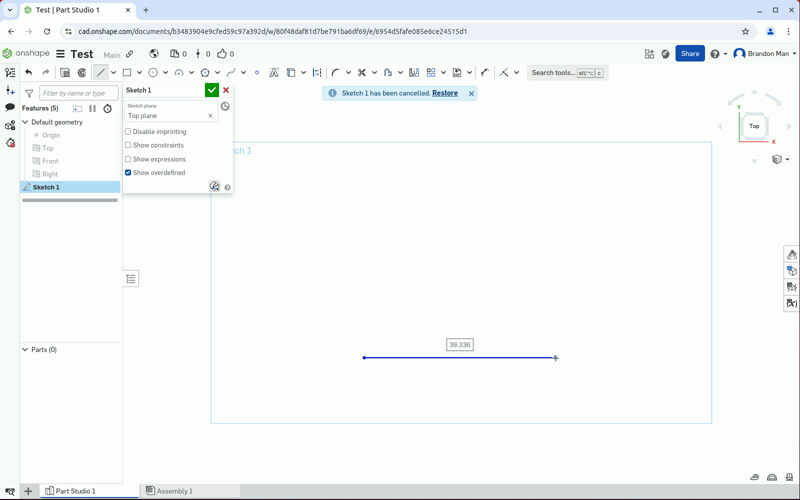
key_down(shift)
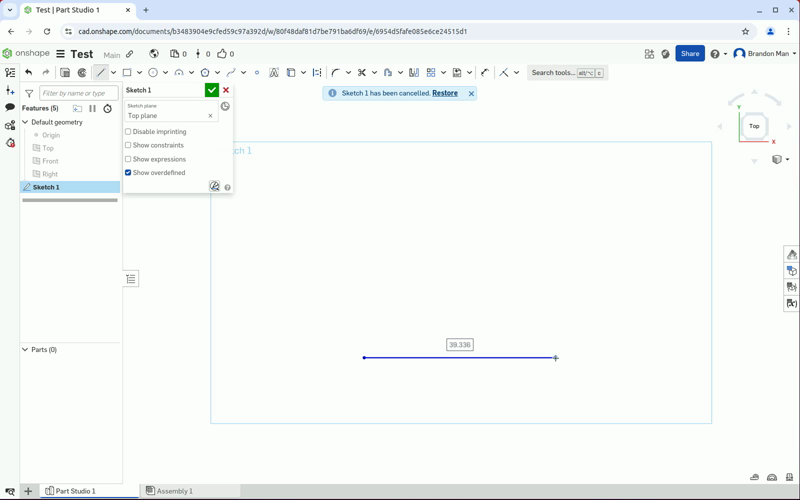
mouse_move(555, 283)
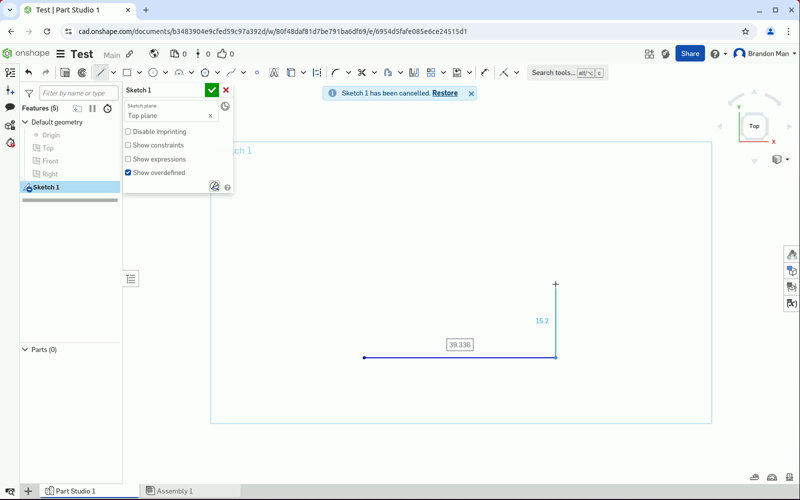
click(555, 283)
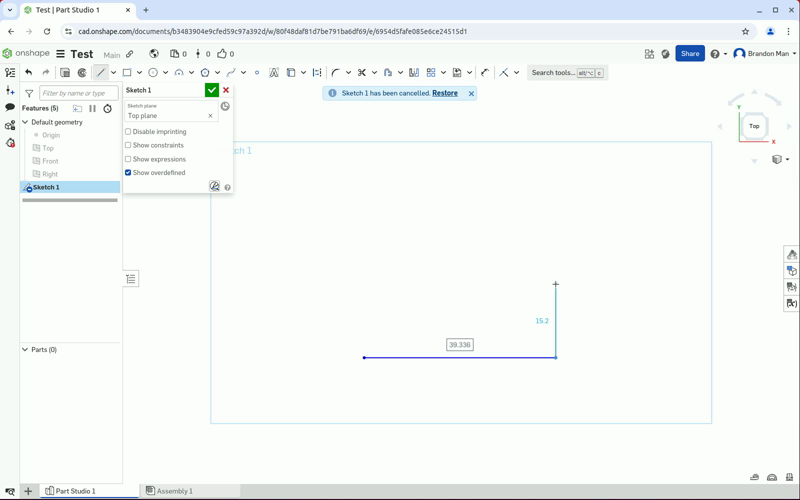
key_up(shift)
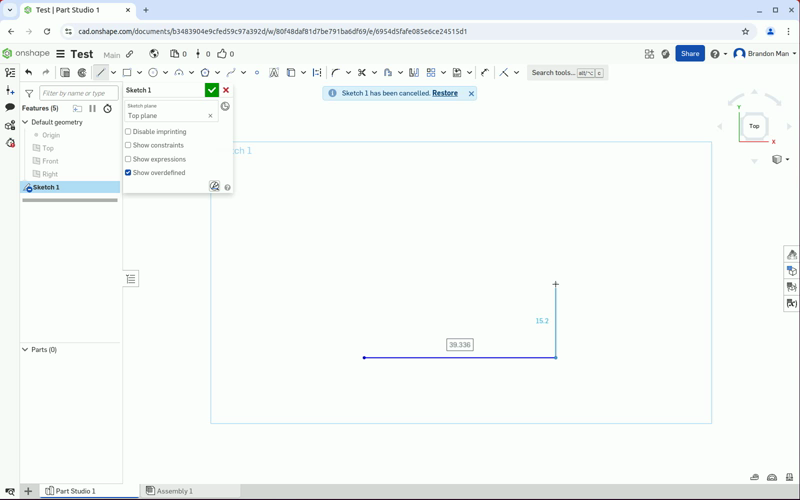
key_down(shift)
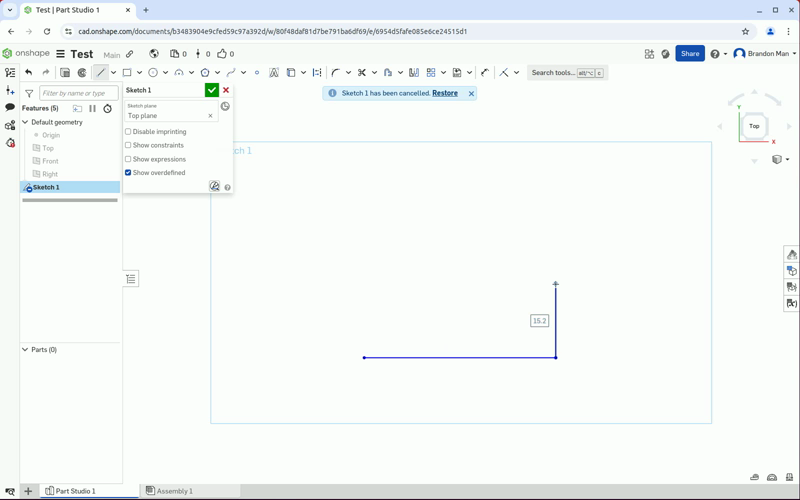
mouse_move(364, 283)
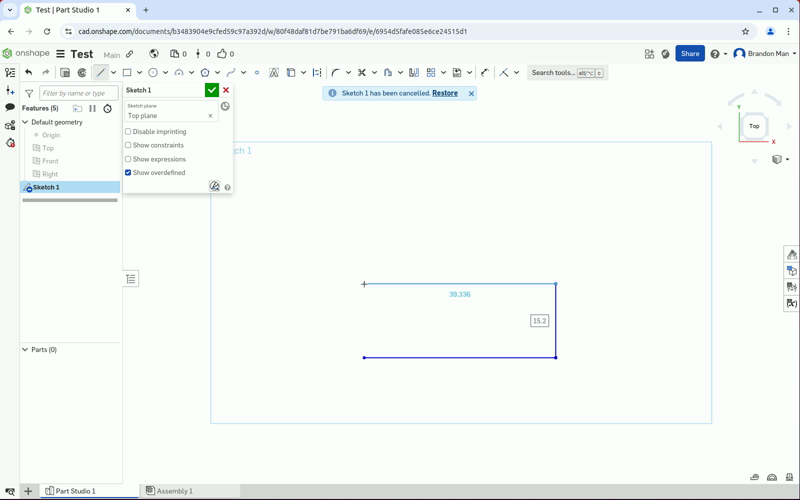
click(364, 283)
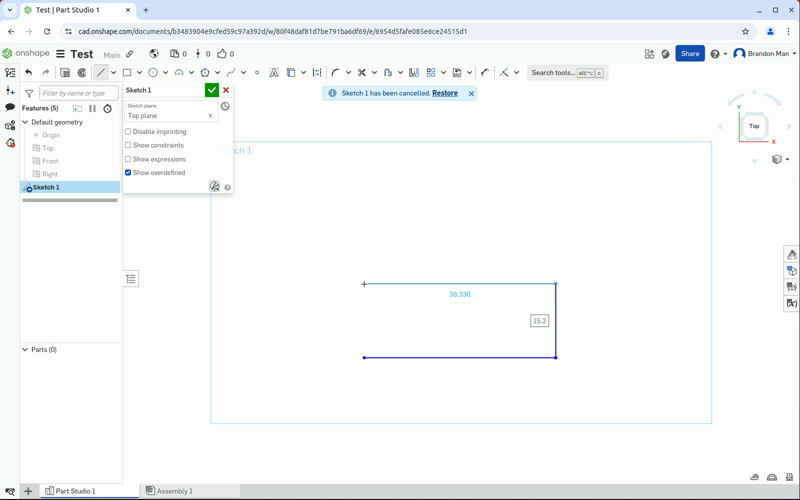
key_up(shift)
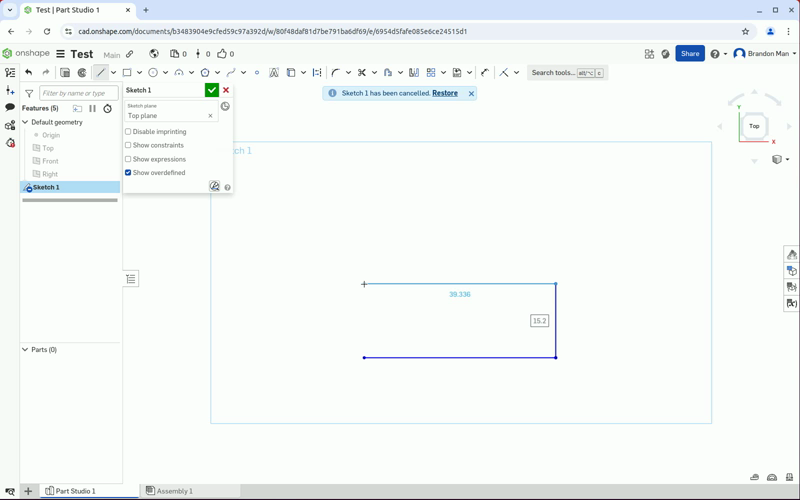
key_down(shift)
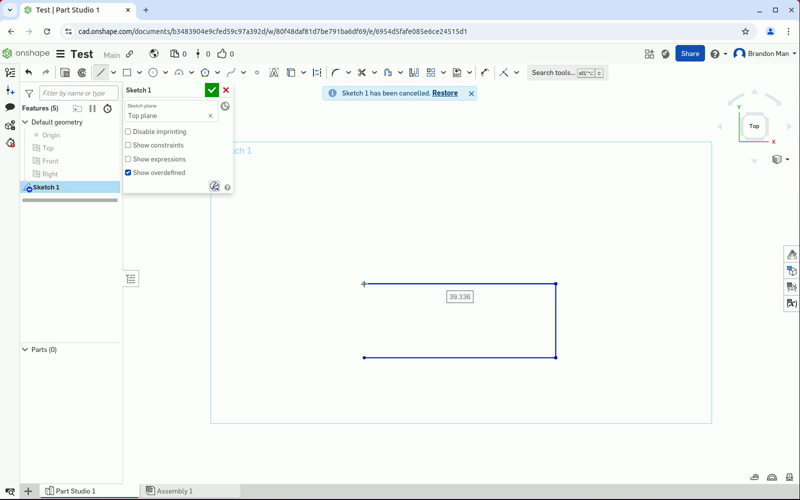
mouse_move(364, 357)
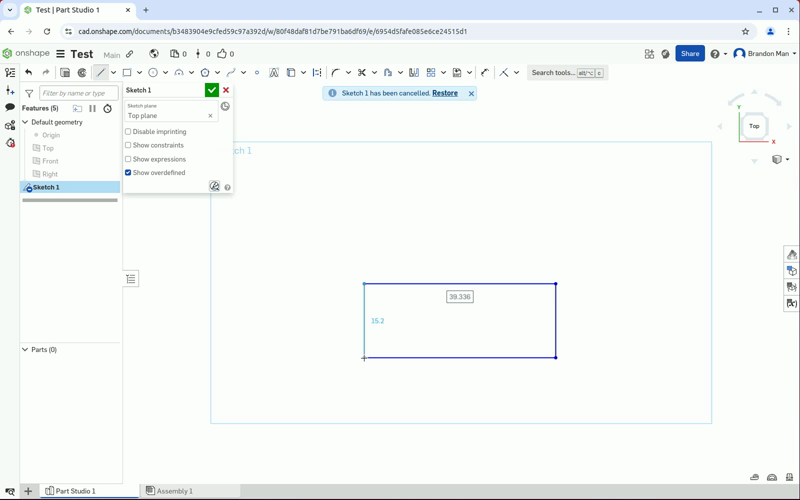
key_up(shift)
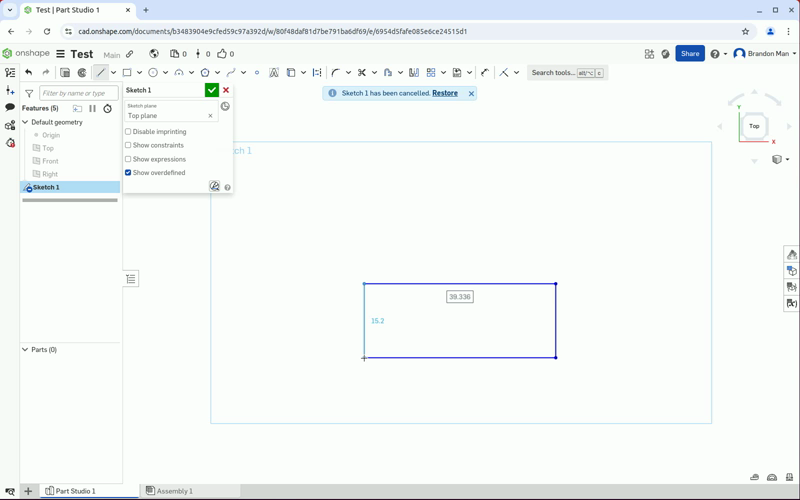
click(364, 357)
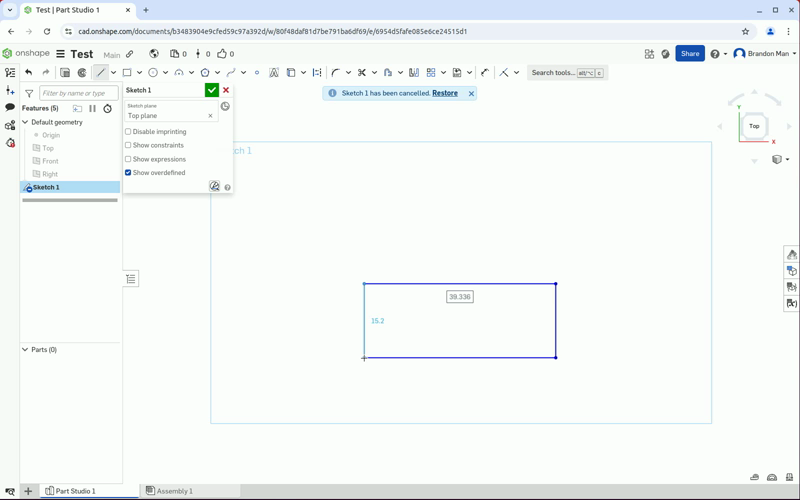
key(esc)
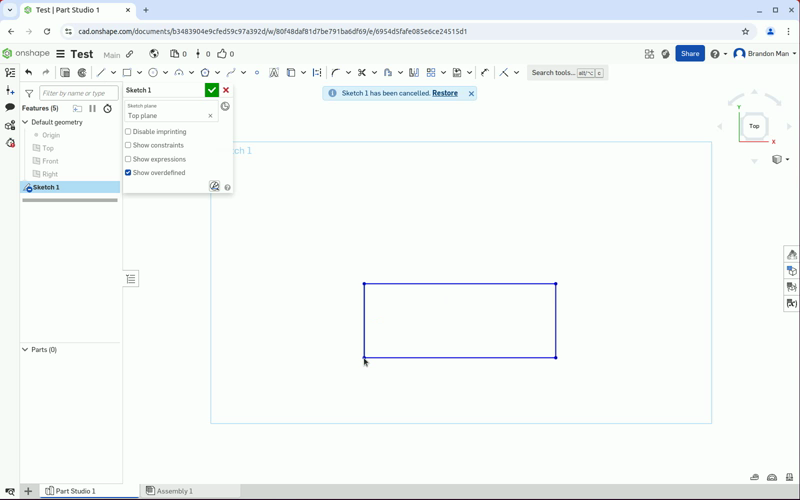
key(l)
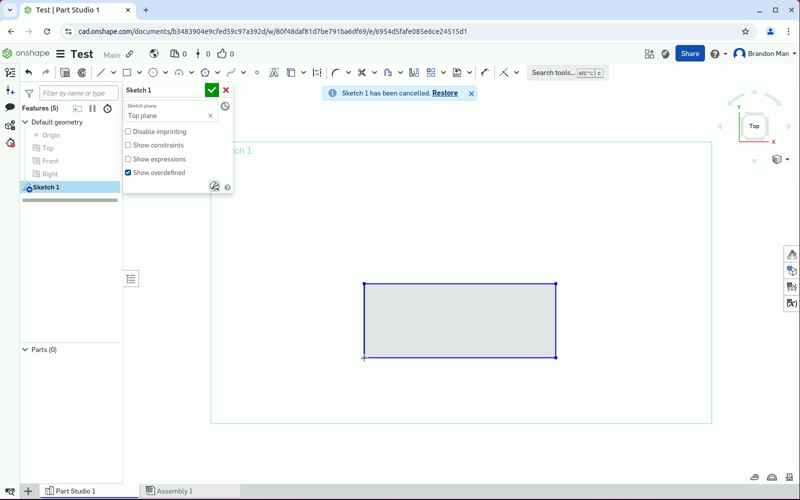
key_down(shift)
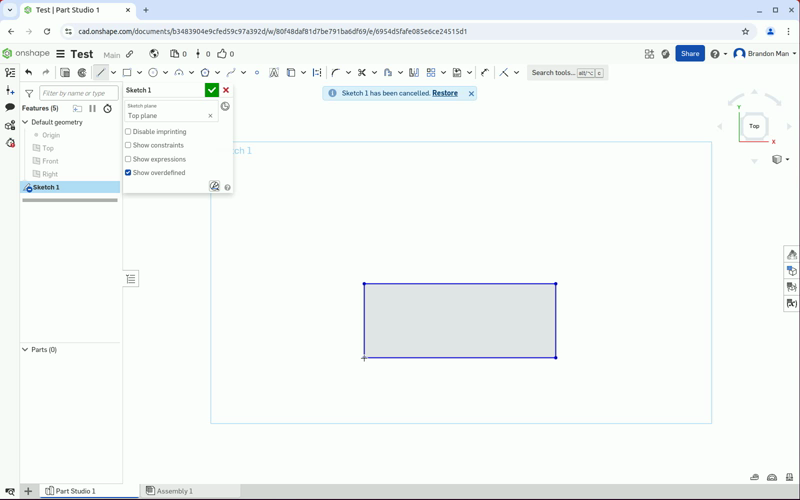
mouse_move(372, 349)
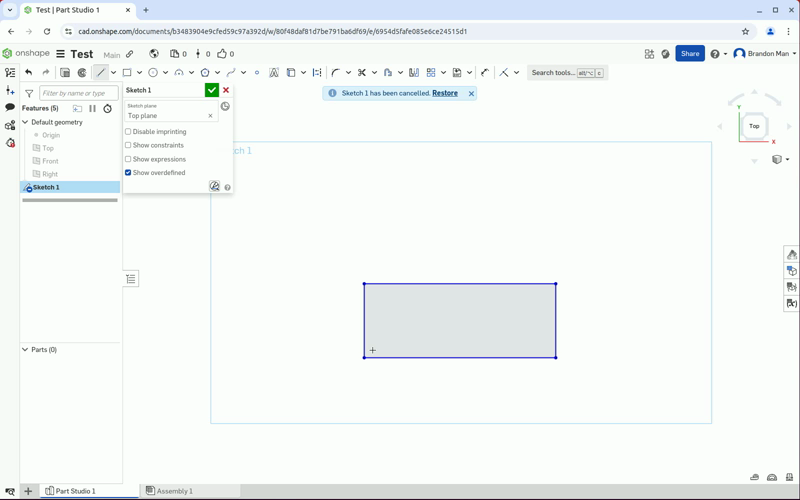
click(372, 349)
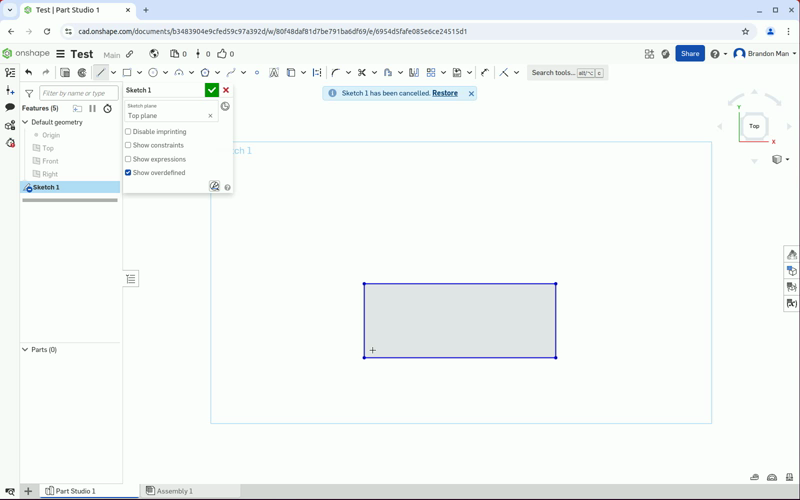
key_up(shift)
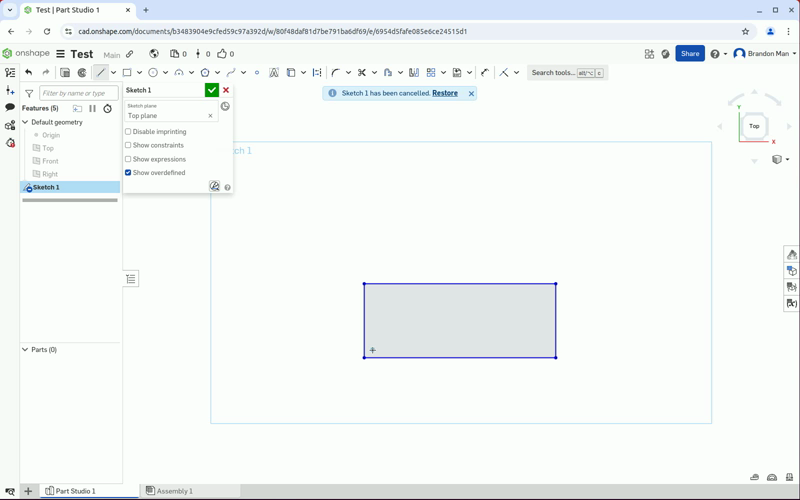
key_down(shift)
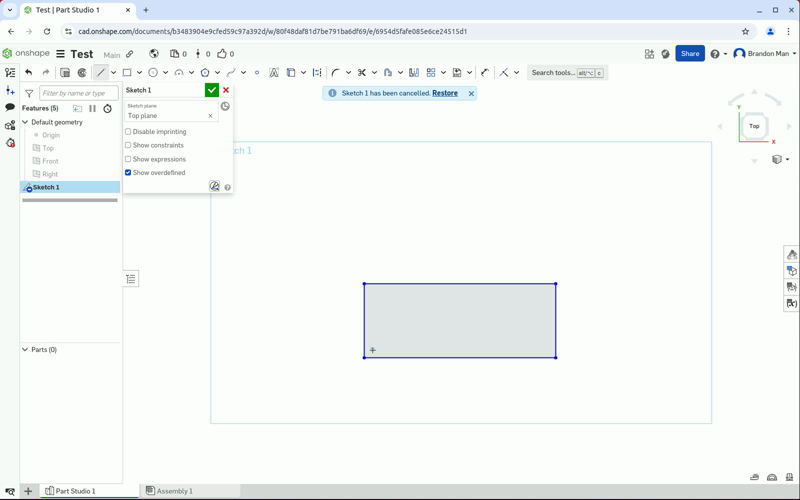
mouse_move(547, 349)
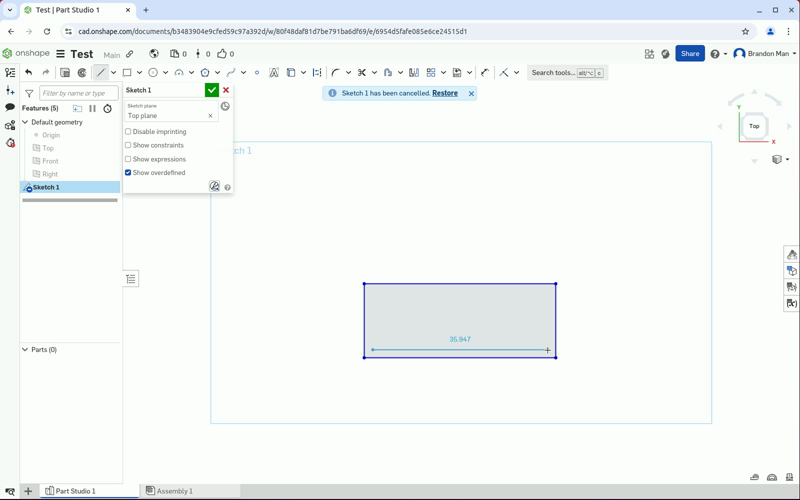
click(547, 349)
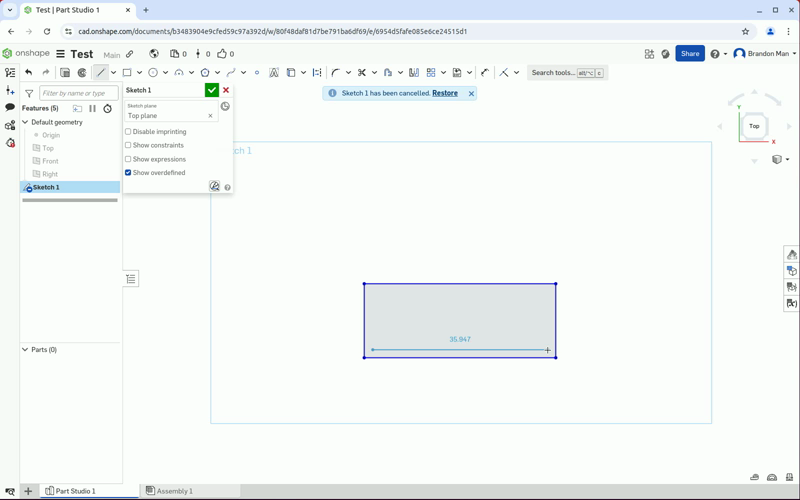
key_up(shift)
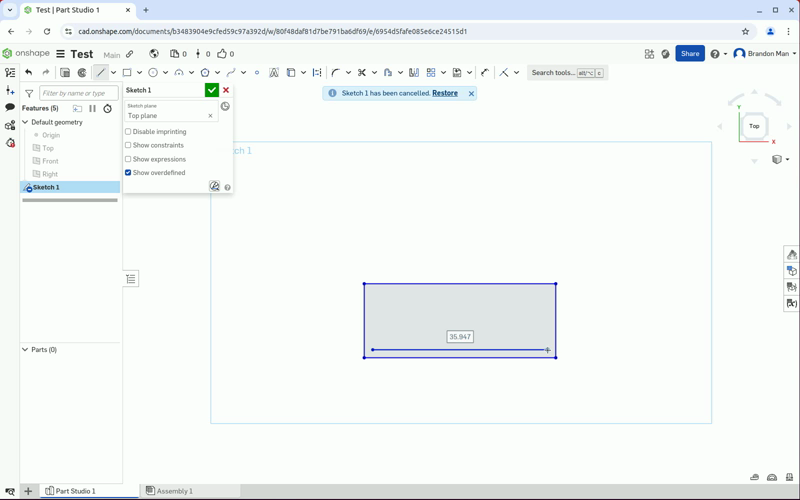
key_down(shift)
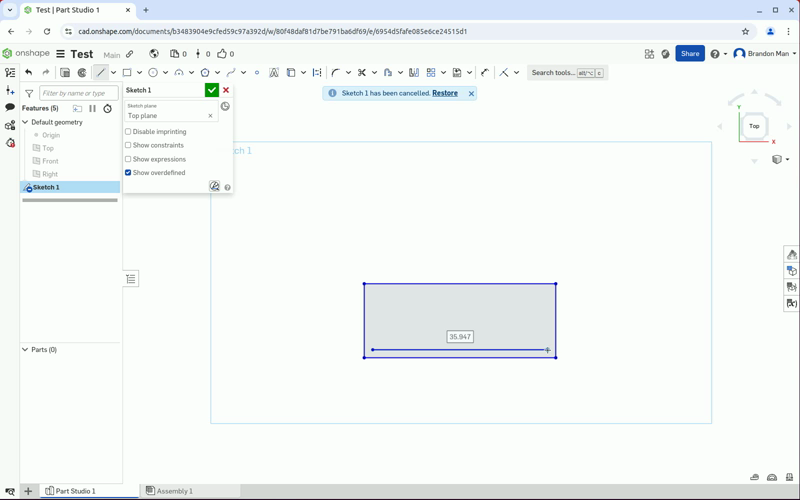
mouse_move(577, 349)
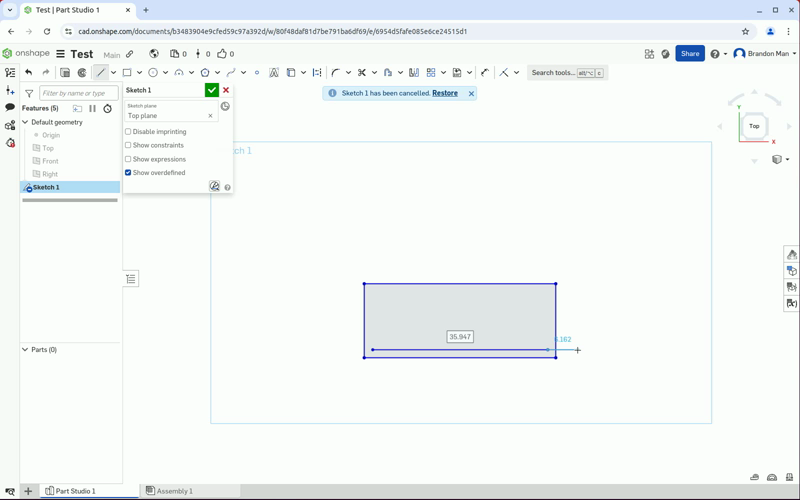
mouse_move(547, 291)
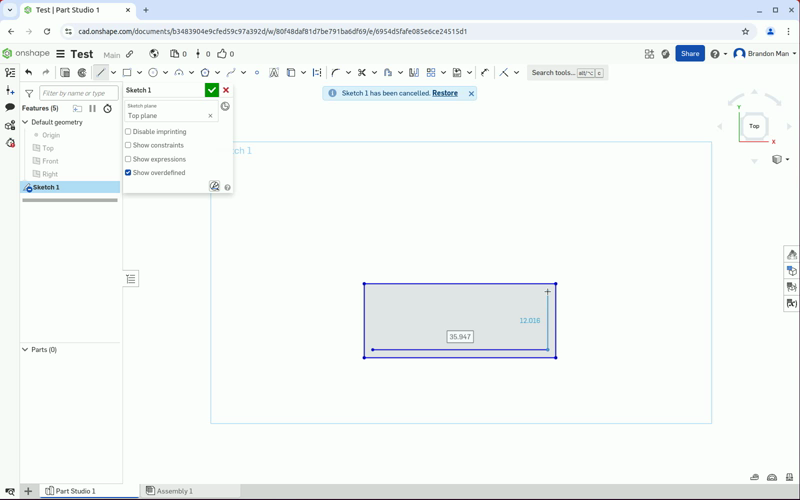
click(547, 291)
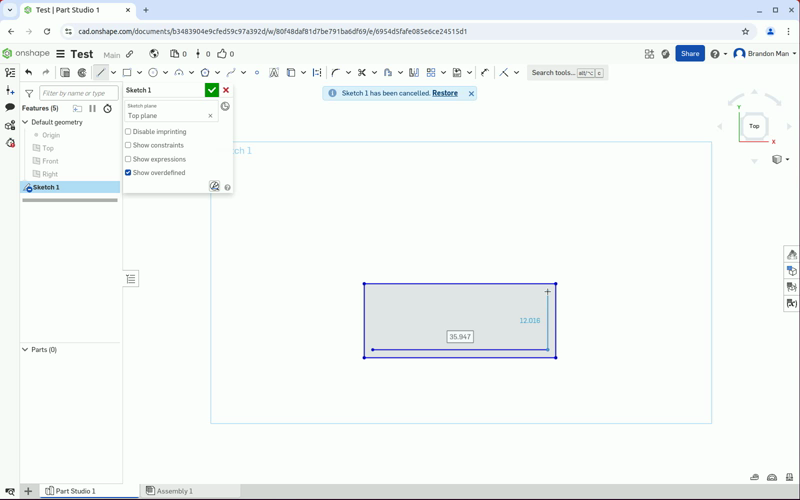
key_up(shift)
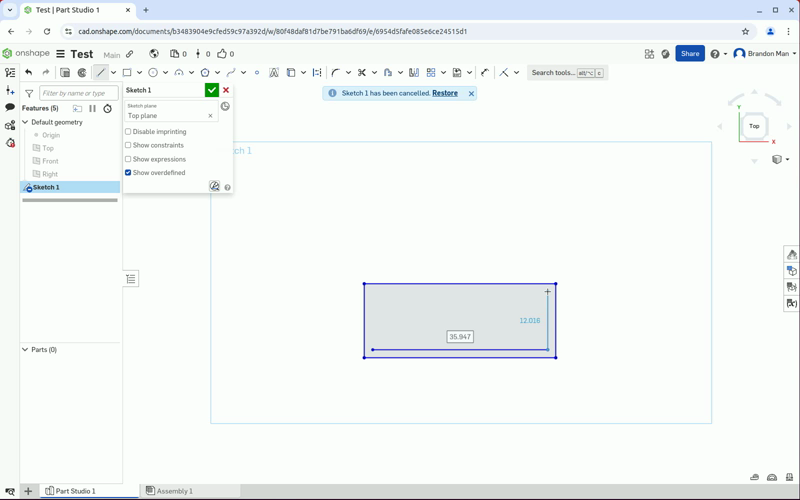
key_down(shift)
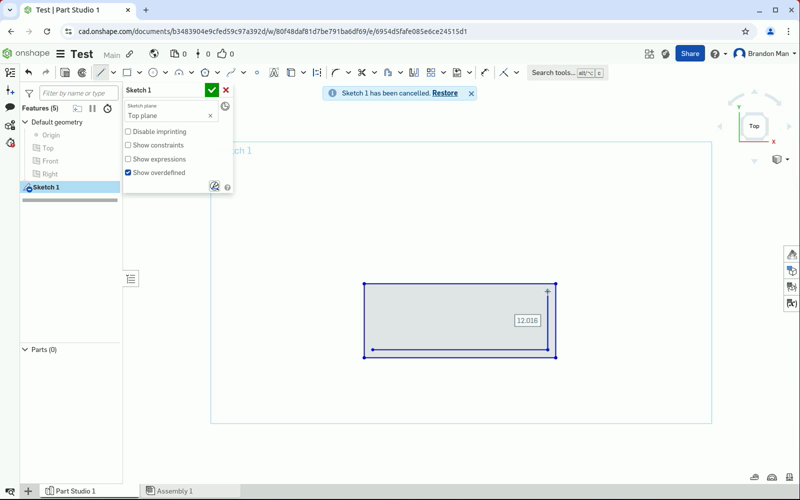
mouse_move(372, 291)
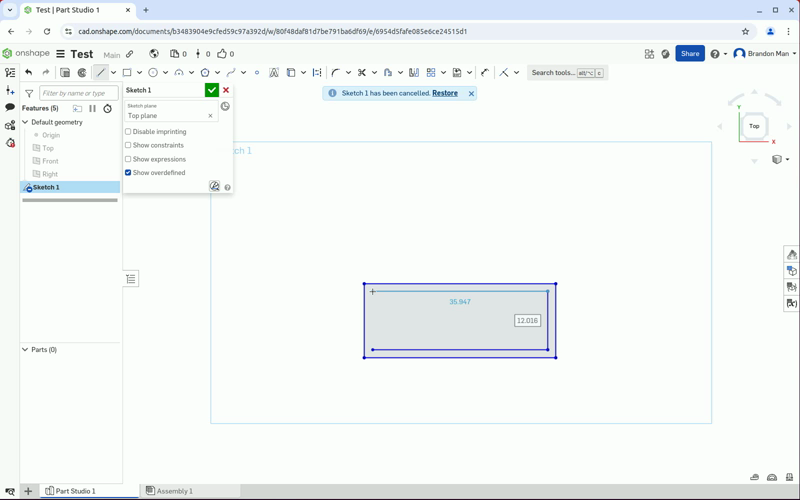
click(372, 291)
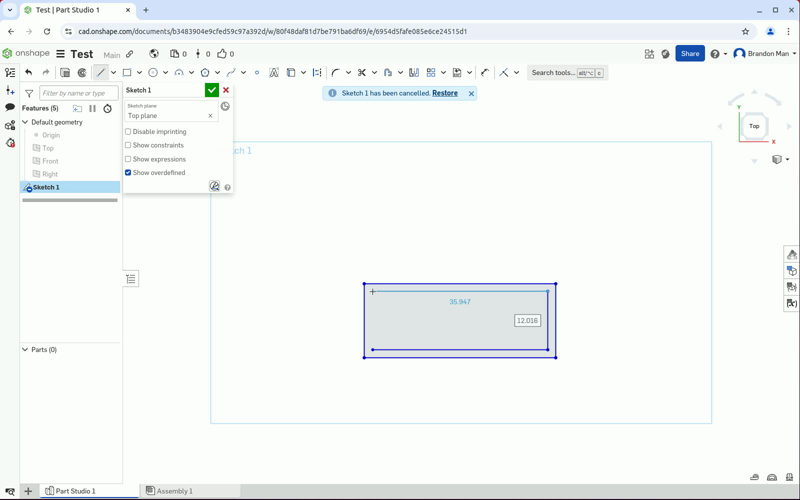
key_up(shift)
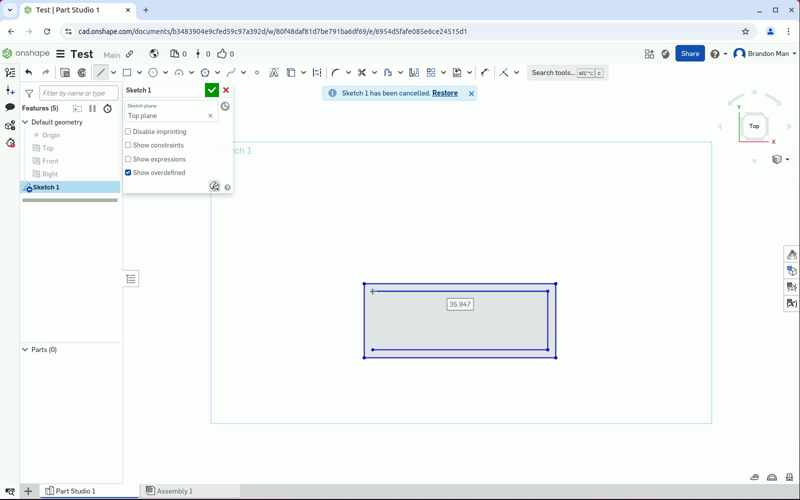
mouse_move(402, 291)
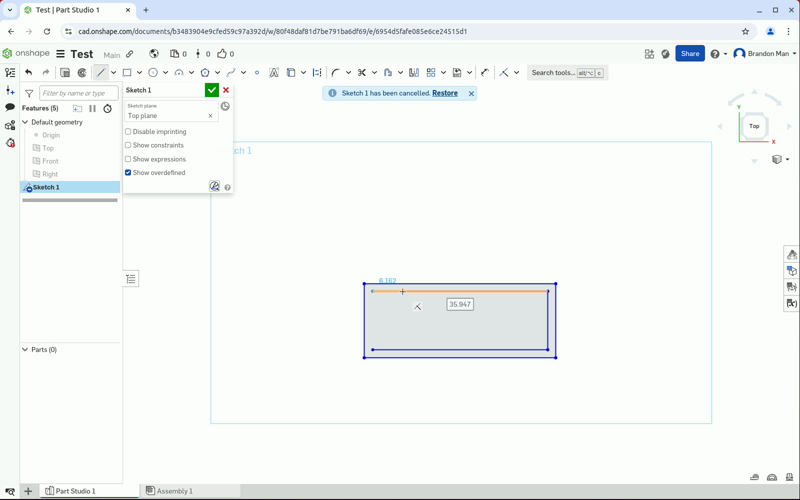
key_down(shift)
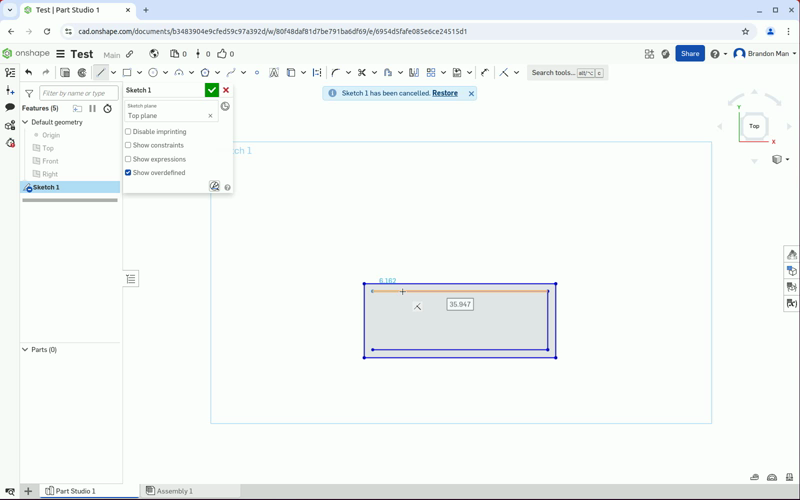
mouse_move(372, 349)
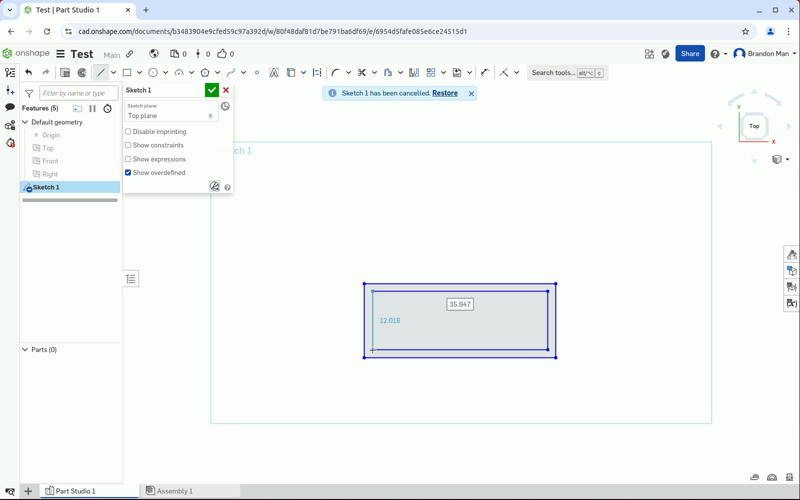
key_up(shift)
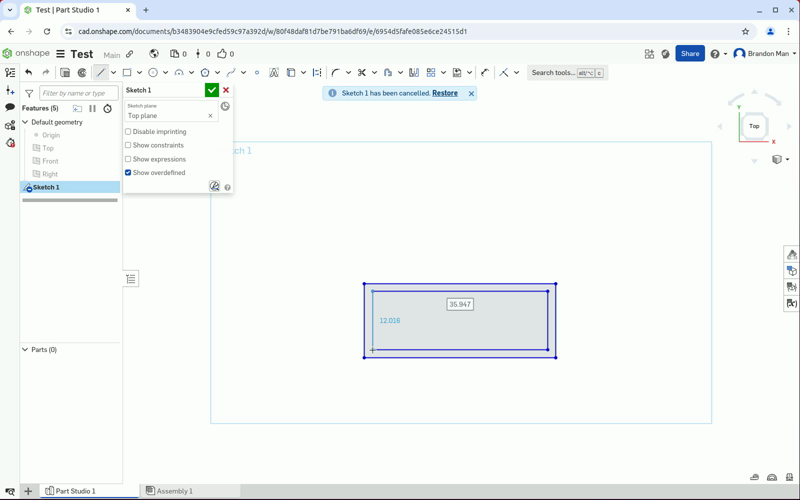
click(372, 349)
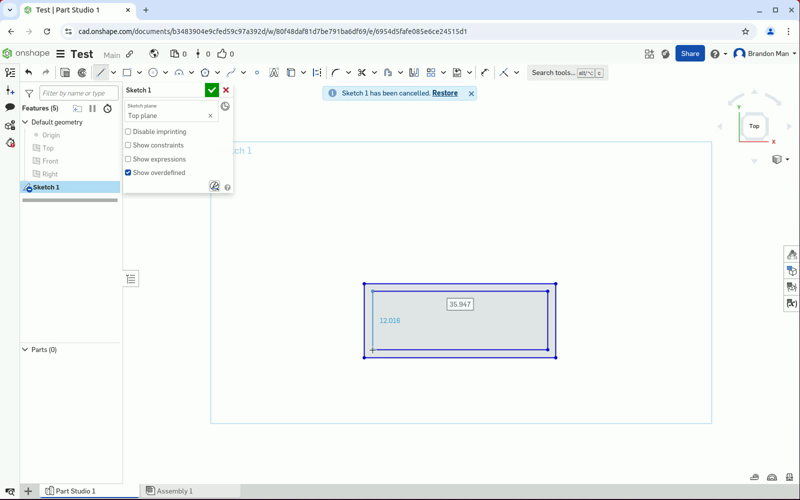
key(esc)
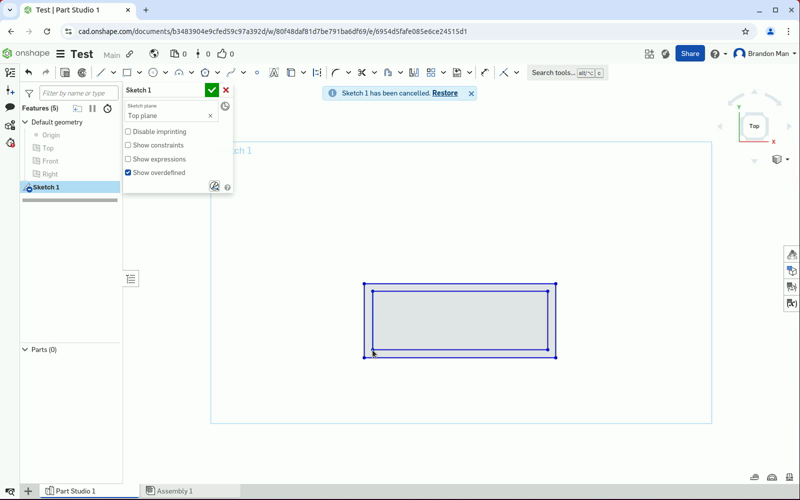
mouse_move(369, 314)
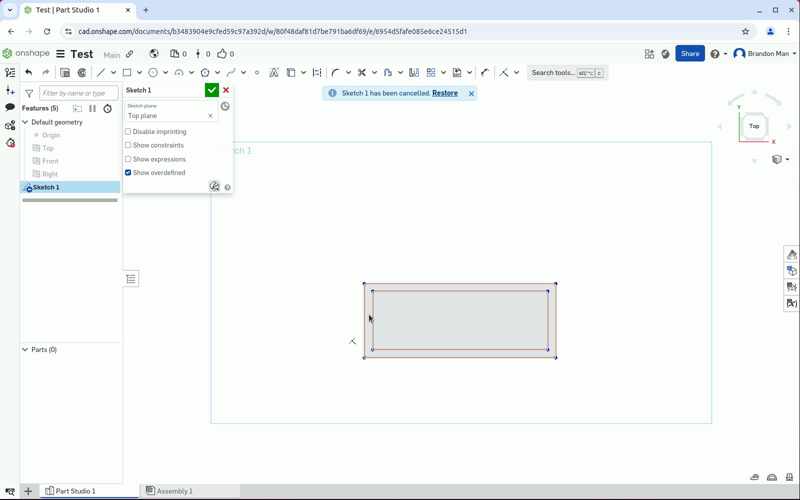
click(369, 314)
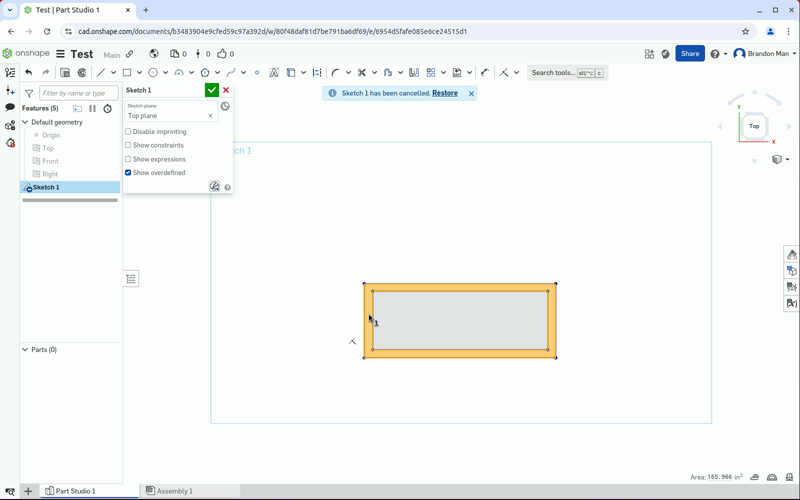
mouse_move(73, 352)
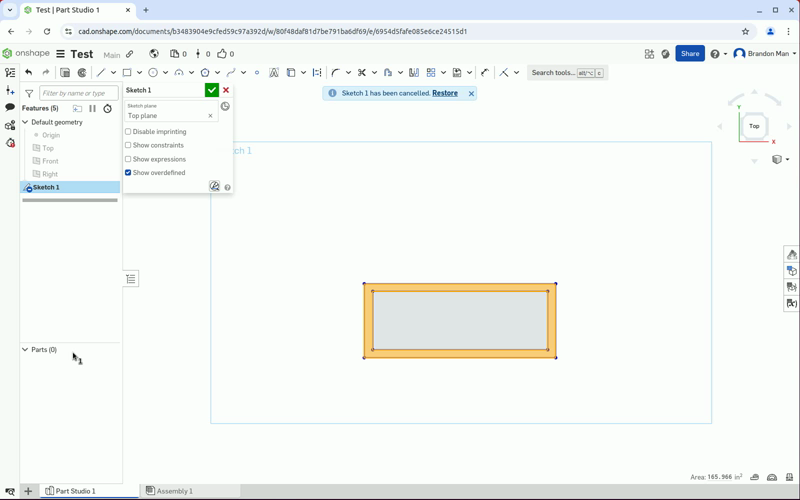
key(shift+y)
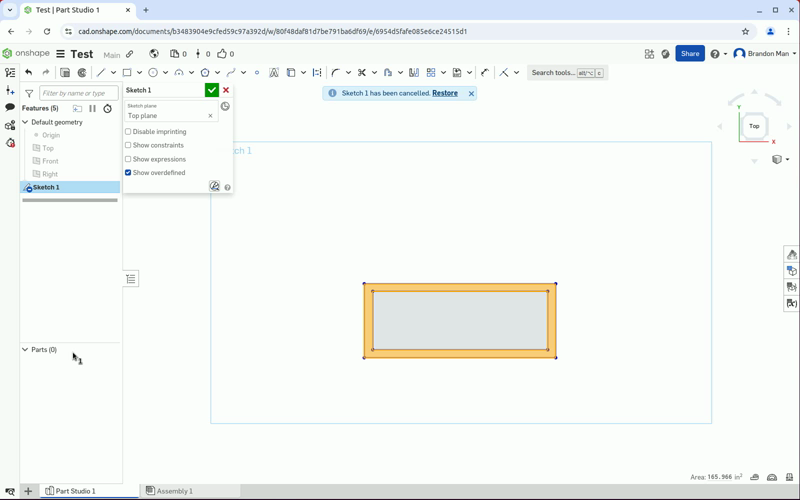
key(shift+e)
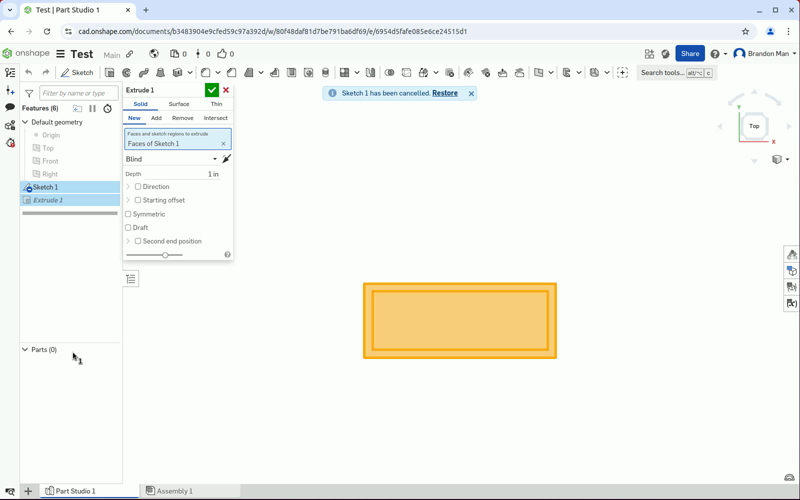
mouse_move(143, 106)
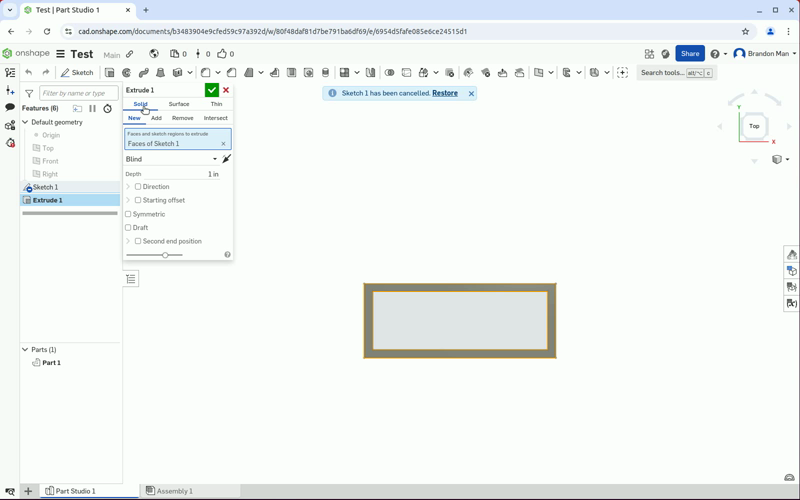
click(143, 106)
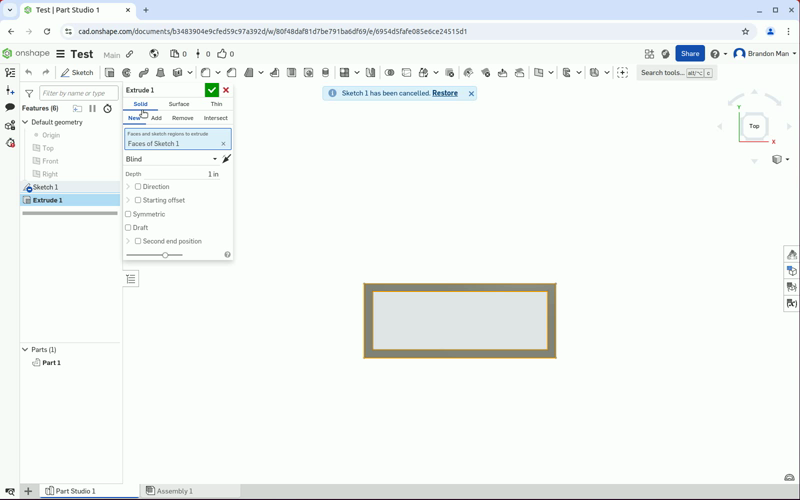
mouse_move(137, 120)
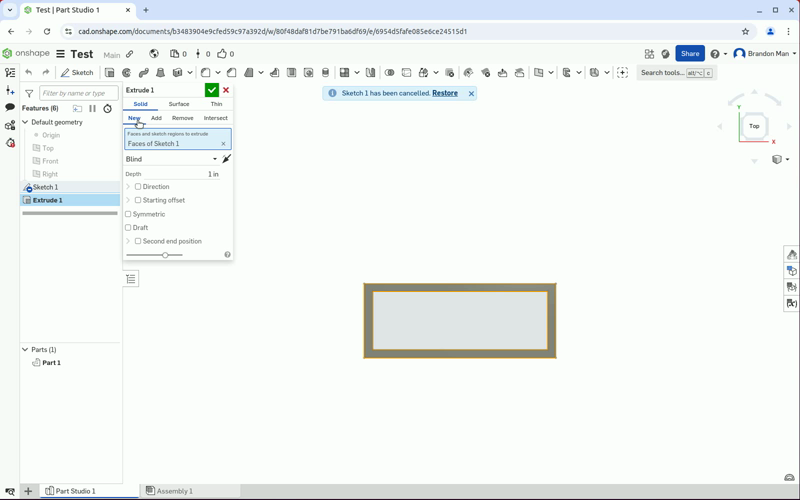
click(137, 120)
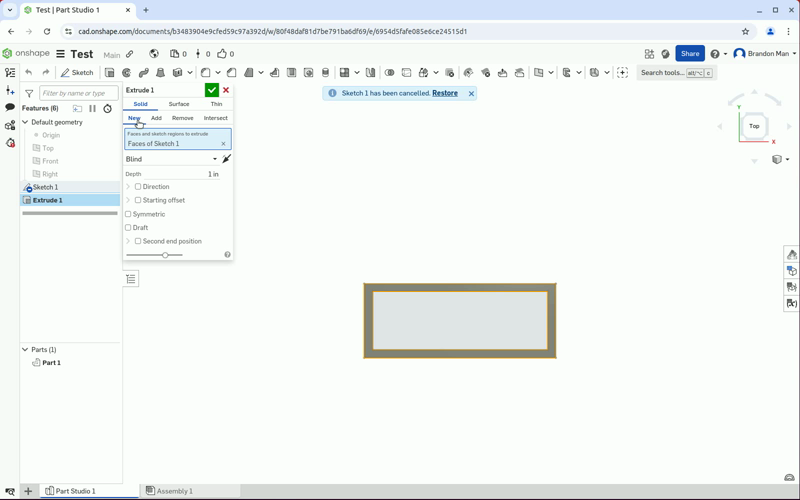
key(tab, 4)
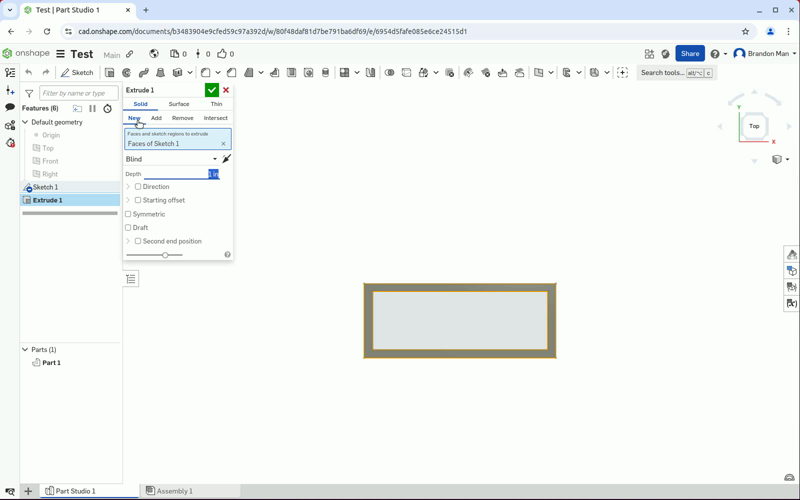
text(10.351)
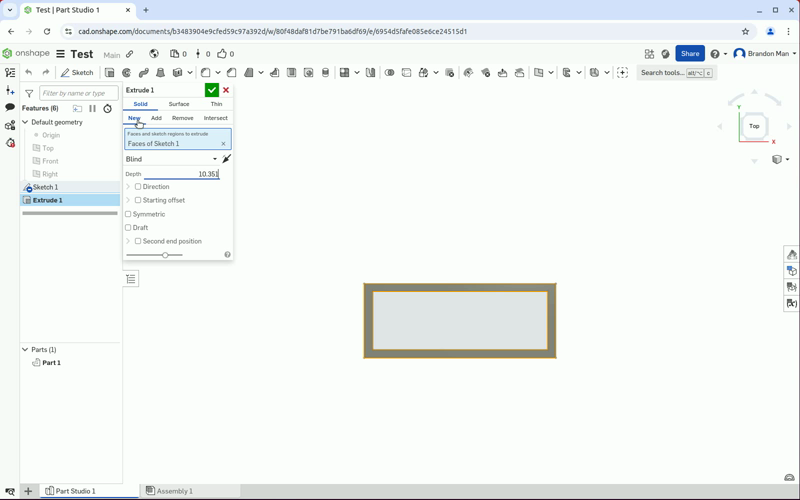
key(enter)
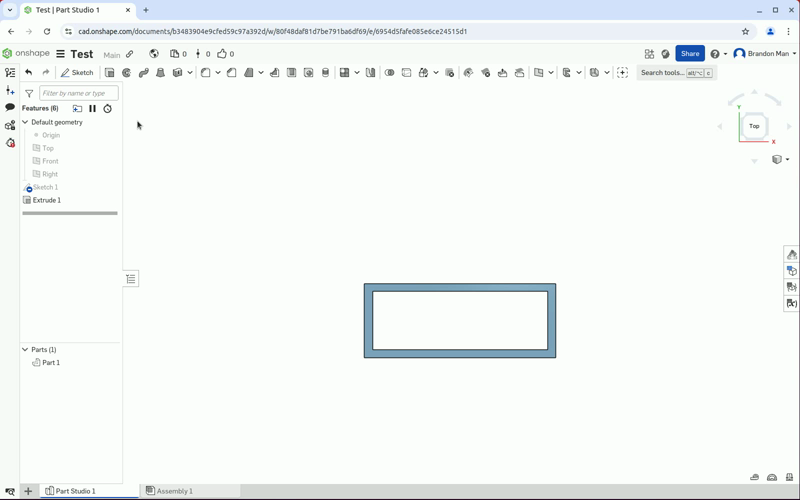
key(shift+h)
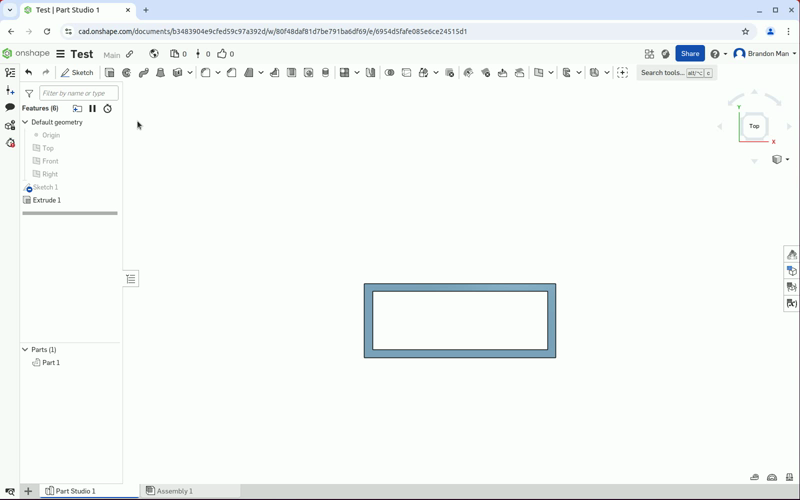
key(shift+h)
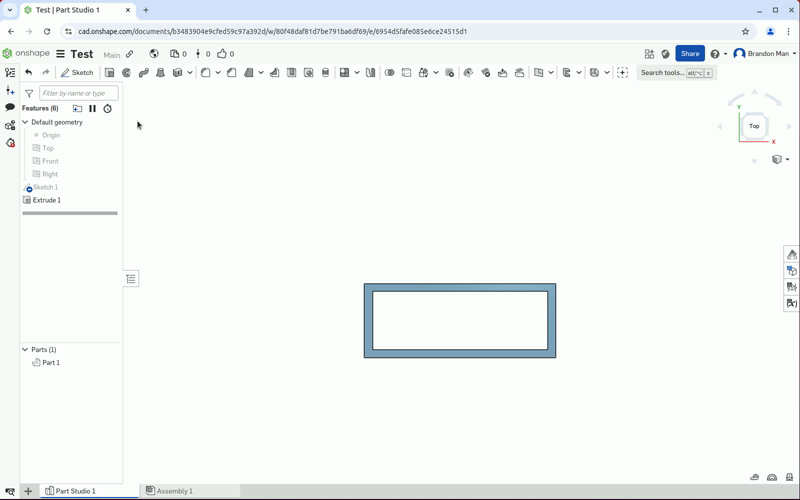
mouse_move(73, 189)
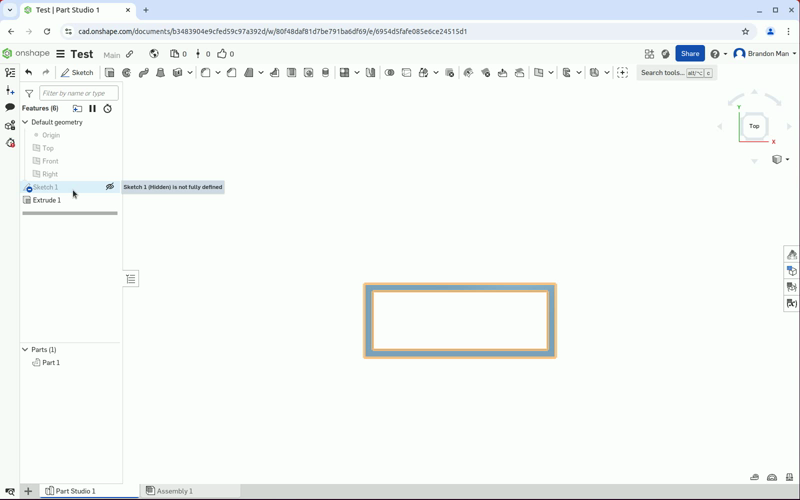
click(73, 189)
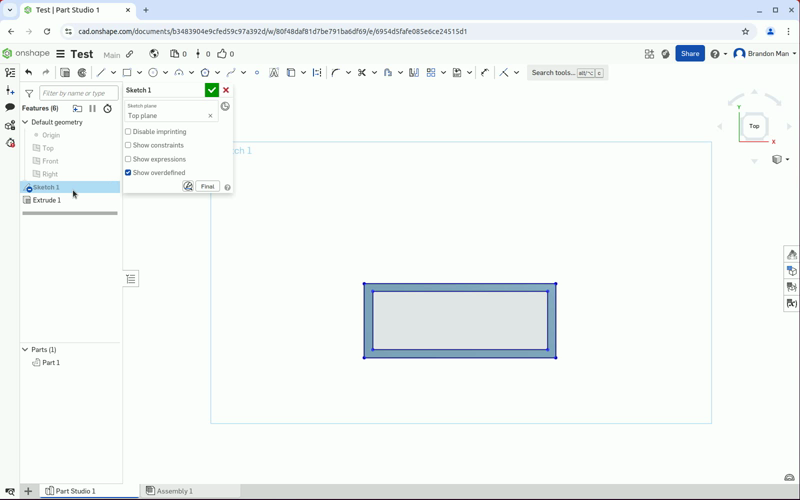
mouse_move(229, 92)
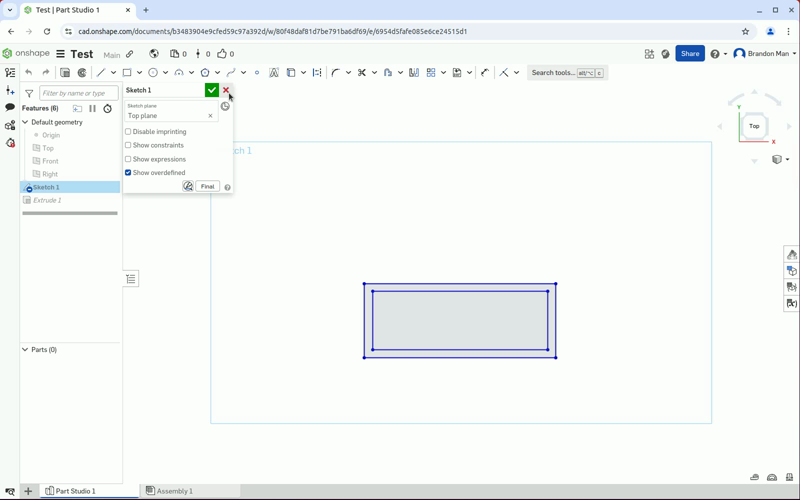
click(229, 92)
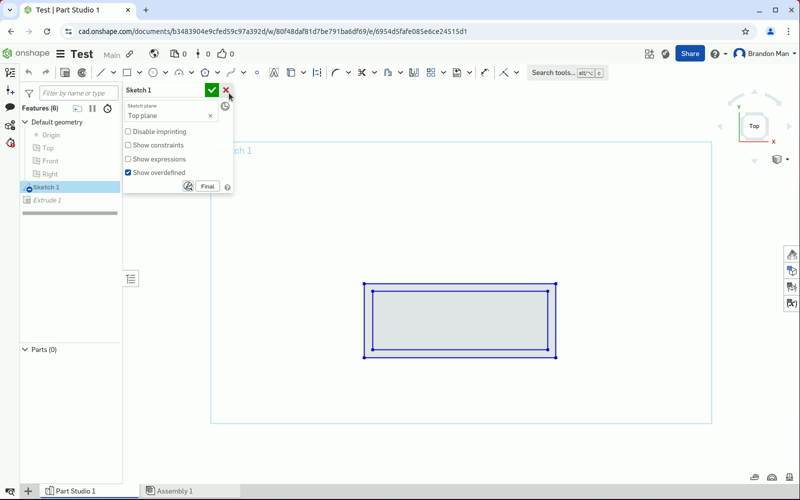
key(shift+s)
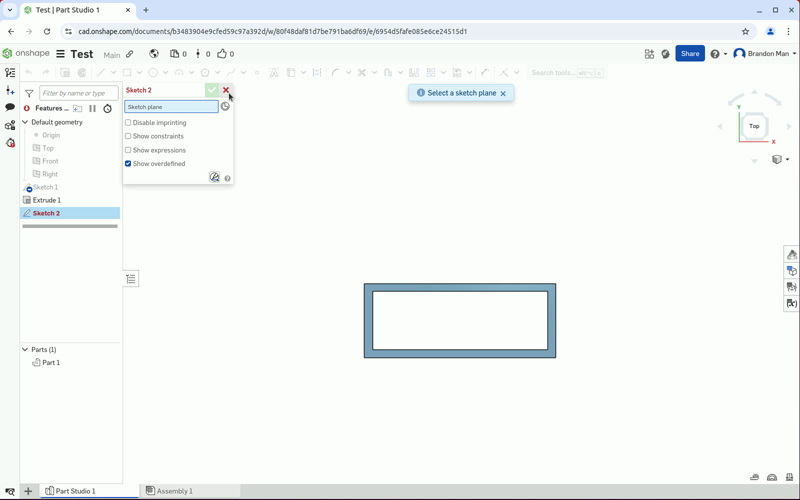
mouse_move(73, 150)
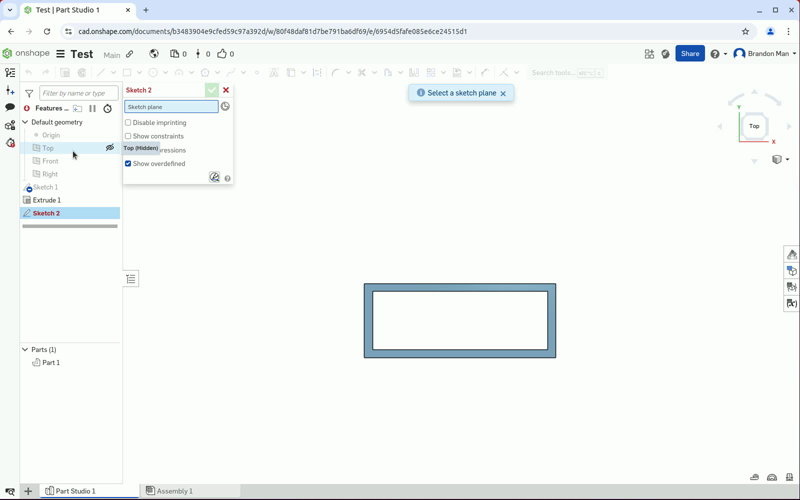
click(73, 150)
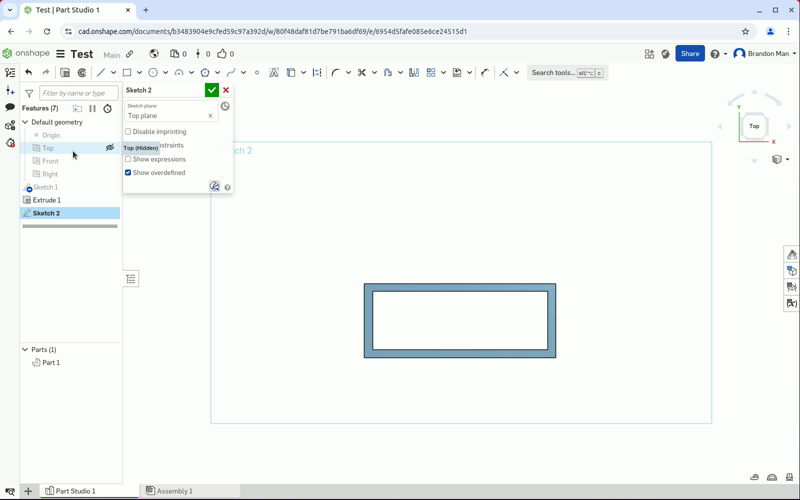
mouse_move(73, 352)
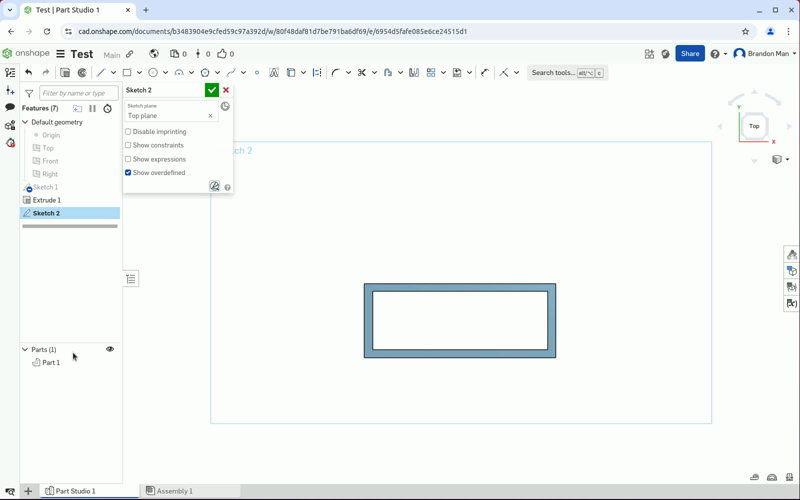
key(y)
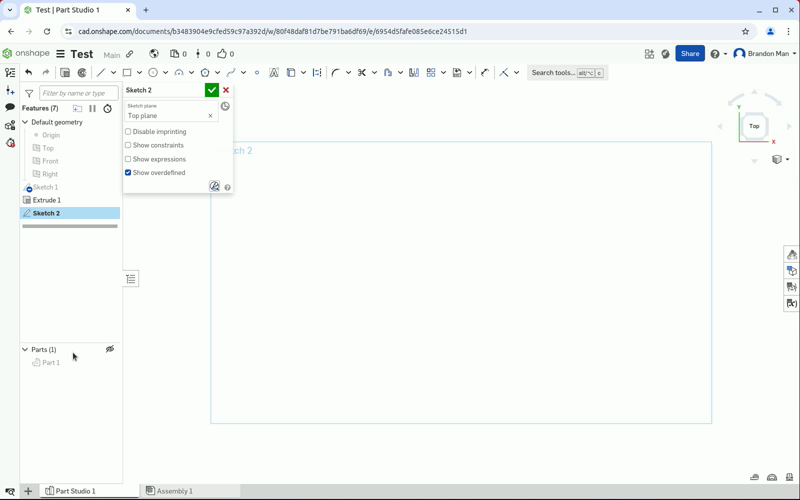
key(l)
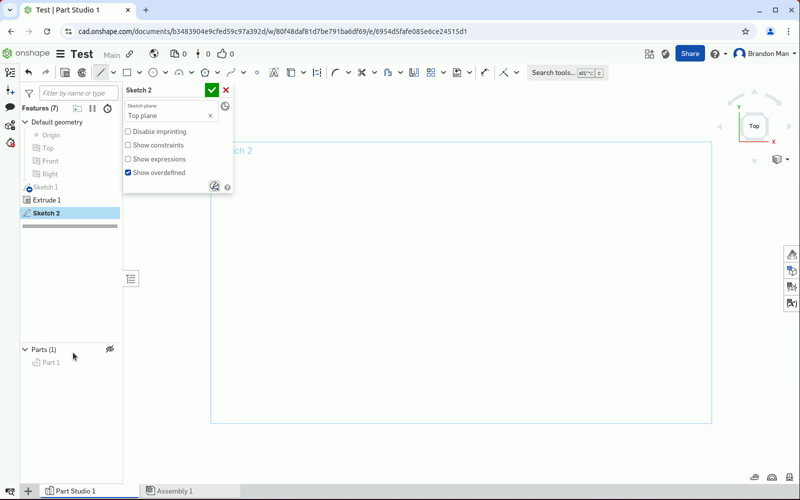
key_down(shift)
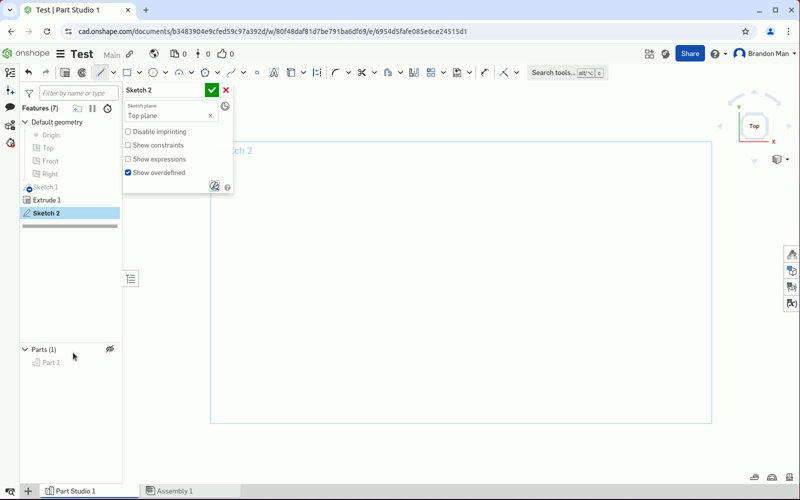
mouse_move(371, 351)
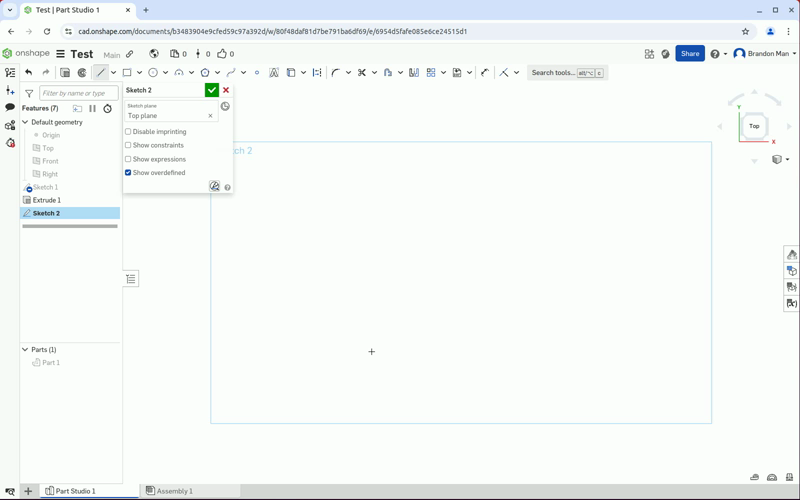
click(371, 351)
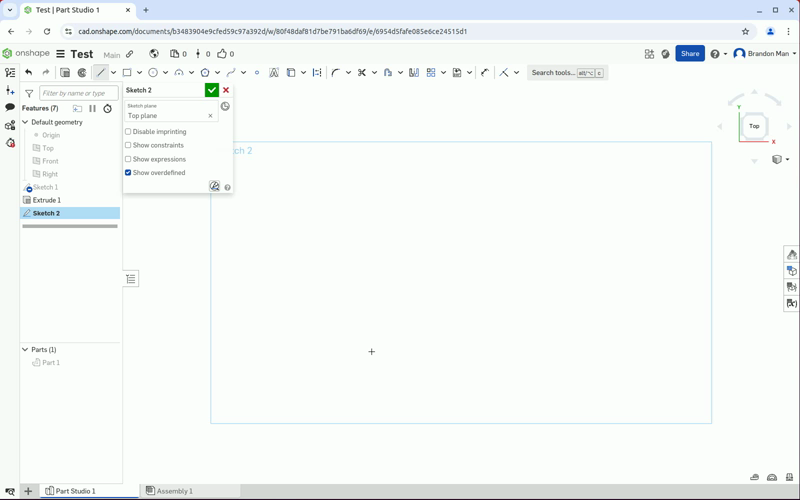
key_up(shift)
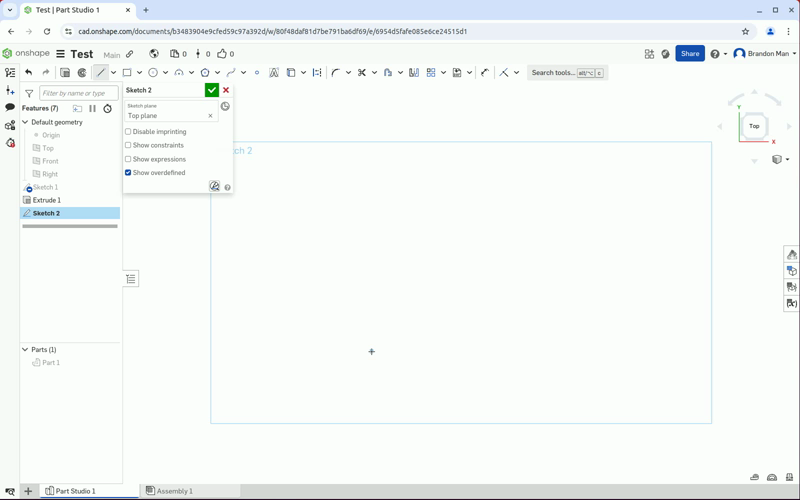
key_down(shift)
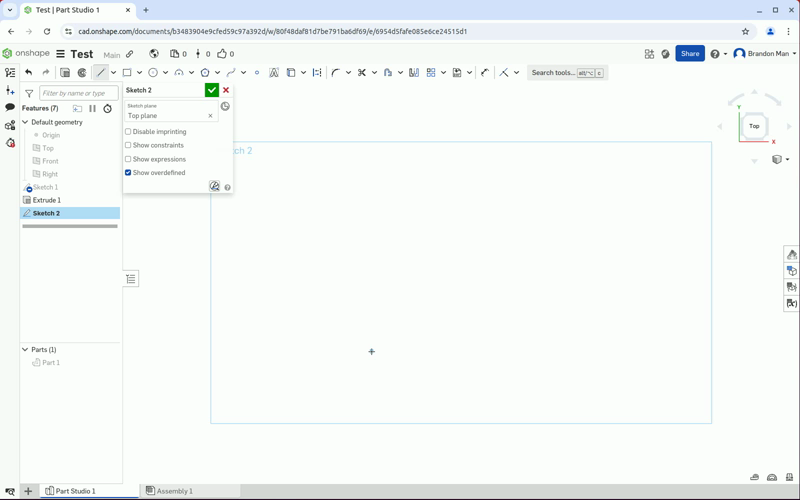
mouse_move(548, 351)
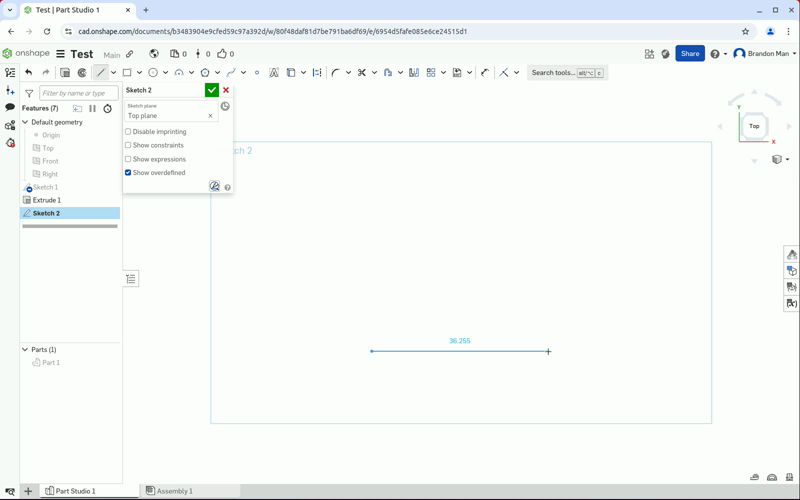
click(548, 351)
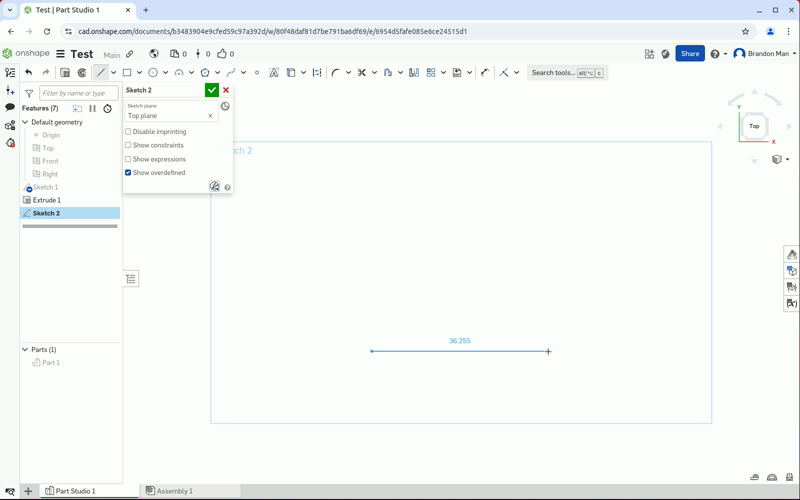
key_up(shift)
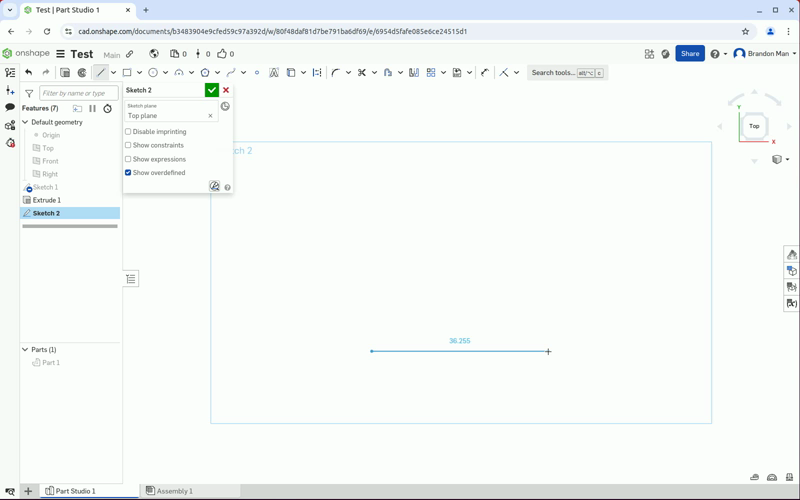
key_down(shift)
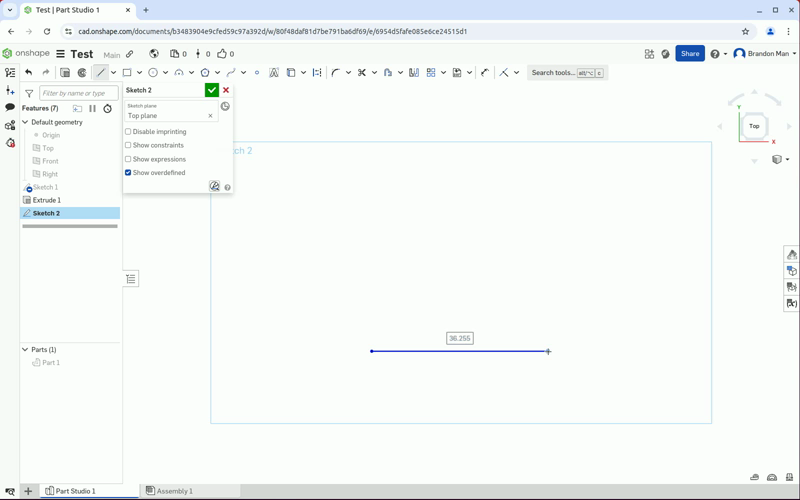
mouse_move(578, 351)
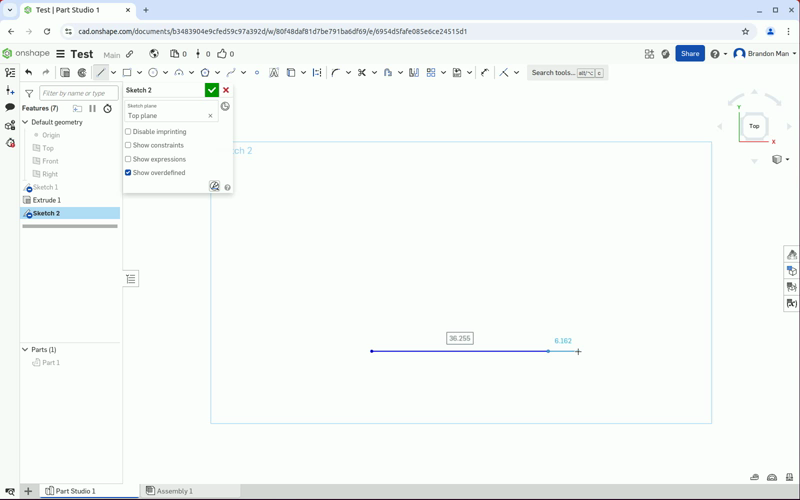
mouse_move(548, 291)
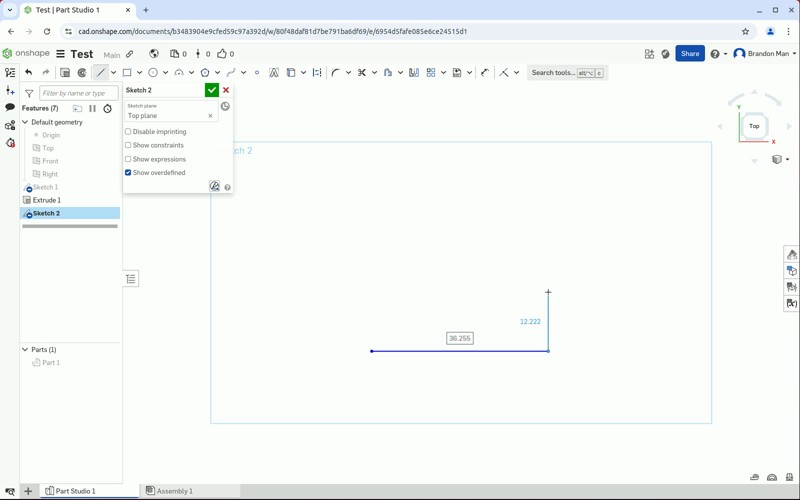
click(548, 291)
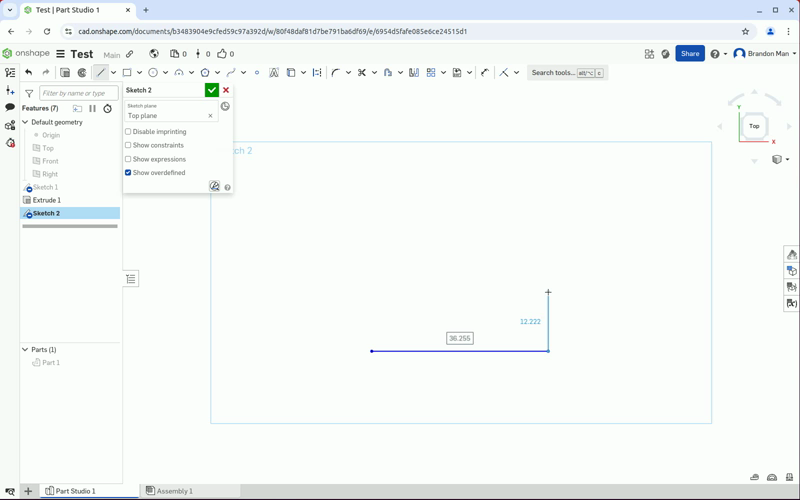
key_up(shift)
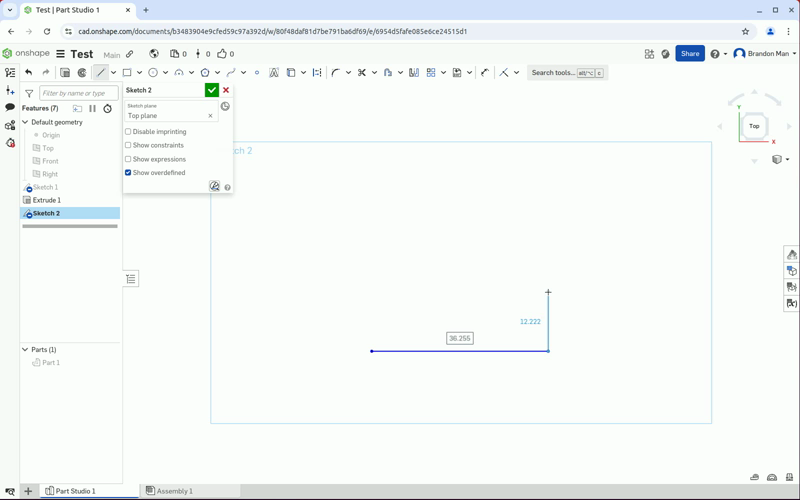
key_down(shift)
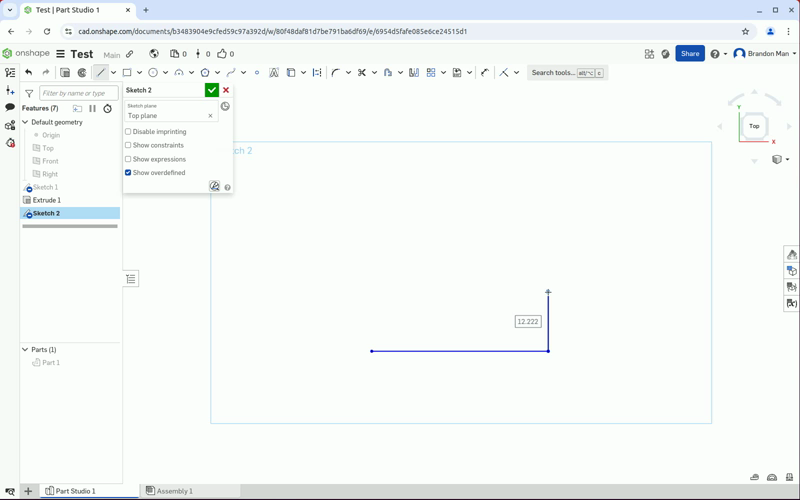
mouse_move(371, 291)
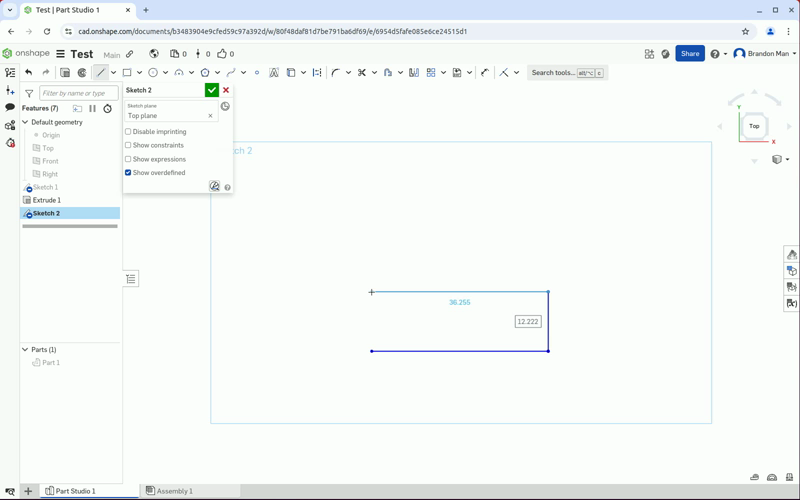
click(371, 291)
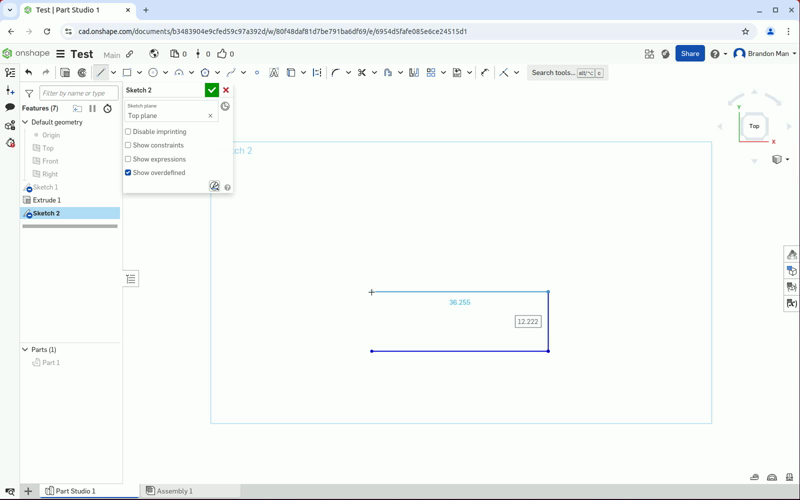
key_up(shift)
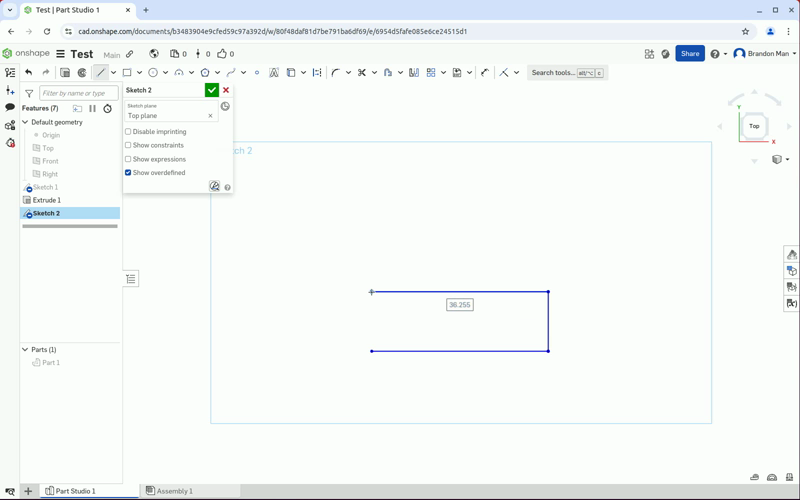
mouse_move(401, 291)
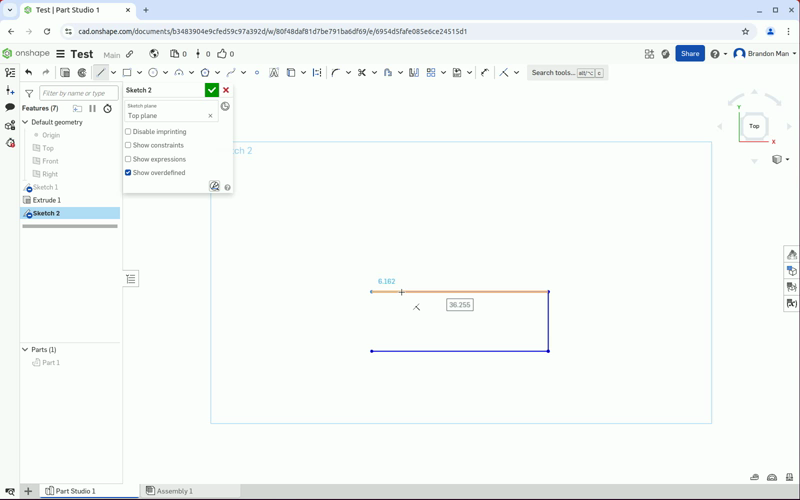
key_down(shift)
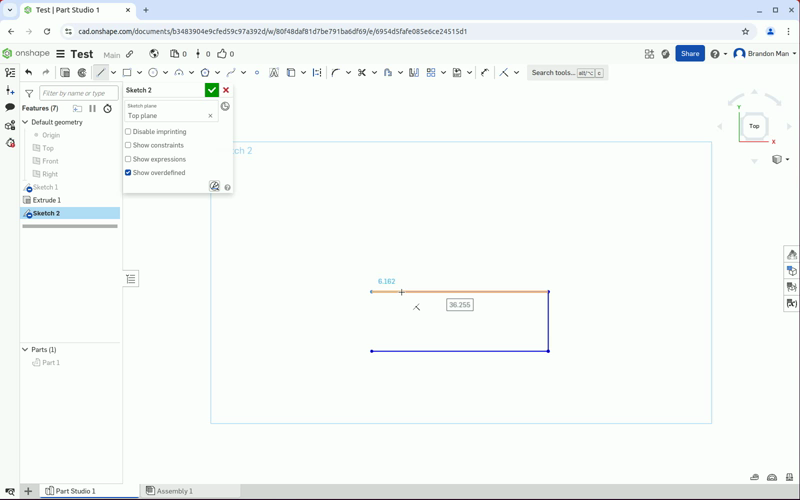
mouse_move(371, 351)
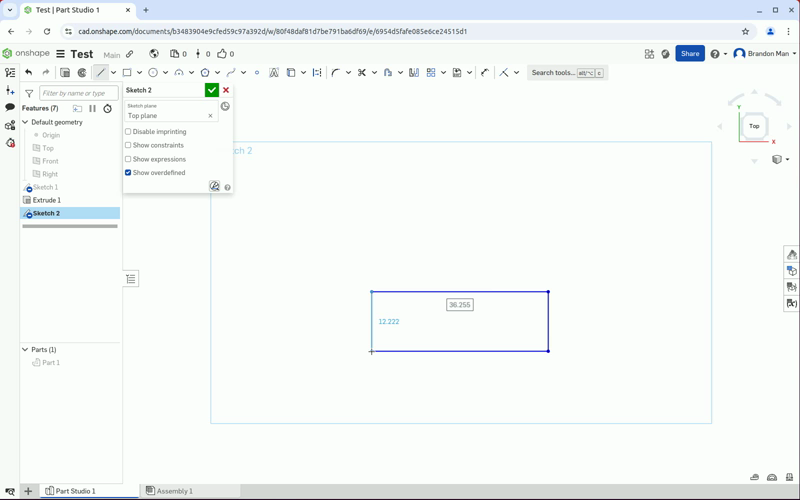
key_up(shift)
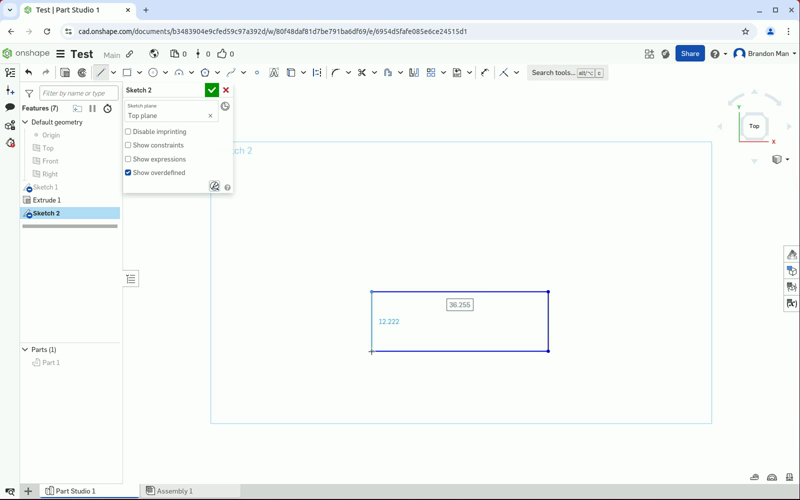
click(371, 351)
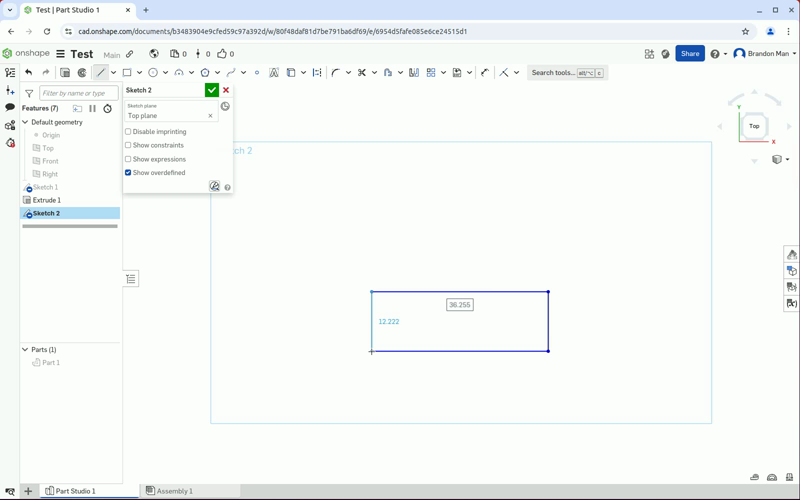
key(esc)
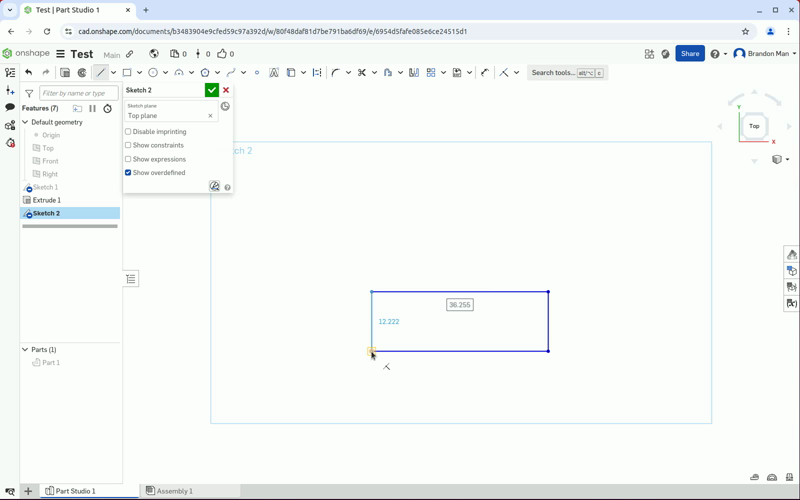
mouse_move(486, 340)
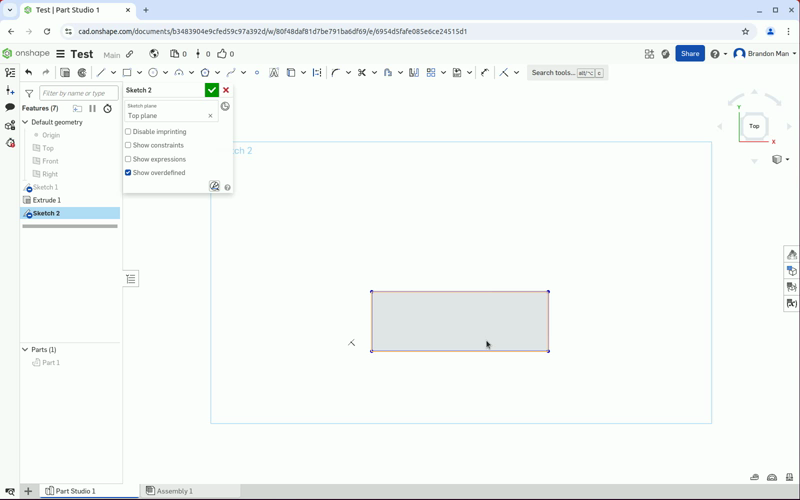
click(486, 340)
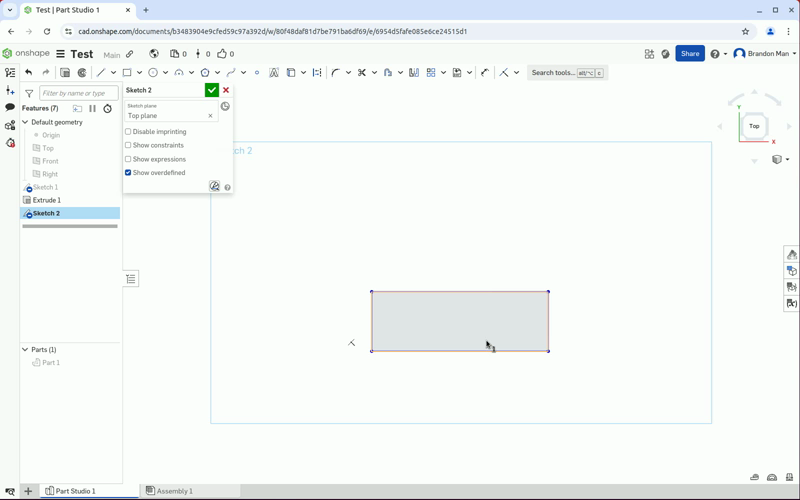
mouse_move(73, 352)
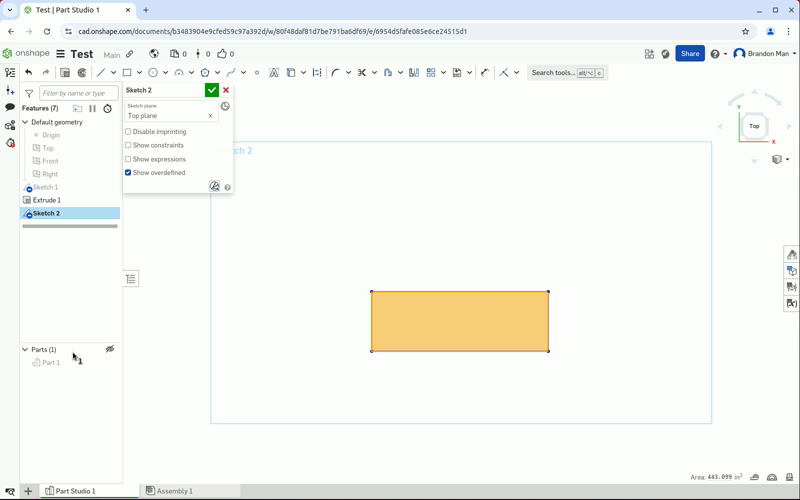
key(shift+y)
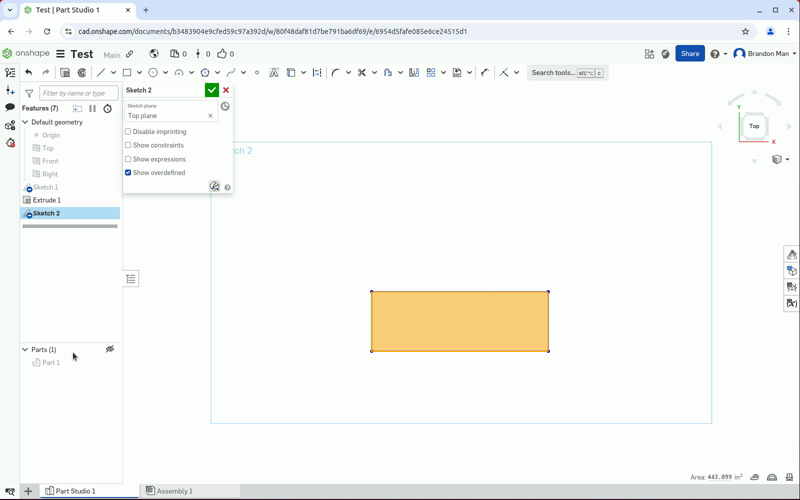
key(shift+e)
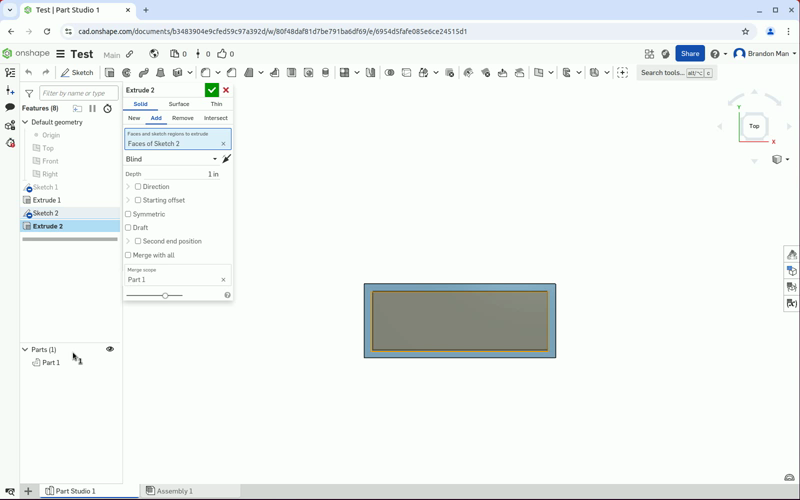
mouse_move(143, 106)
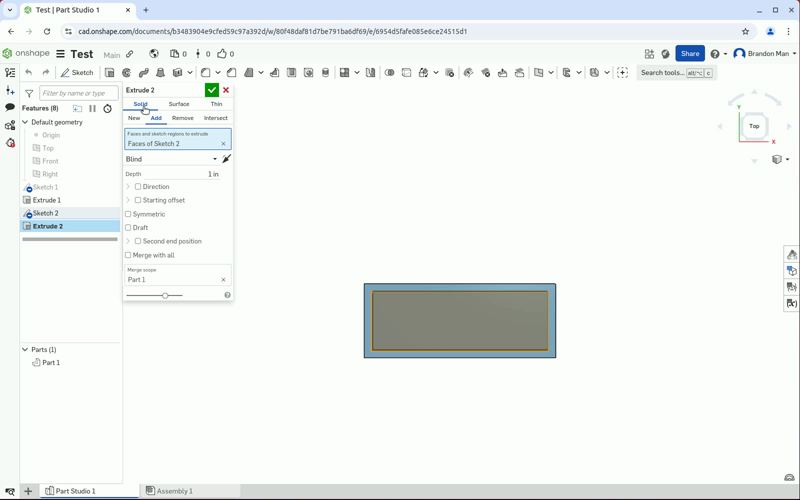
click(143, 106)
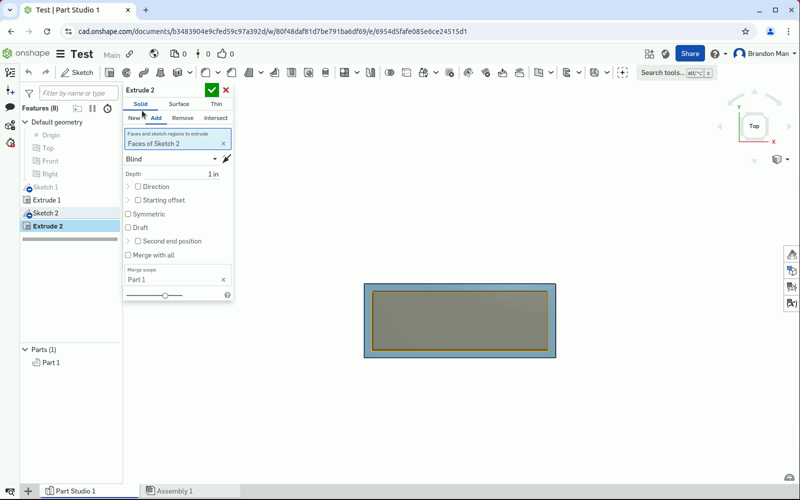
mouse_move(137, 120)
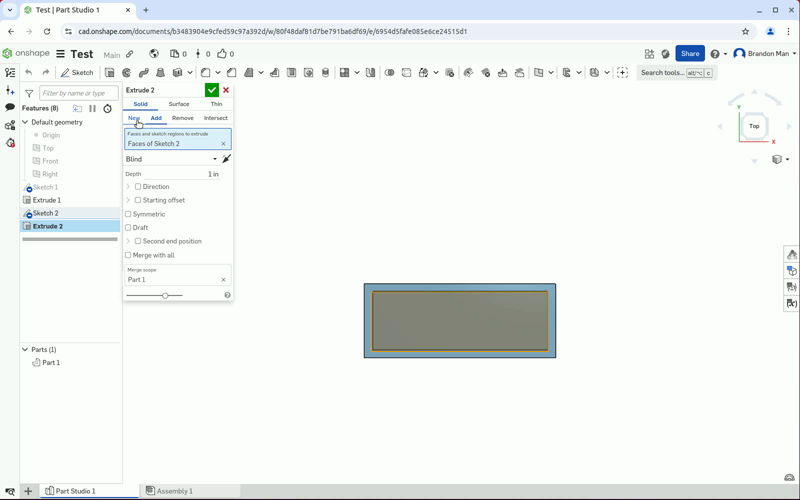
click(137, 120)
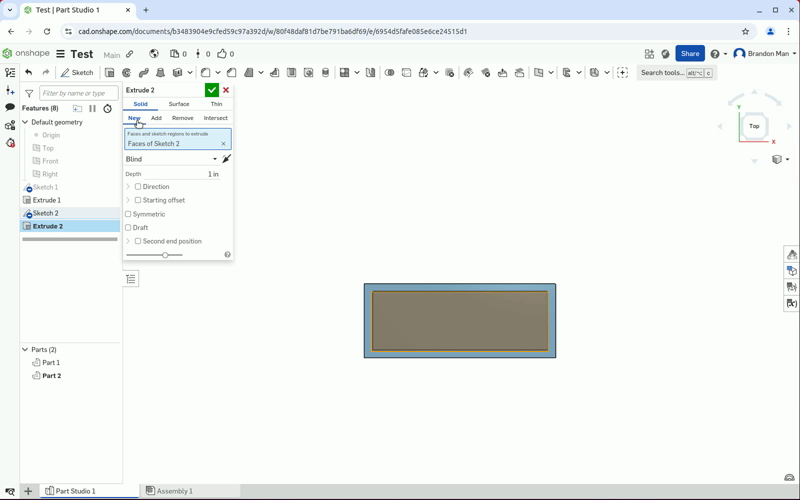
key(tab, 4)
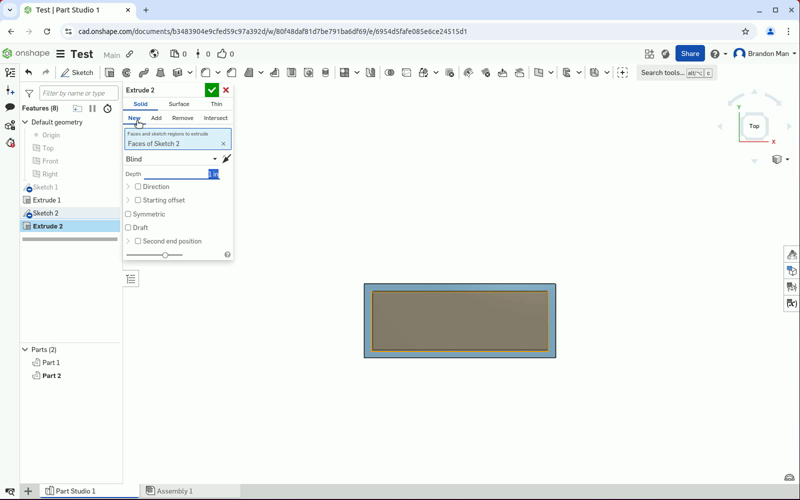
text(1.444)
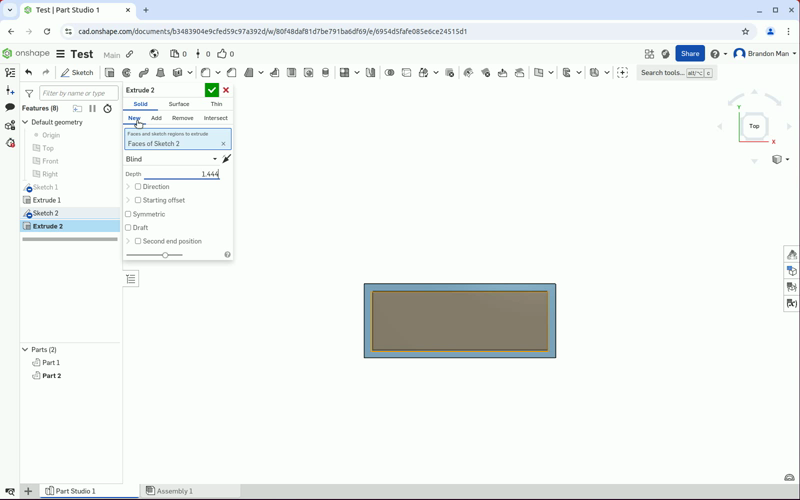
key(enter)
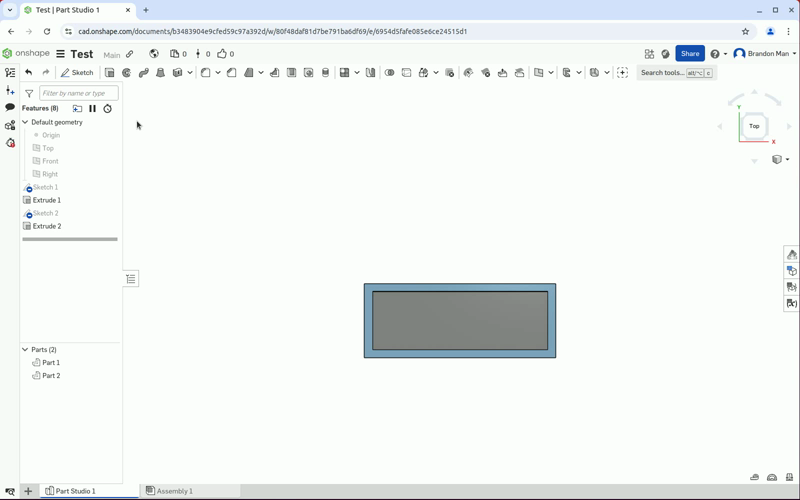
key(shift+h)
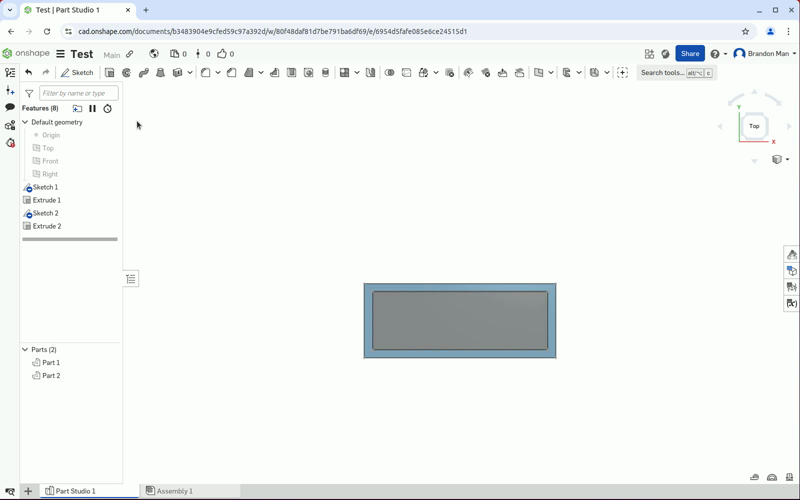
key(shift+h)
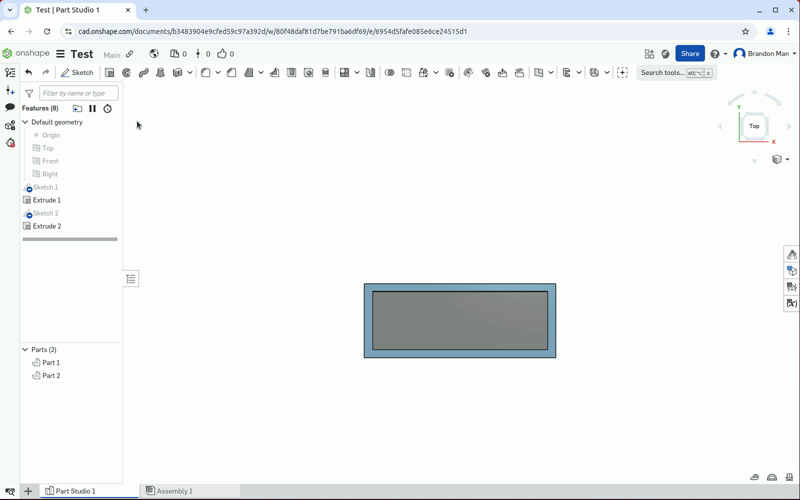
mouse_move(73, 189)
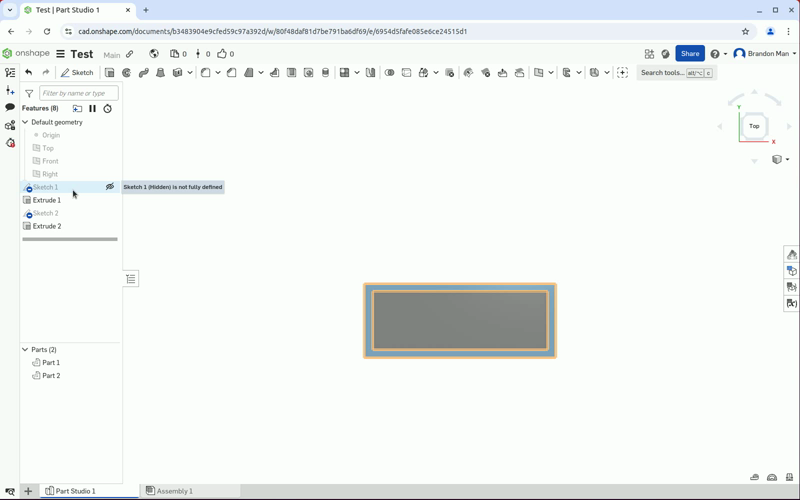
click(73, 189)
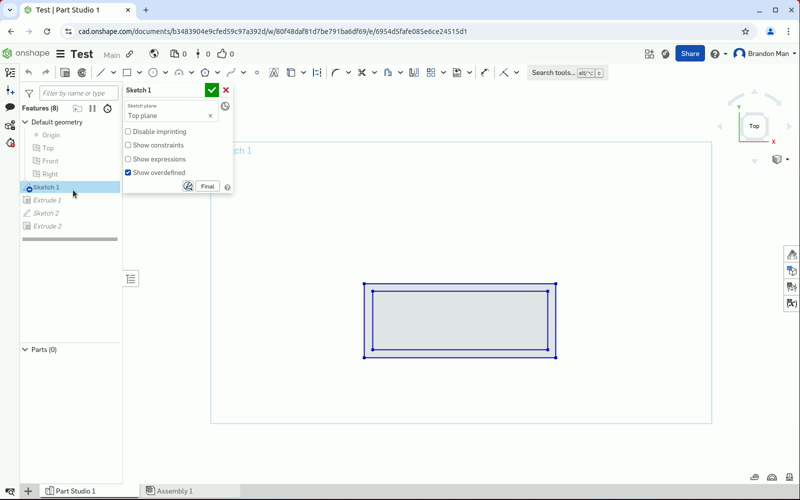
mouse_move(229, 92)
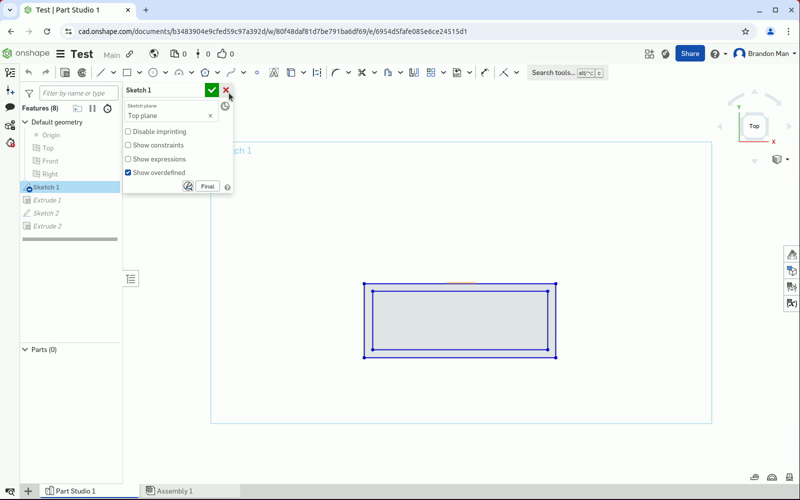
click(229, 92)
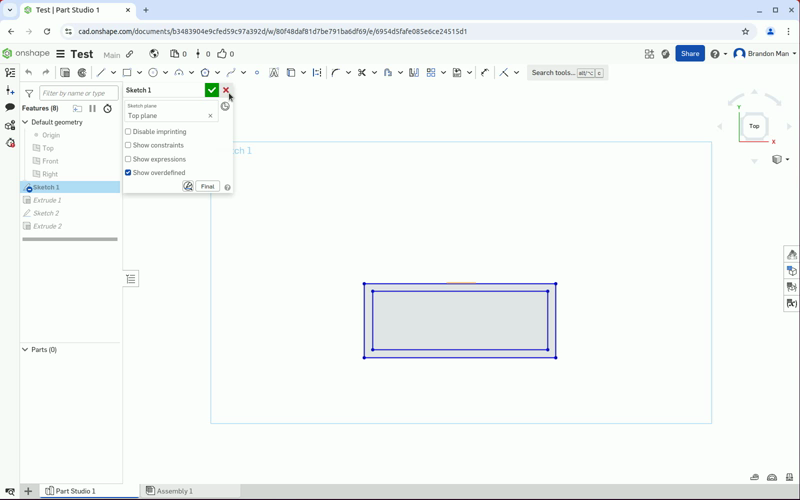
key(shift+s)
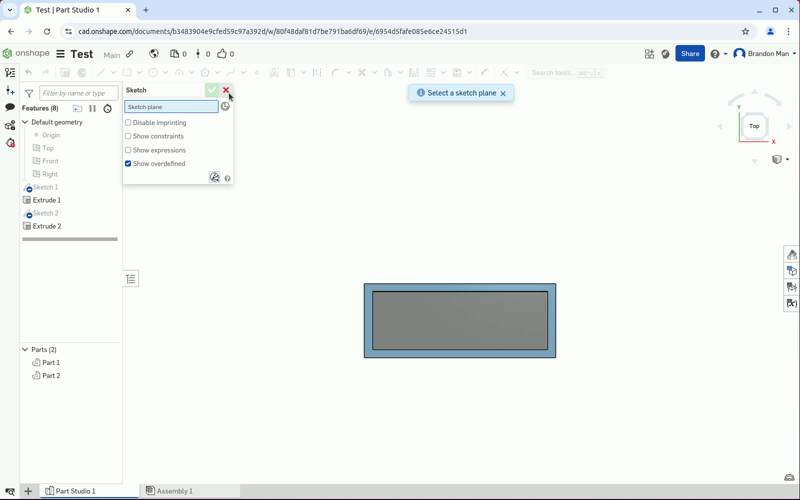
mouse_move(73, 150)
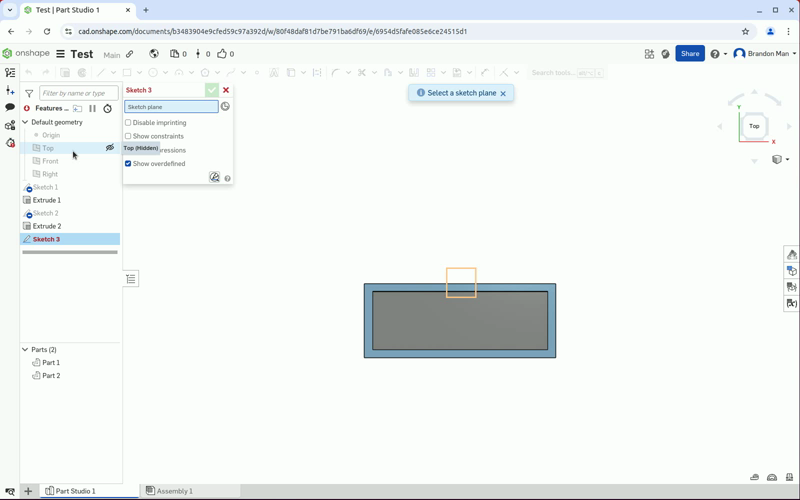
click(73, 150)
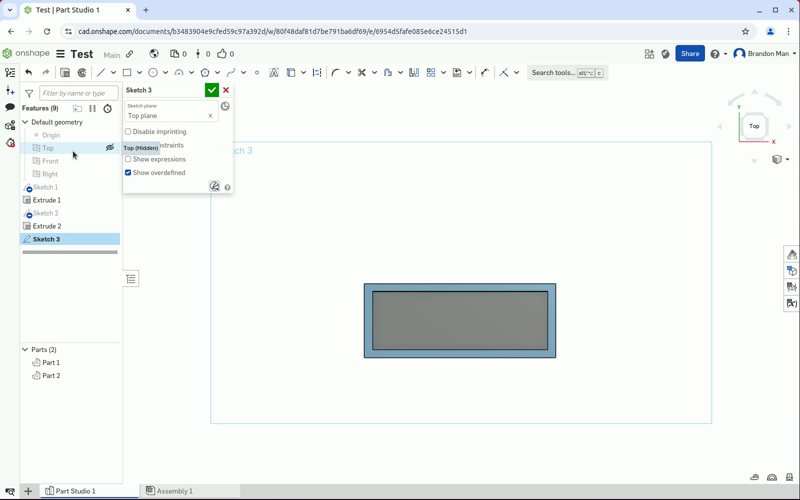
mouse_move(73, 352)
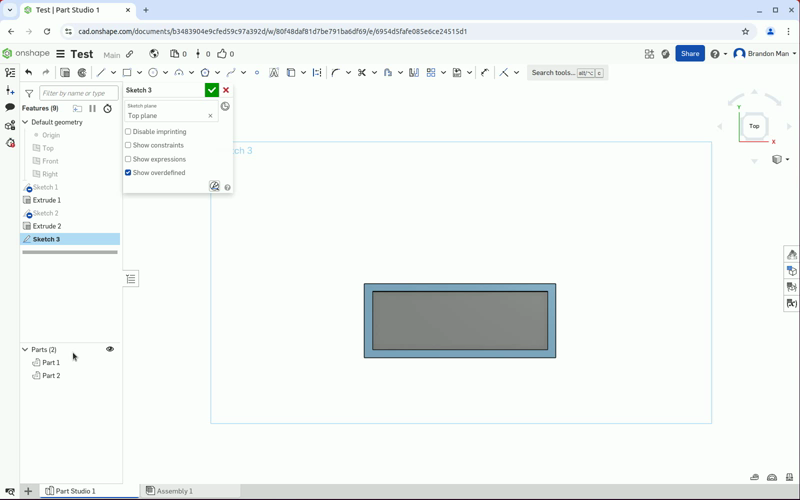
key(y)
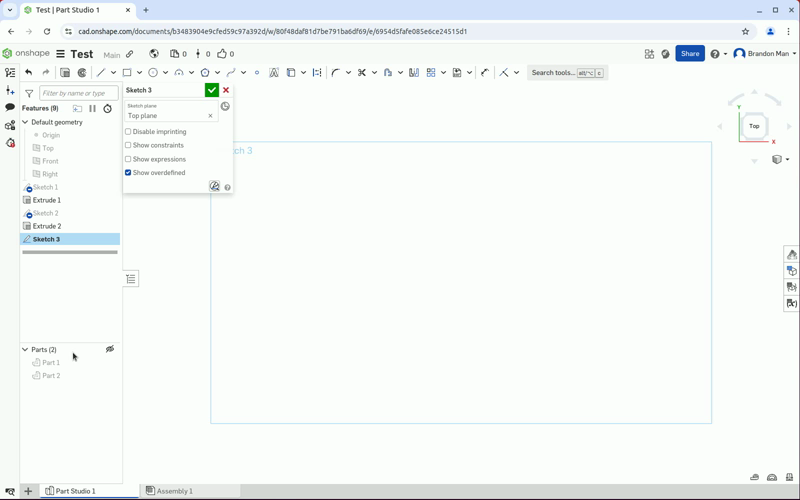
key(l)
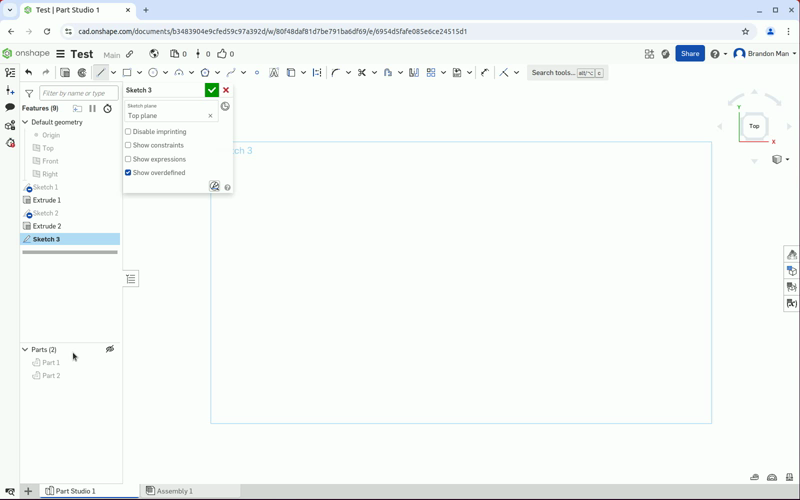
key_down(shift)
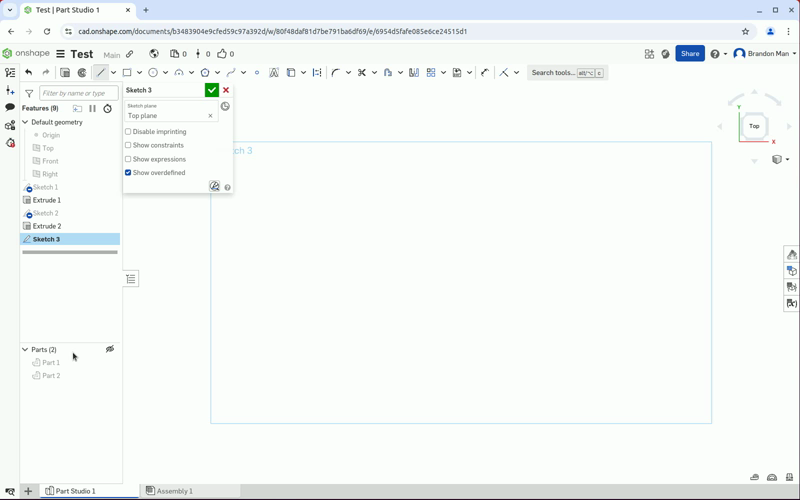
mouse_move(364, 245)
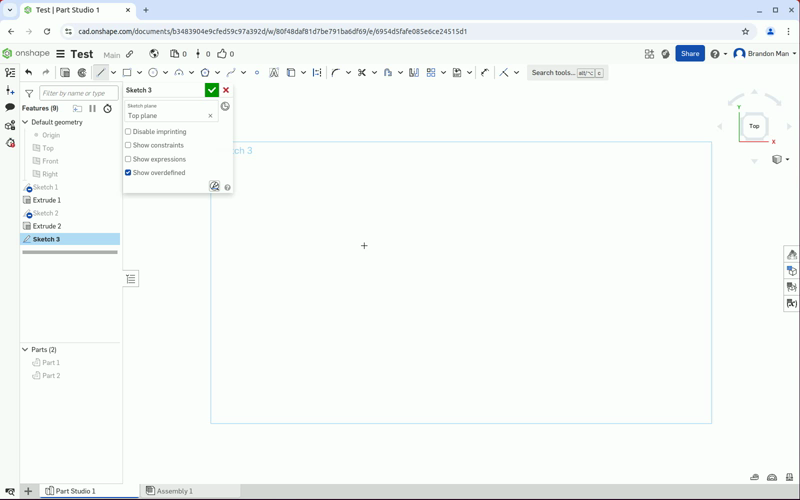
click(364, 245)
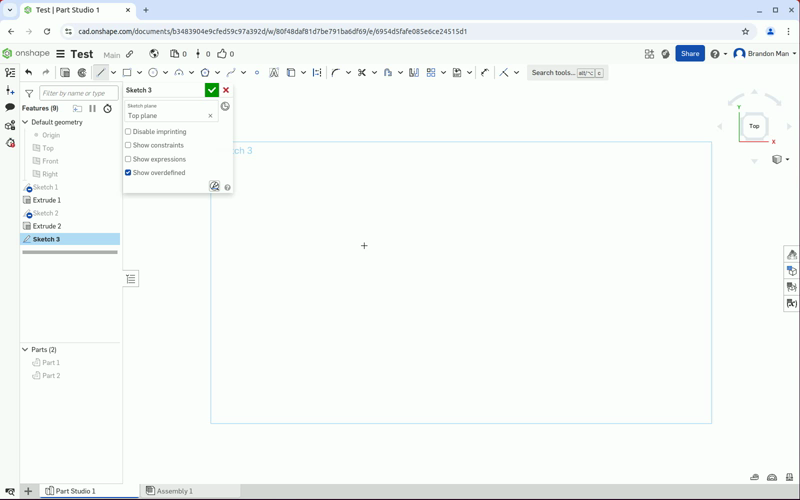
key_up(shift)
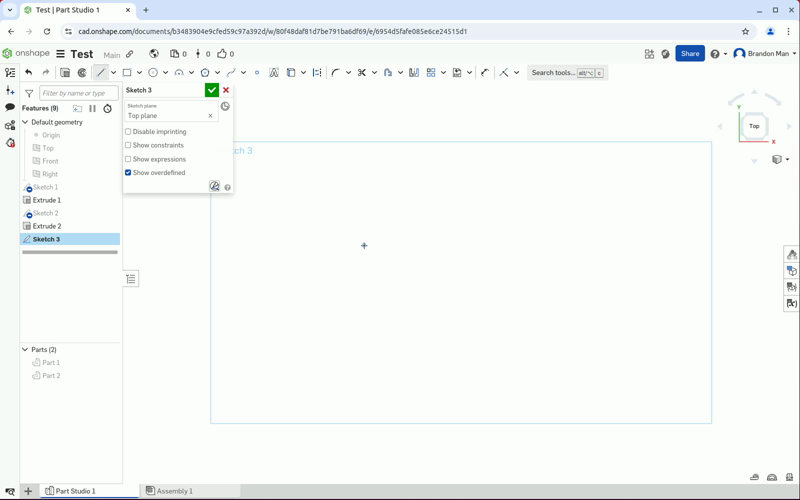
key_down(shift)
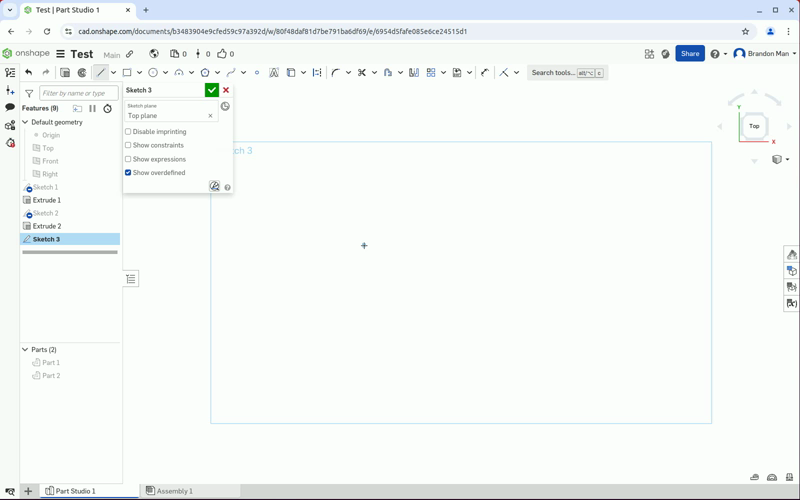
mouse_move(555, 245)
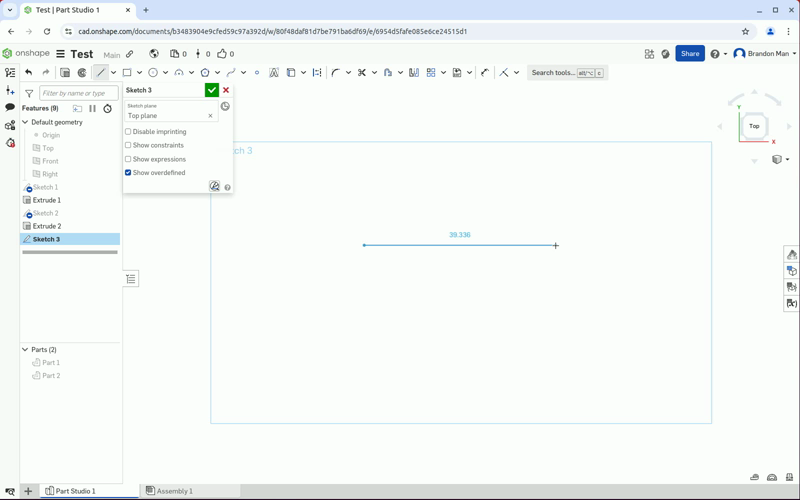
click(555, 245)
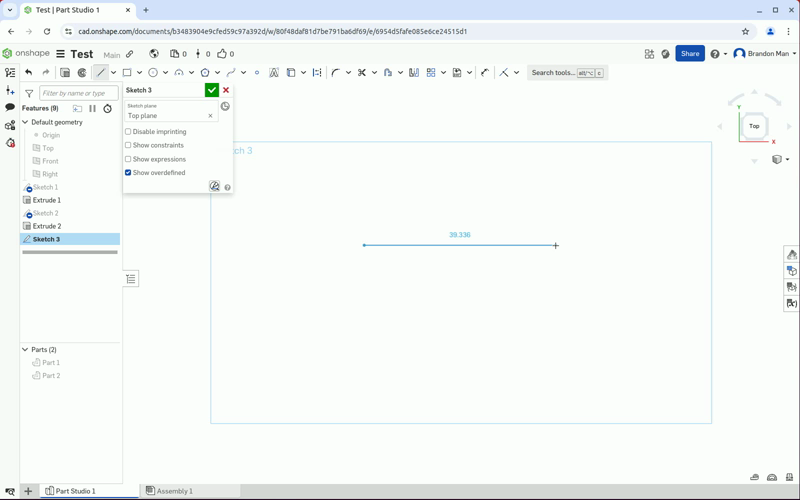
key_up(shift)
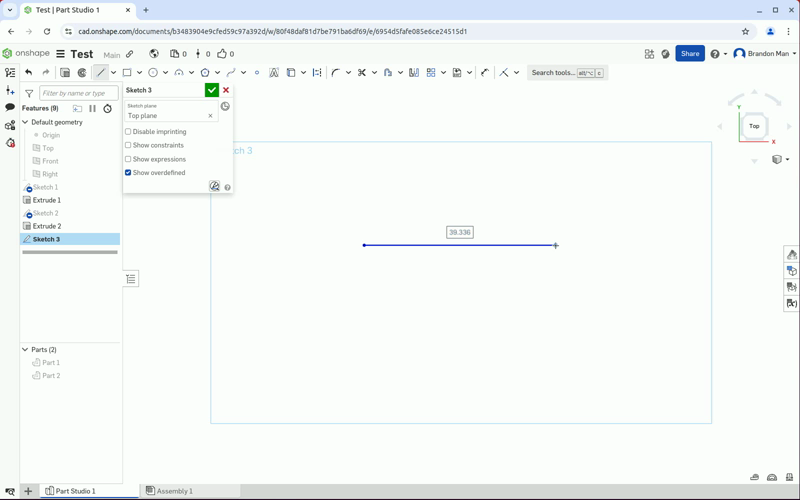
key_down(shift)
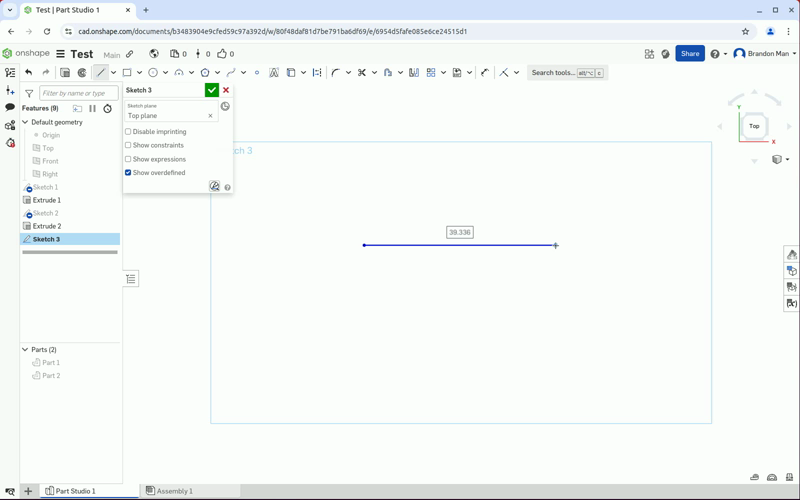
mouse_move(555, 170)
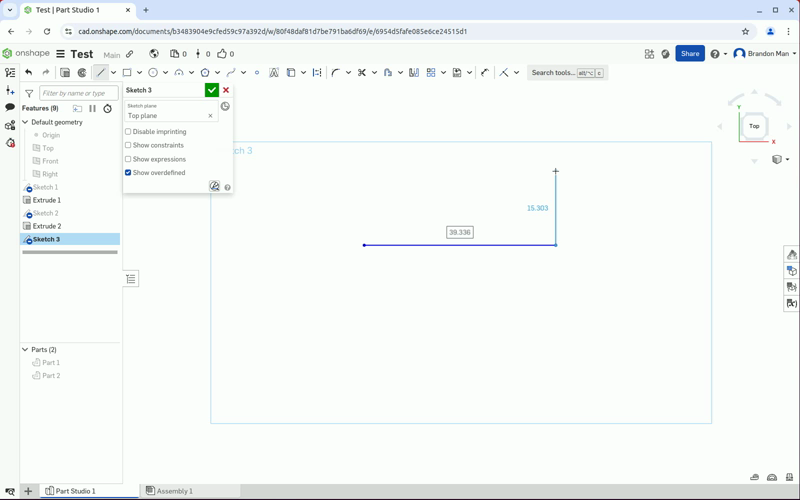
click(555, 170)
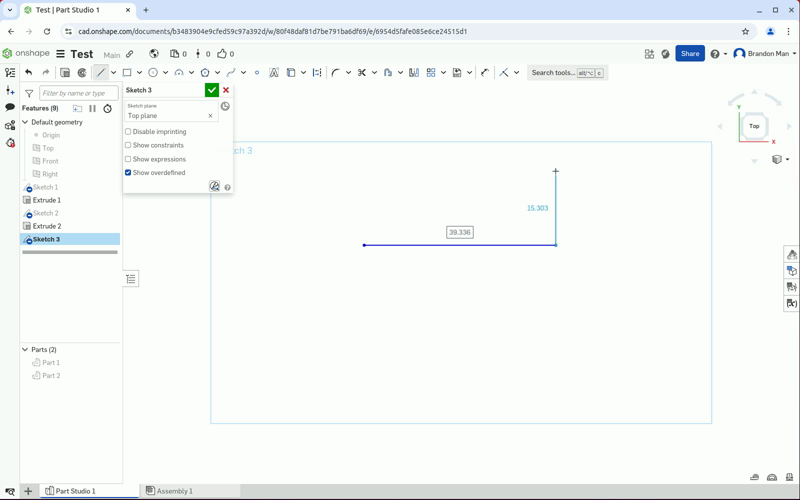
key_up(shift)
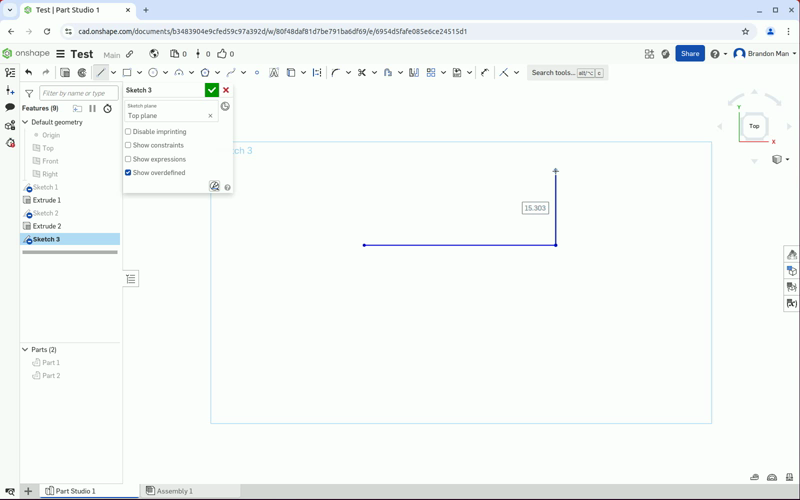
key_down(shift)
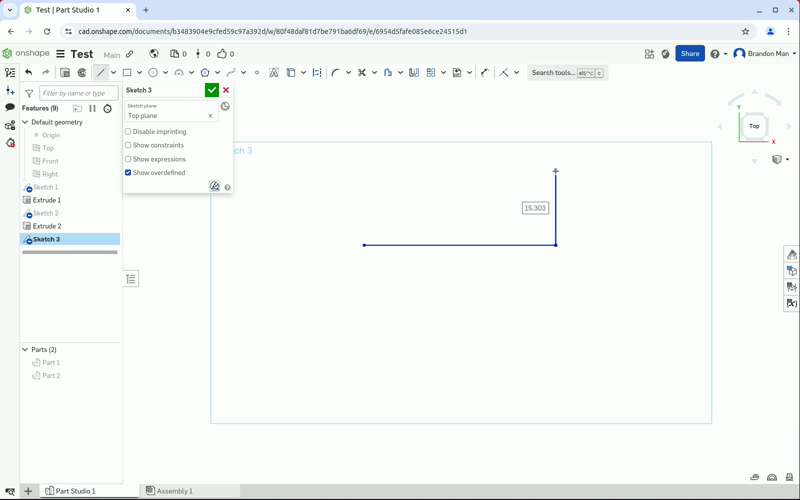
mouse_move(364, 170)
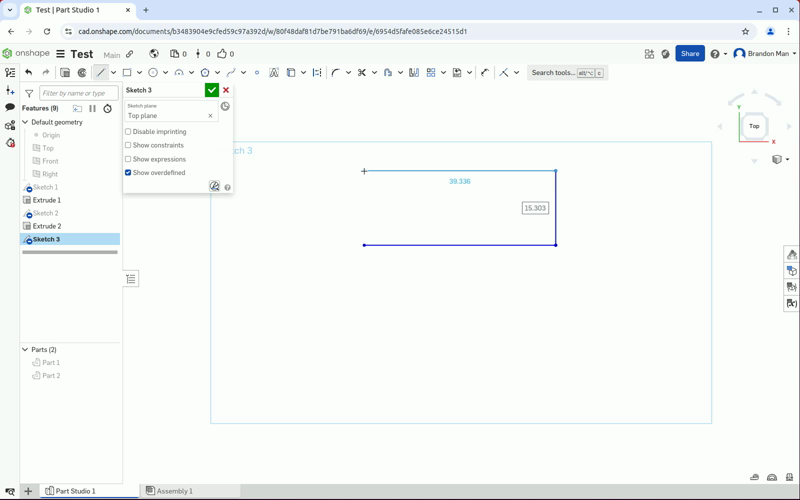
click(364, 170)
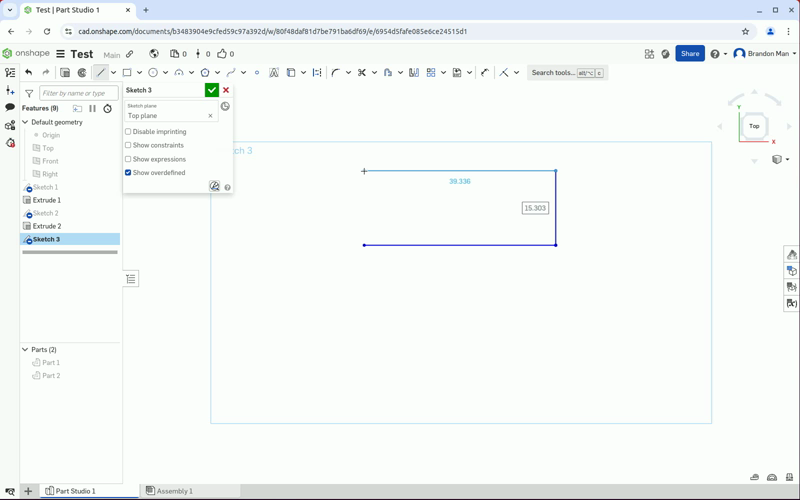
key_up(shift)
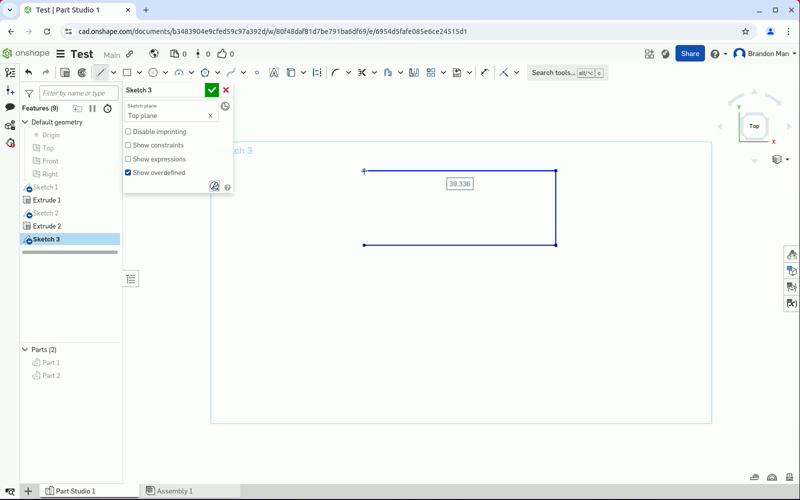
key_down(shift)
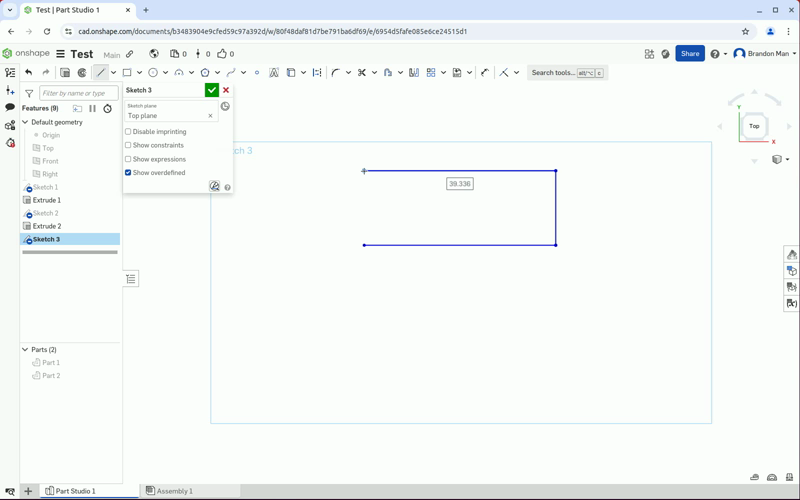
mouse_move(364, 245)
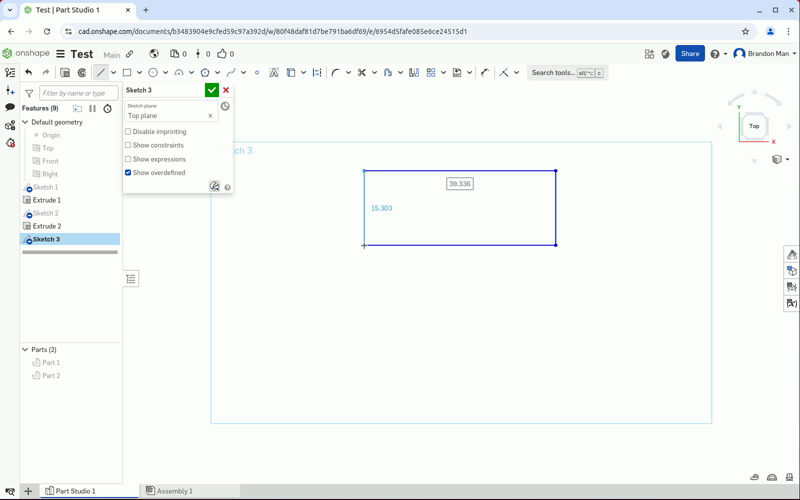
key_up(shift)
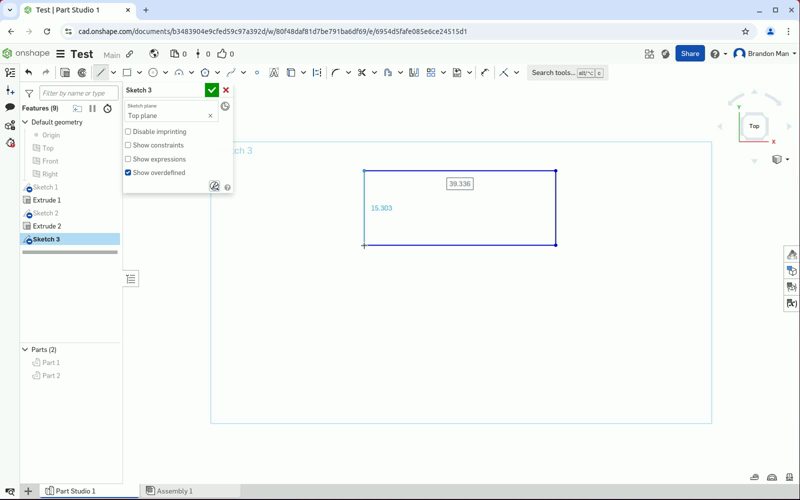
click(364, 245)
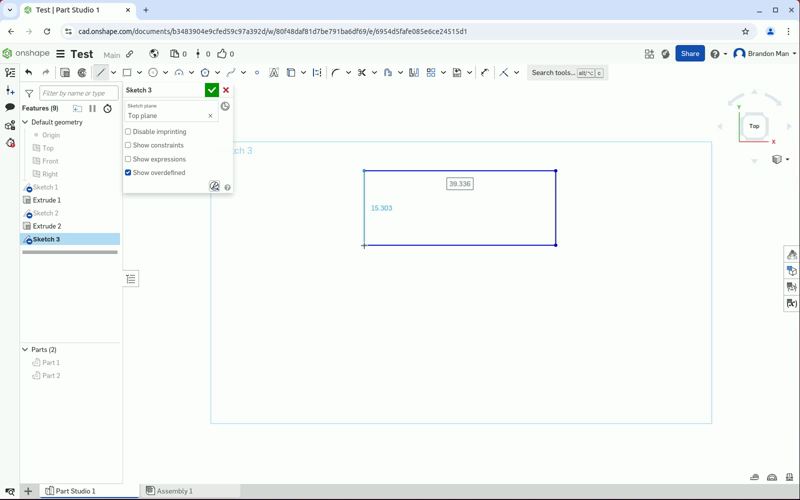
key(esc)
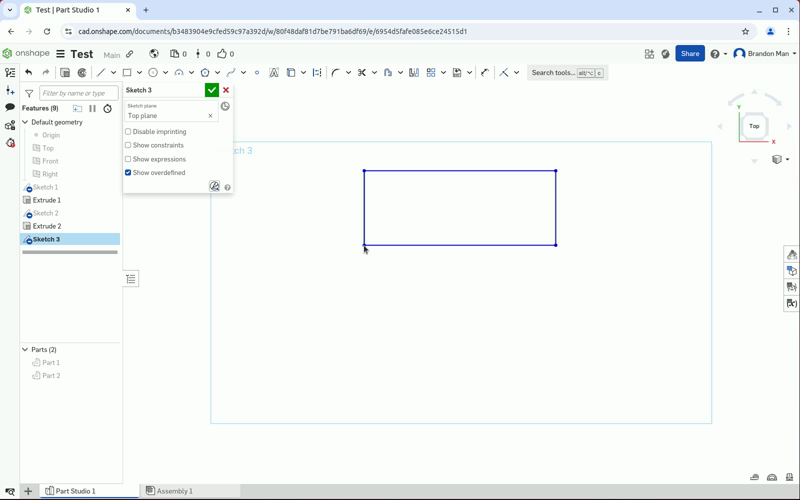
key(l)
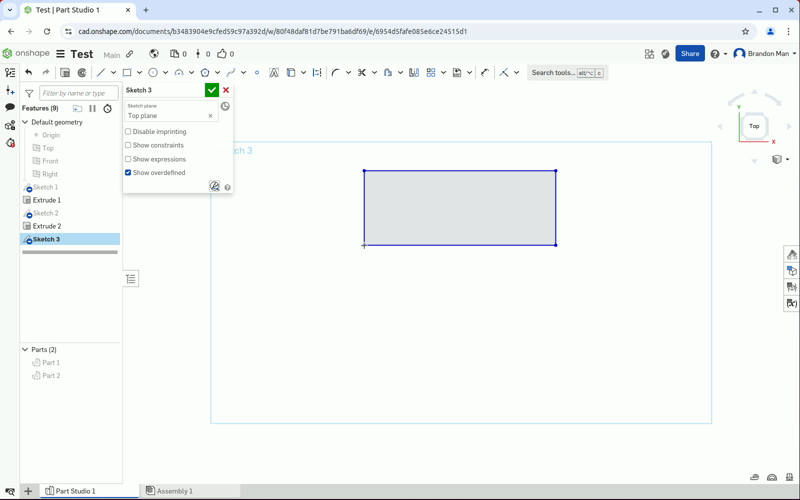
key_down(shift)
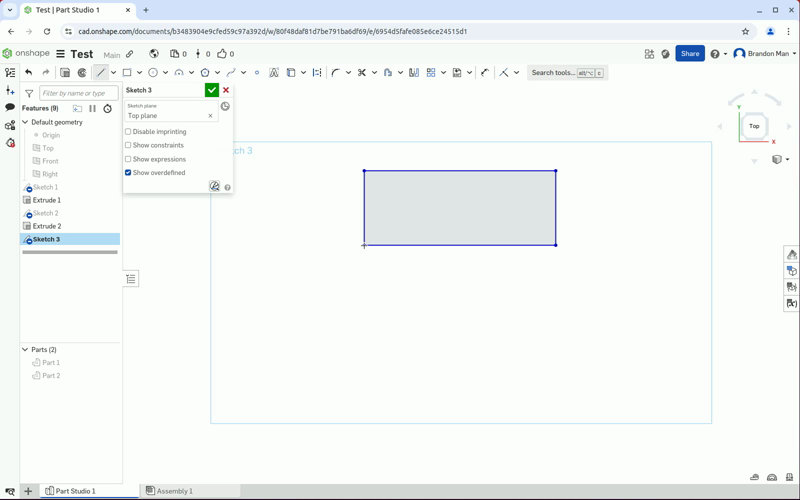
mouse_move(372, 237)
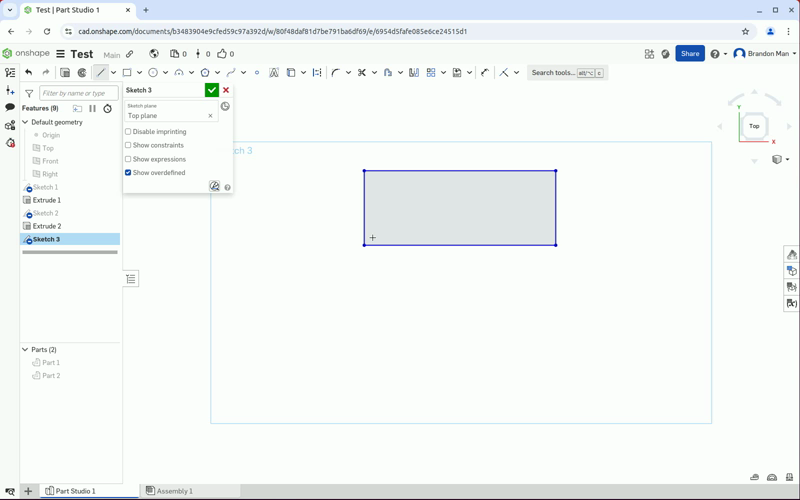
click(372, 237)
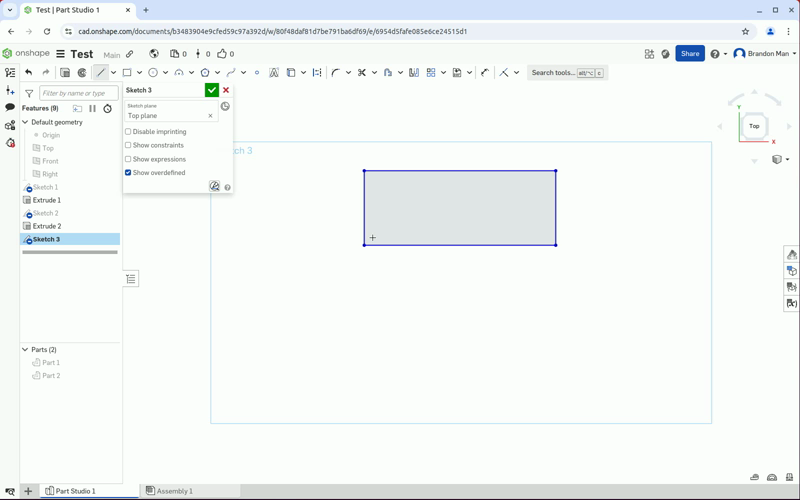
key_up(shift)
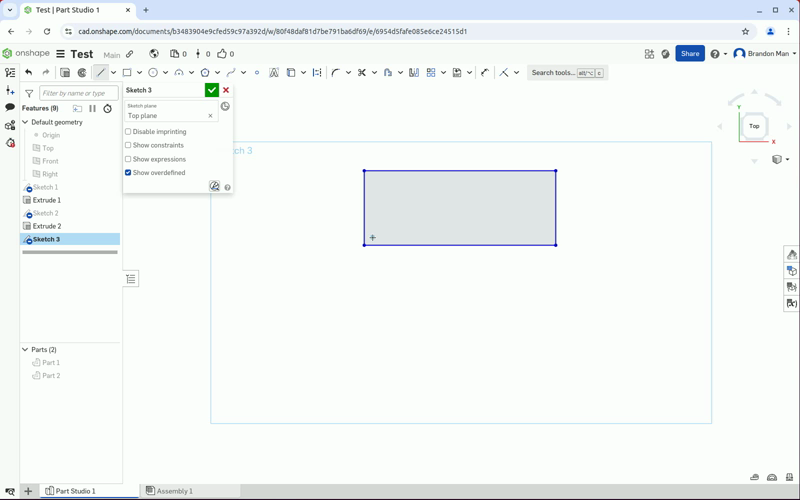
key_down(shift)
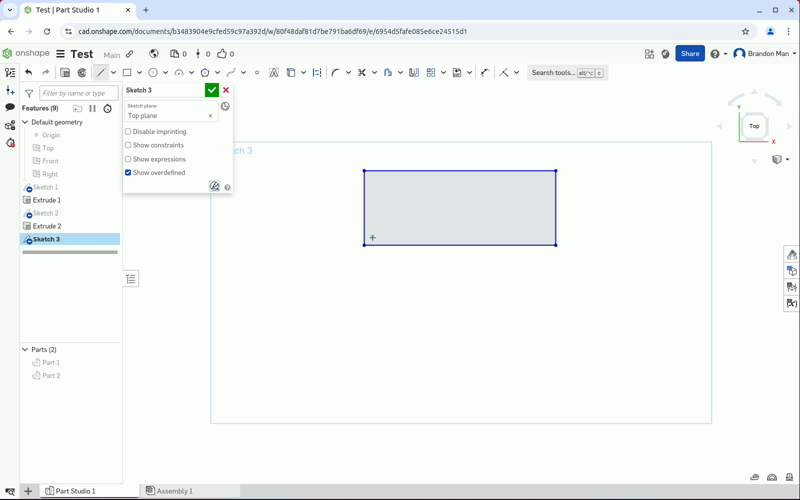
mouse_move(547, 237)
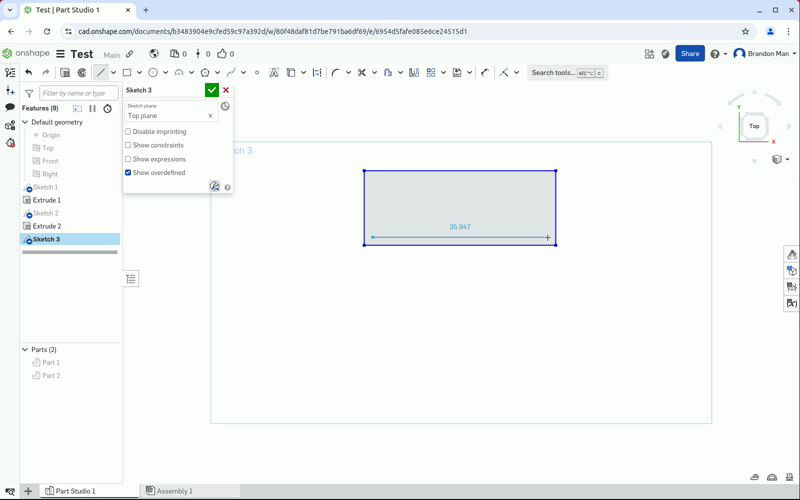
click(547, 237)
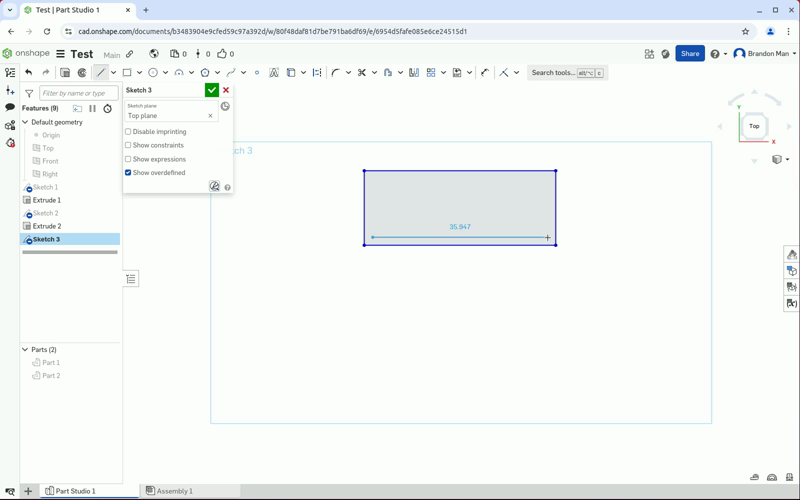
key_up(shift)
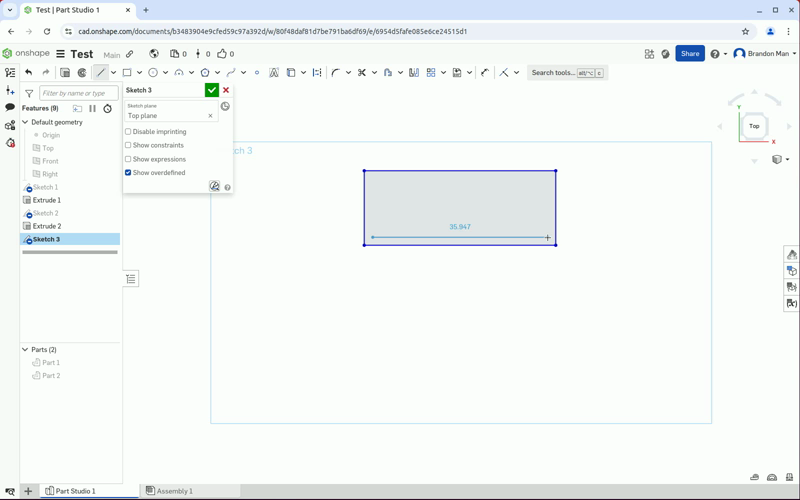
key_down(shift)
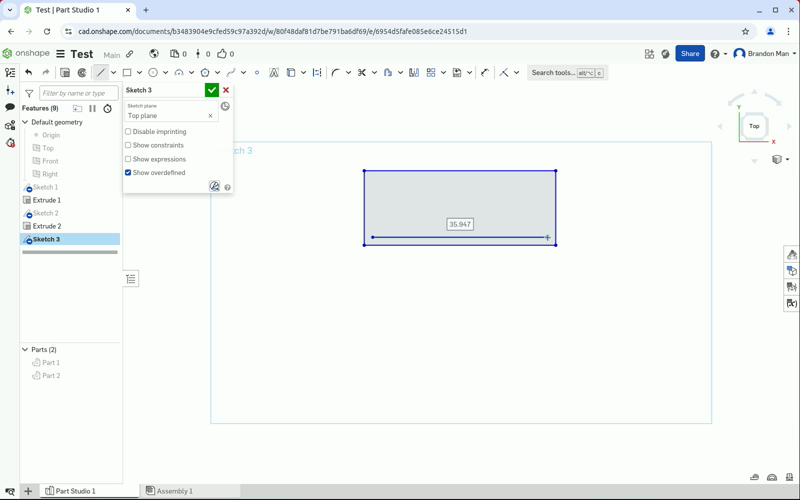
mouse_move(577, 237)
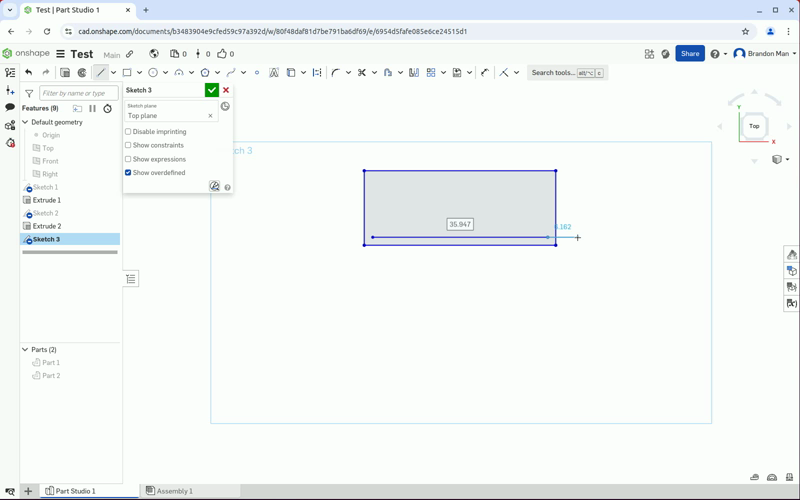
mouse_move(547, 178)
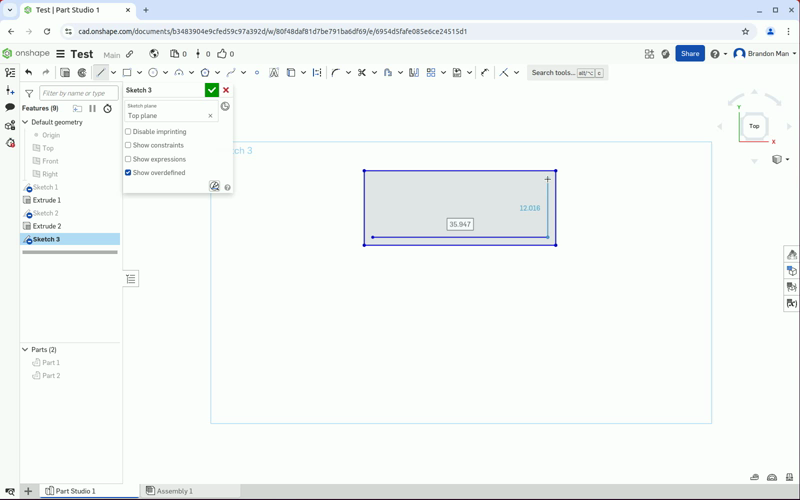
click(547, 178)
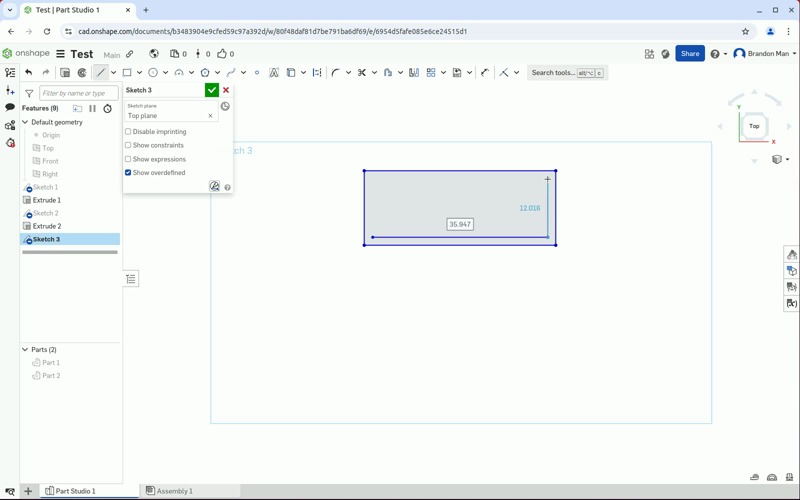
key_up(shift)
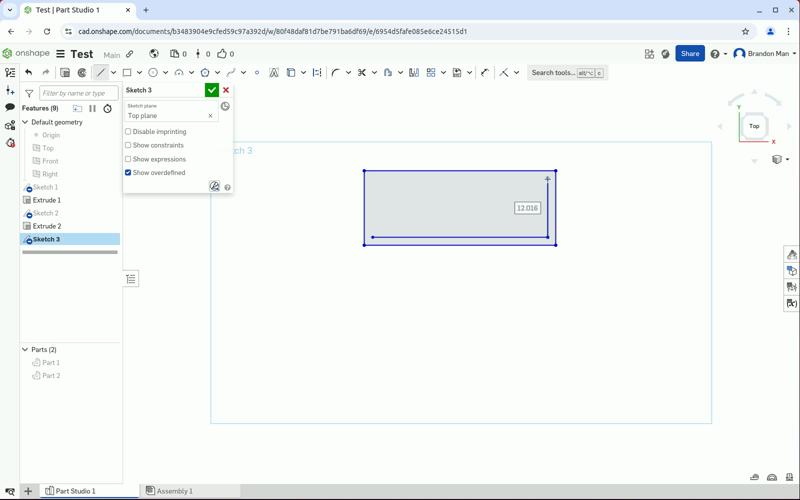
key_down(shift)
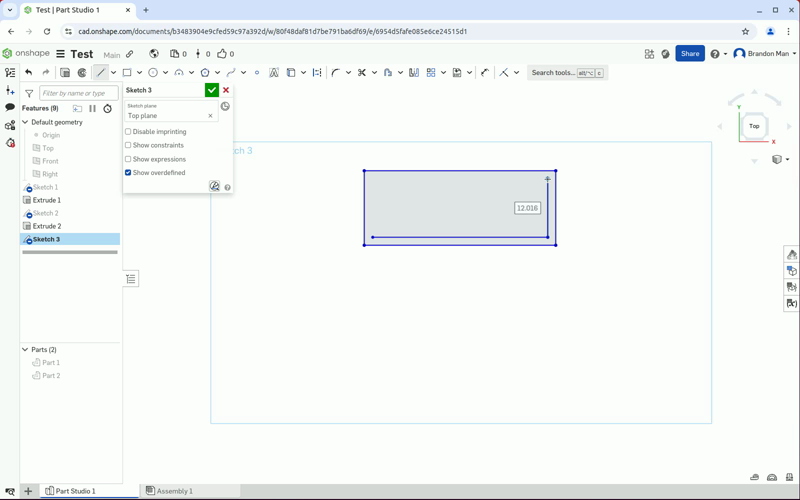
mouse_move(372, 178)
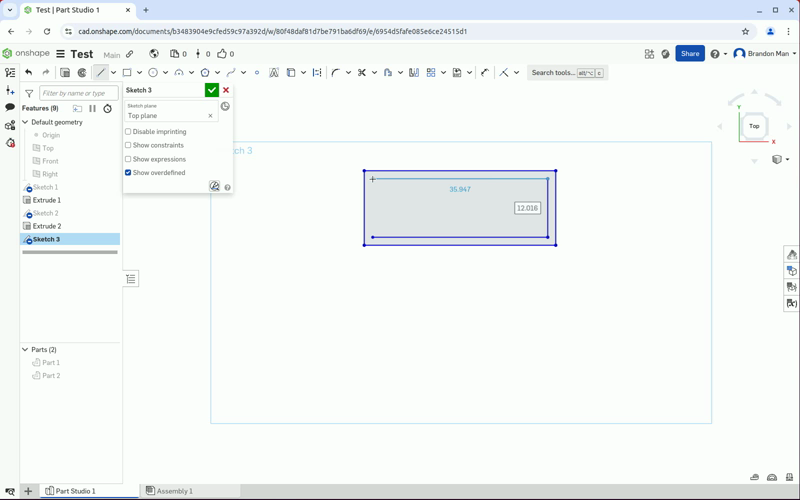
click(372, 178)
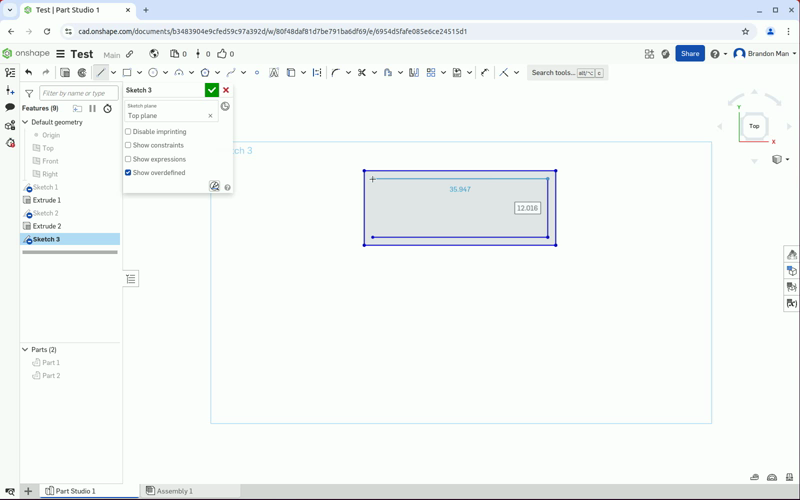
key_up(shift)
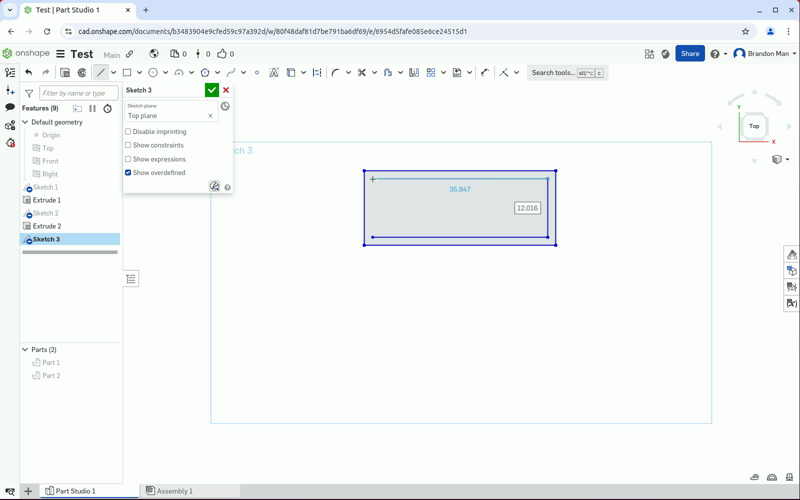
mouse_move(402, 178)
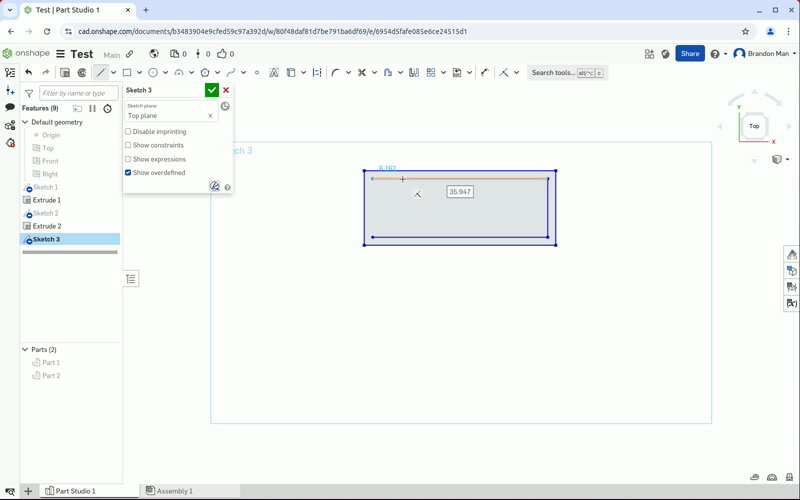
key_down(shift)
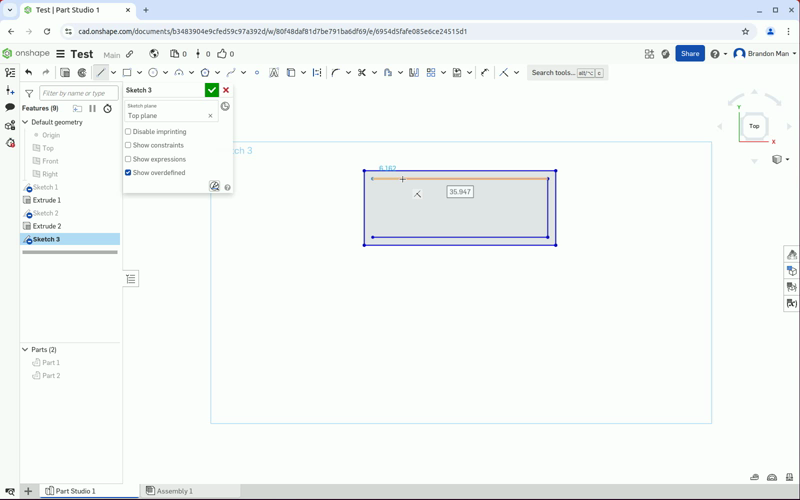
mouse_move(372, 237)
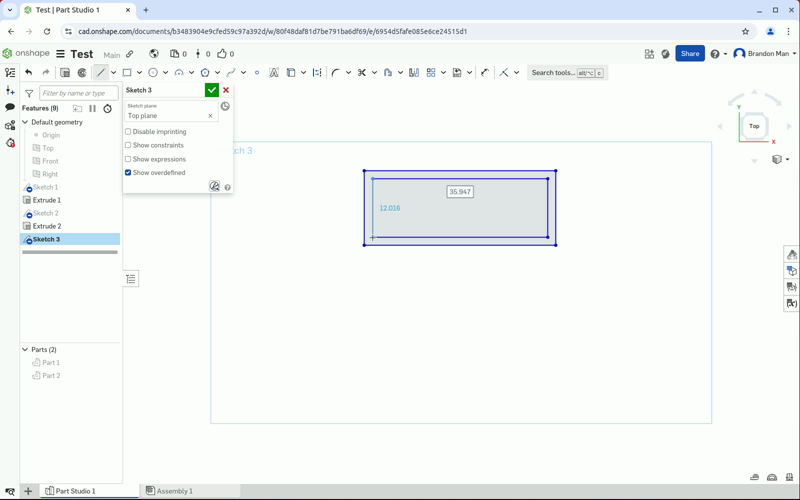
key_up(shift)
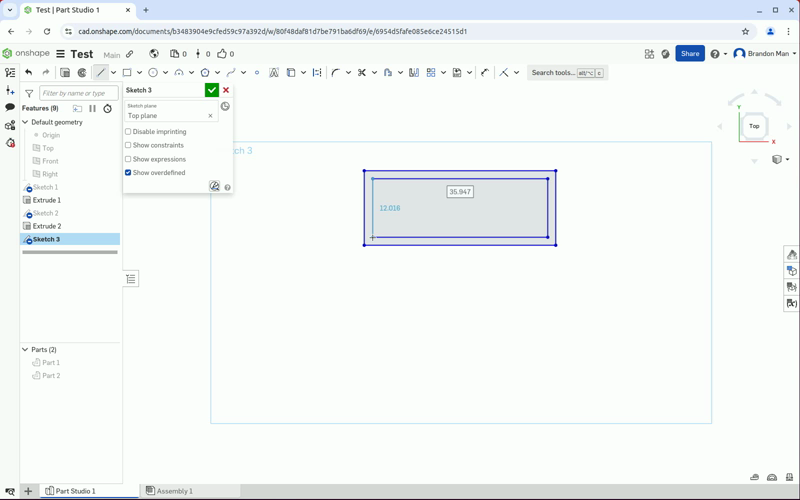
click(372, 237)
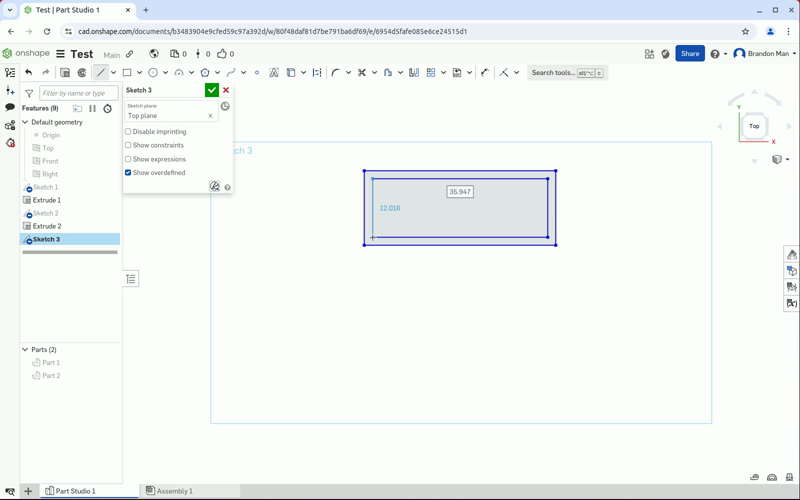
key(esc)
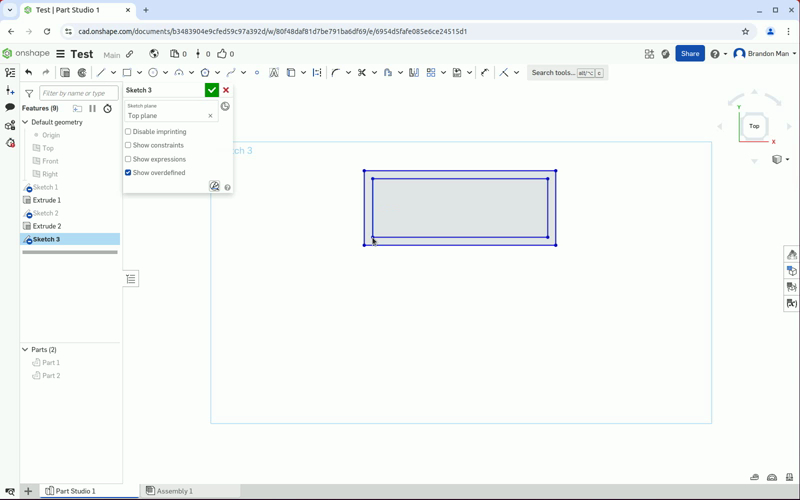
mouse_move(483, 241)
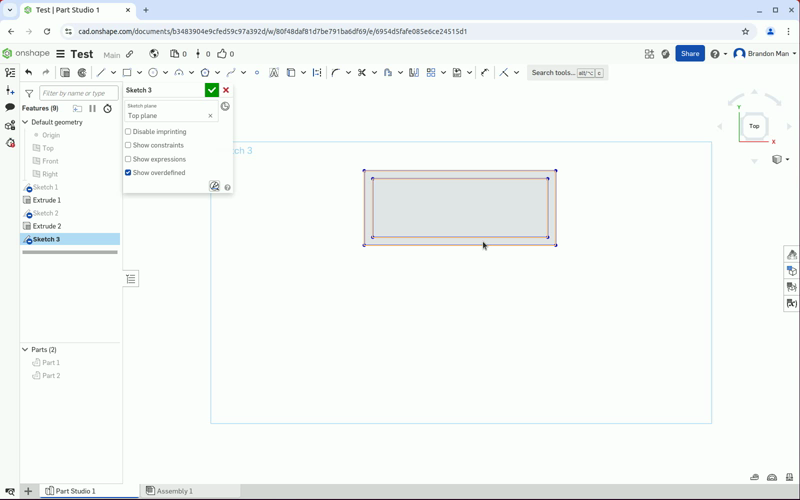
click(483, 241)
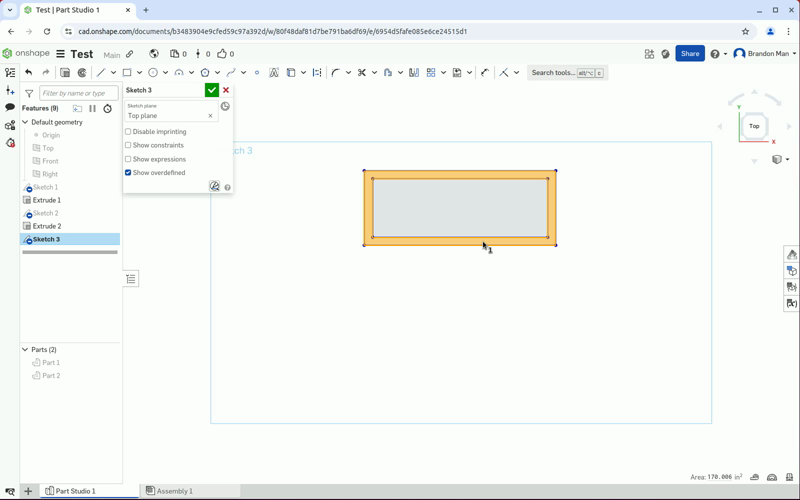
mouse_move(73, 352)
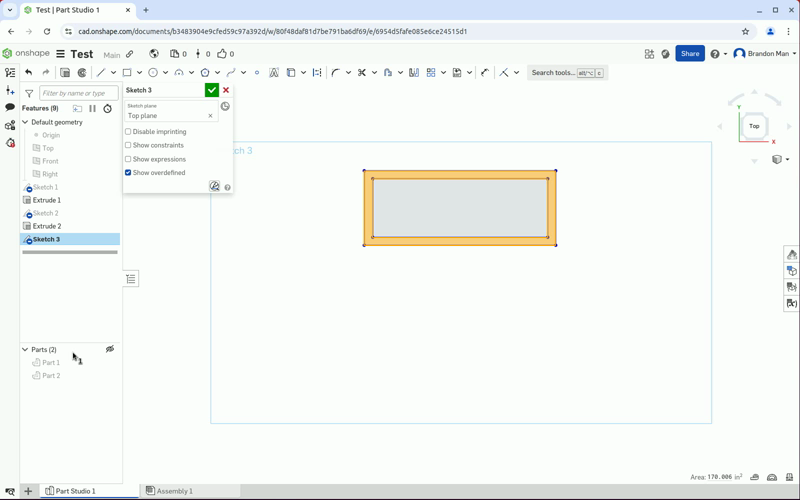
key(shift+y)
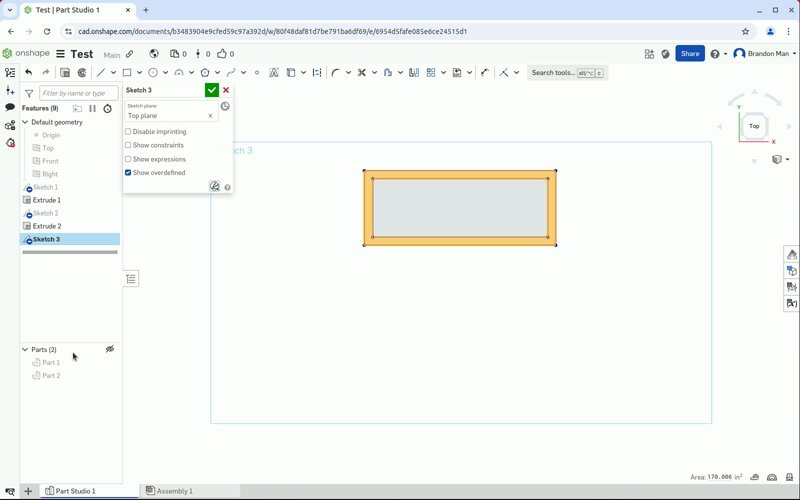
key(shift+e)
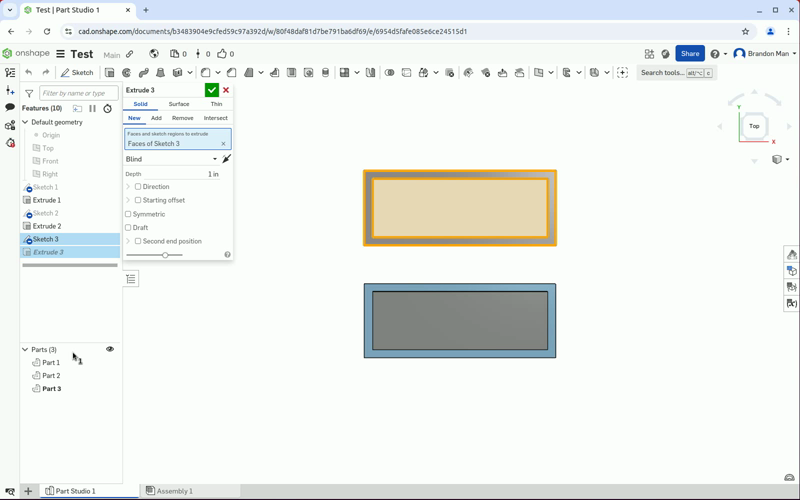
mouse_move(143, 106)
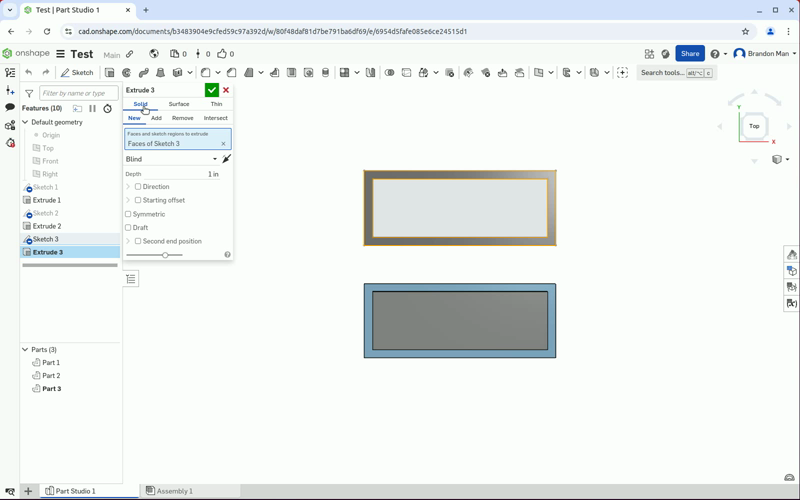
click(143, 106)
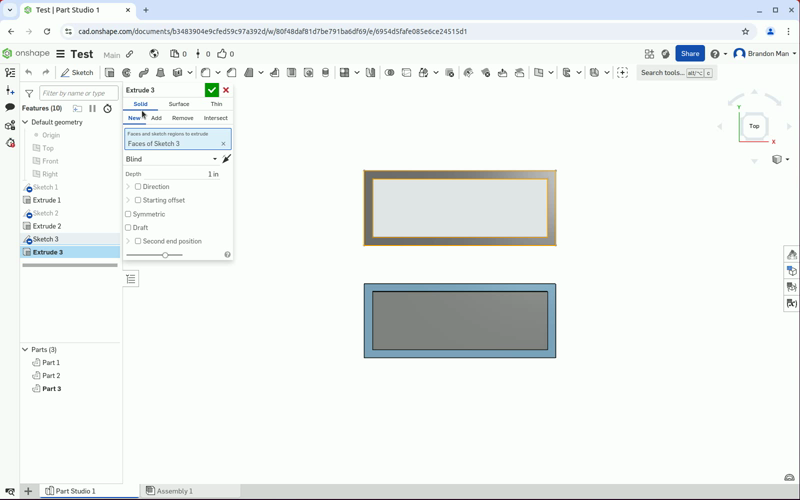
mouse_move(137, 120)
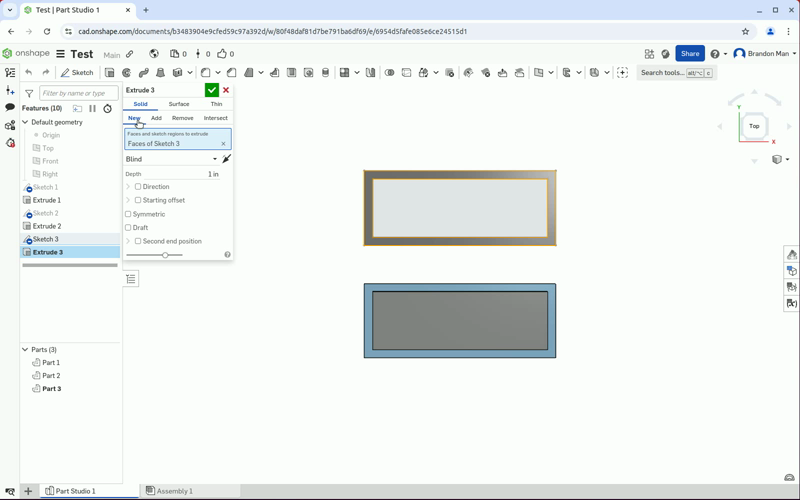
click(137, 120)
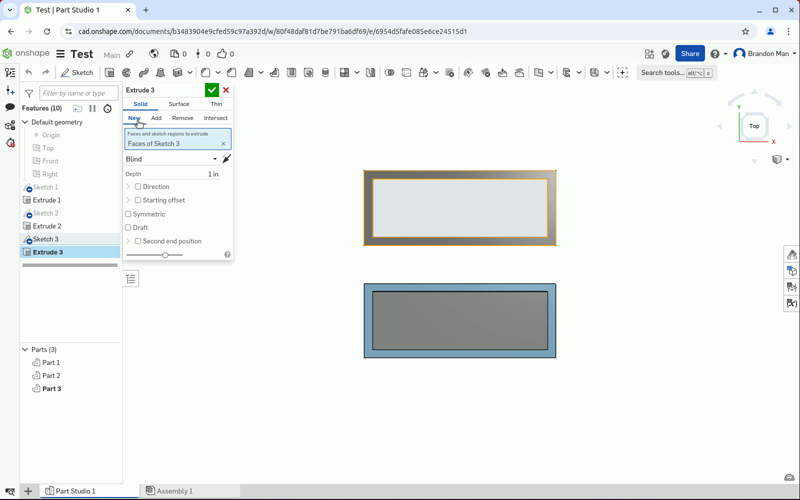
key(tab, 4)
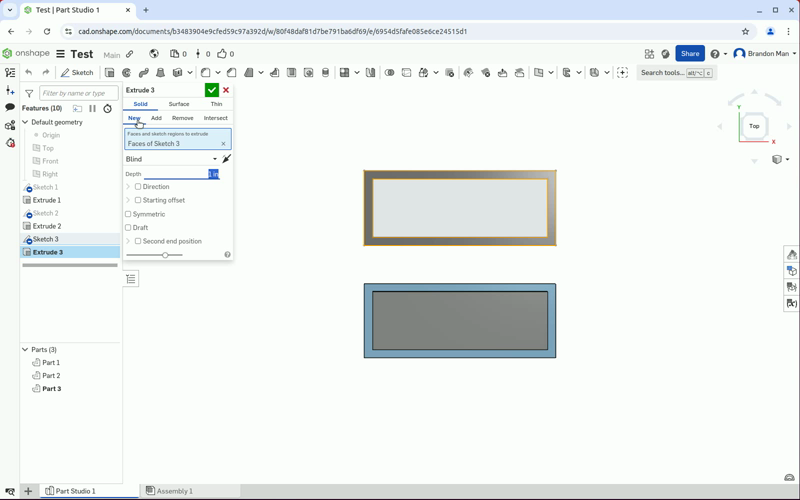
text(1.444)
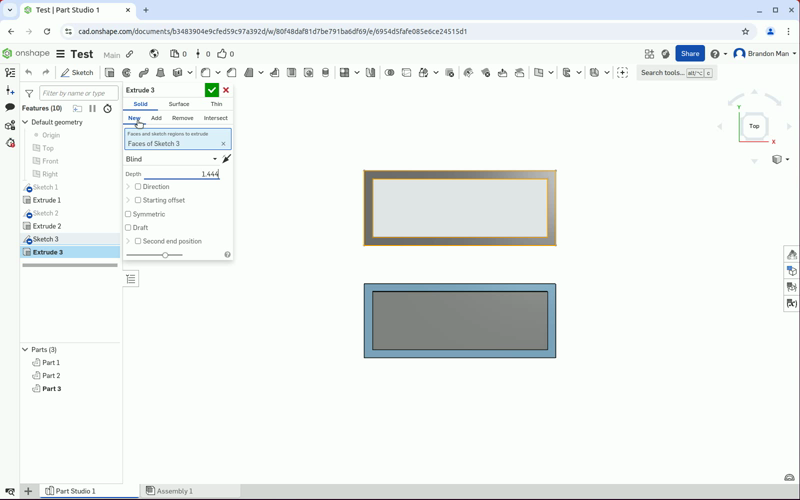
key(enter)
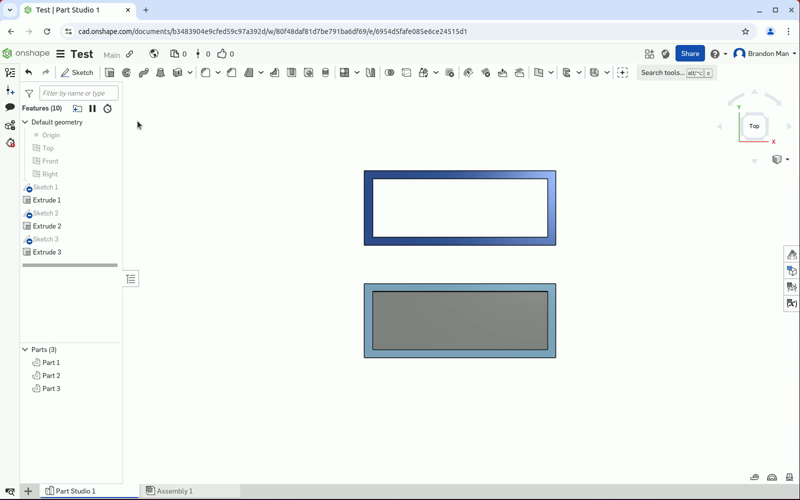
key(shift+h)
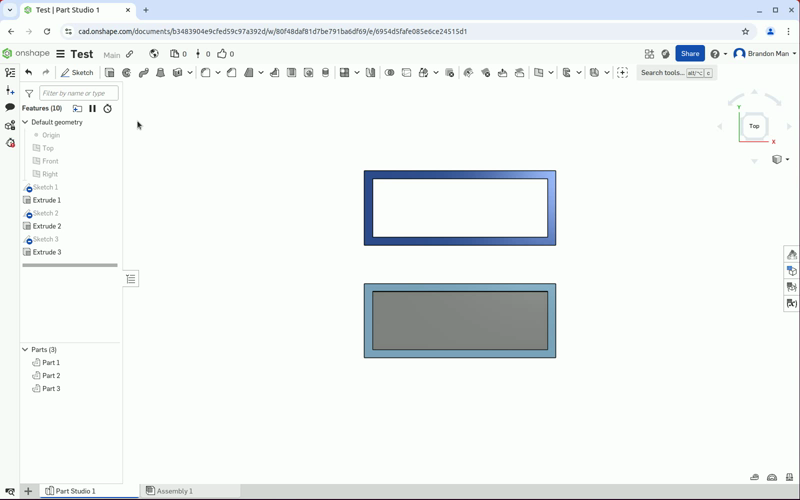
key(shift+h)
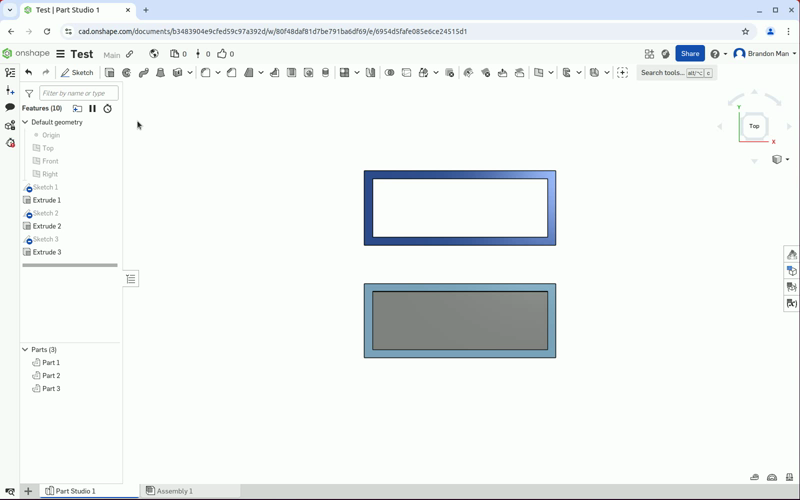
mouse_move(73, 189)
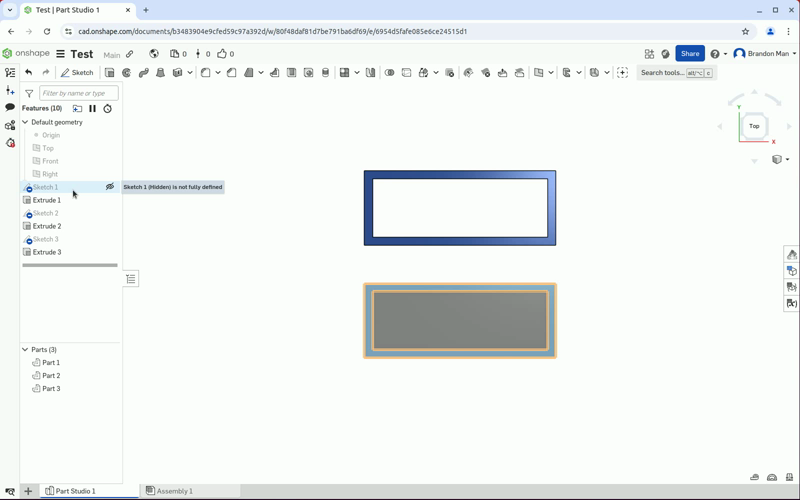
click(73, 189)
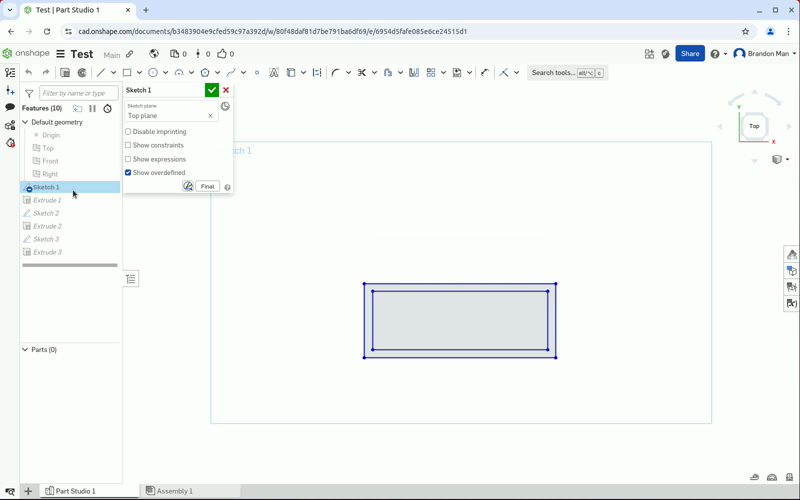
mouse_move(229, 92)
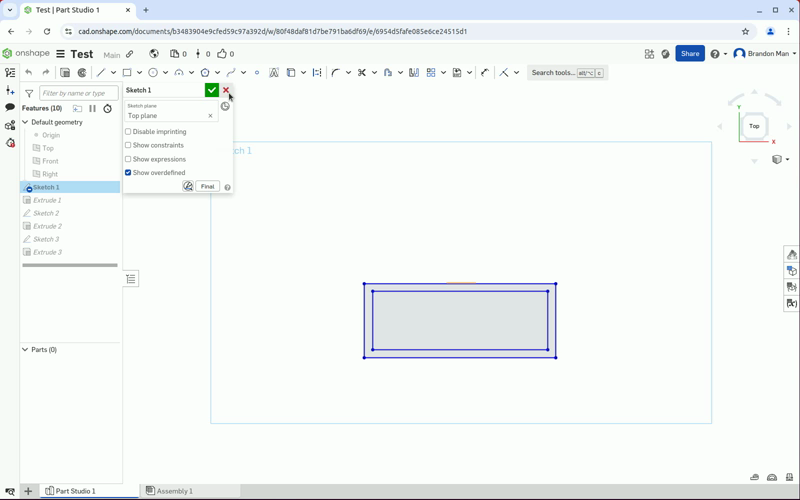
click(229, 92)
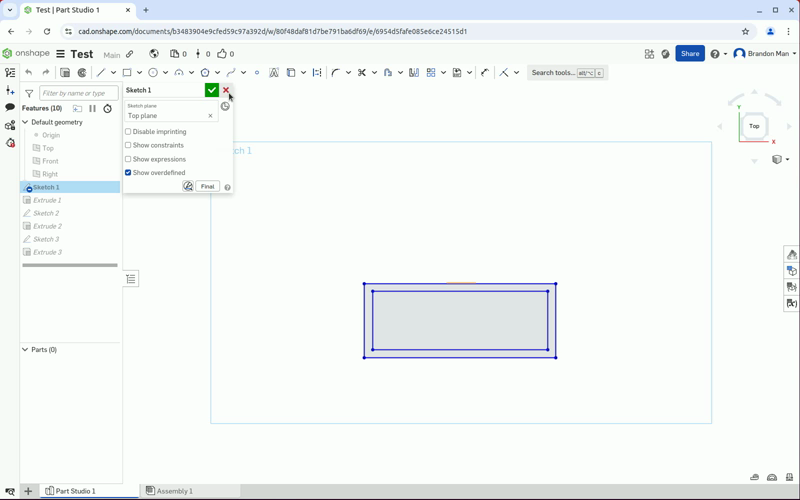
key(shift+s)
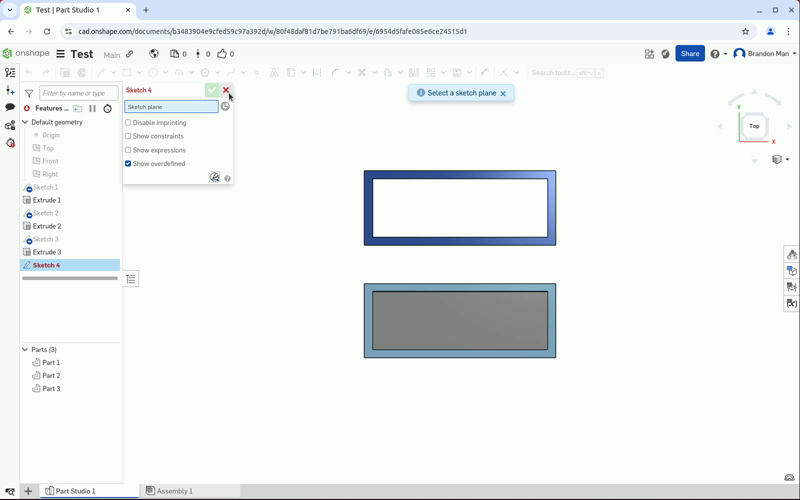
mouse_move(73, 150)
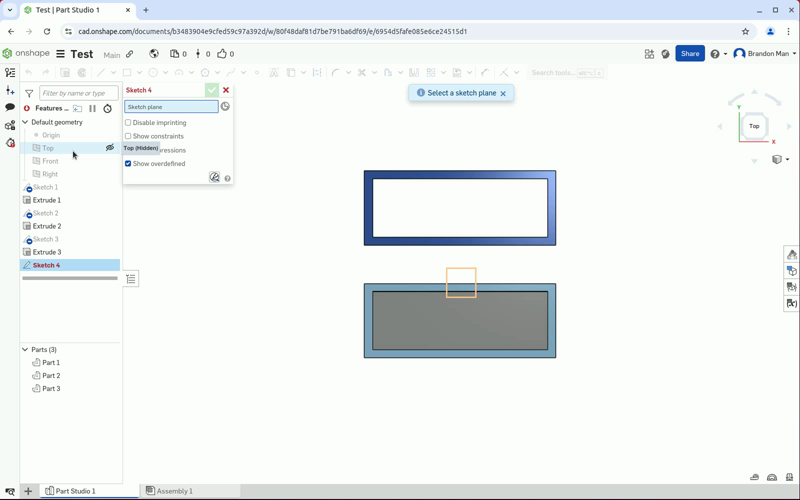
click(73, 150)
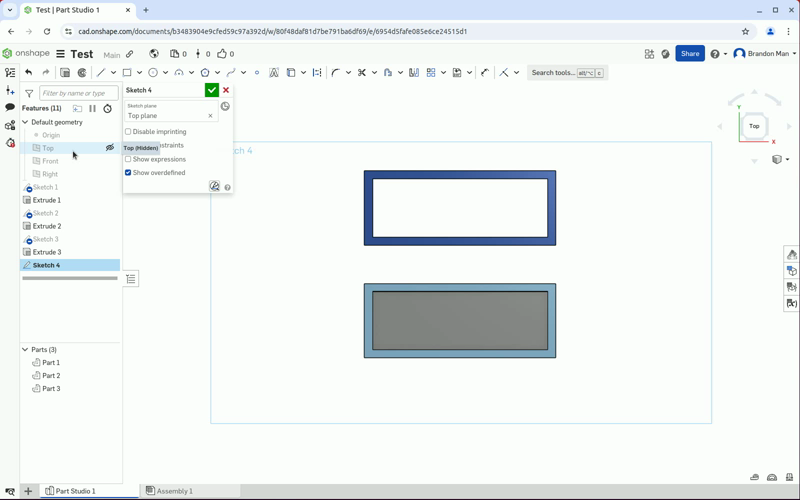
mouse_move(73, 352)
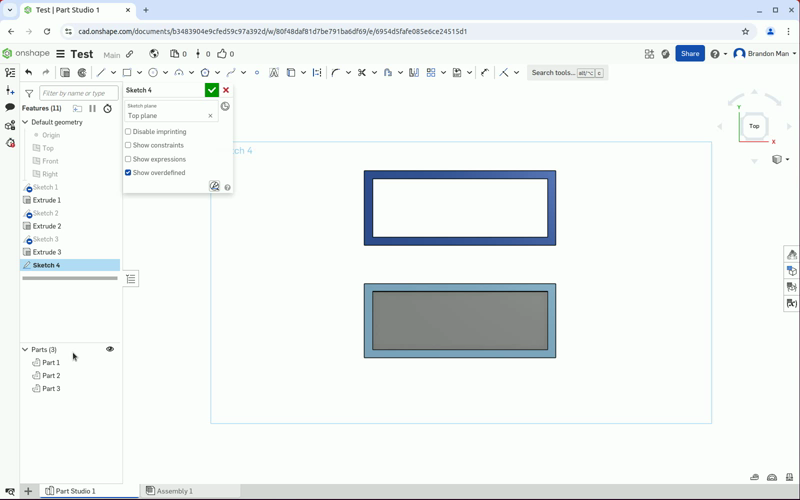
key(y)
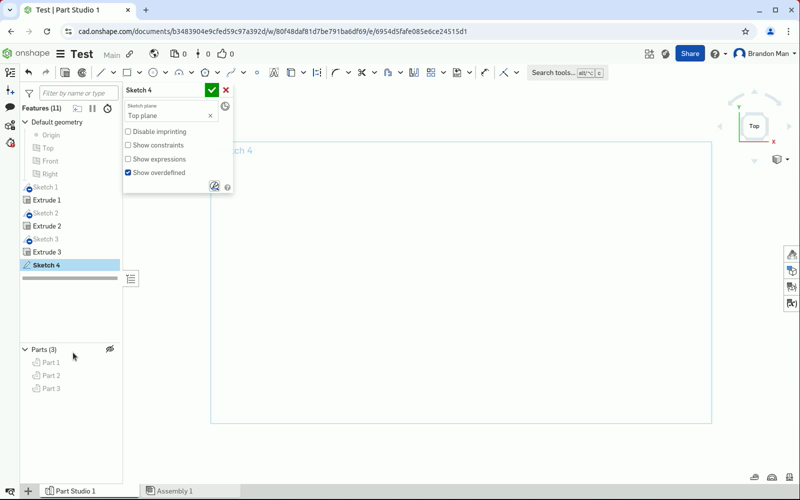
key(l)
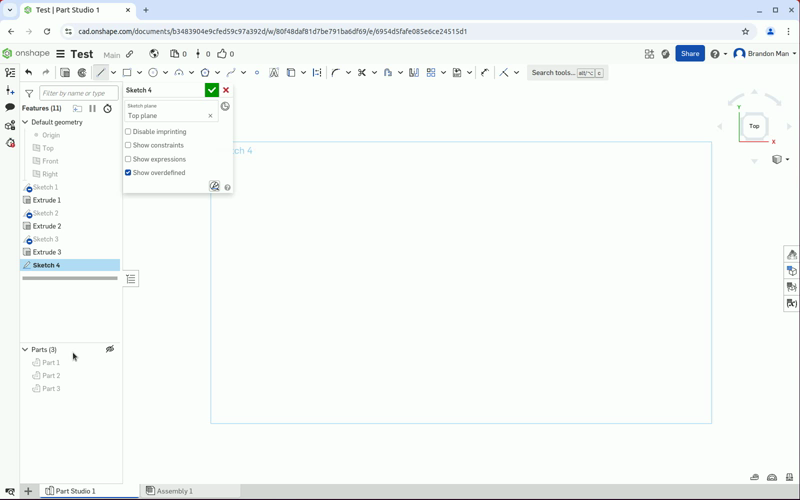
key_down(shift)
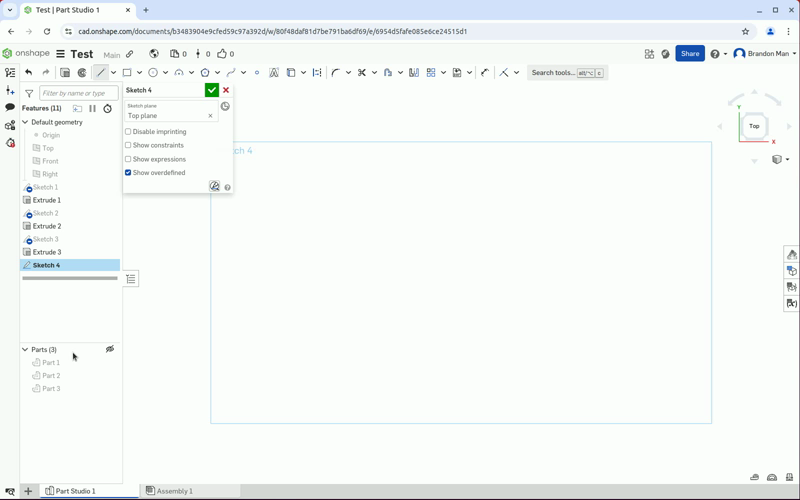
mouse_move(371, 238)
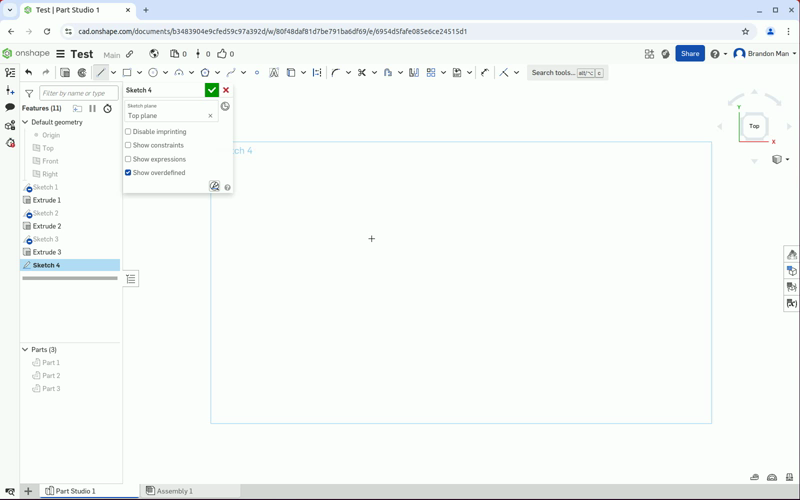
click(371, 238)
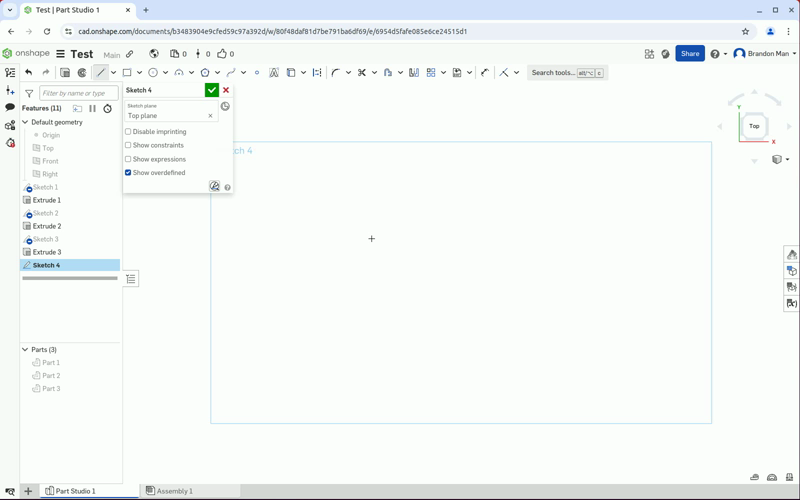
key_up(shift)
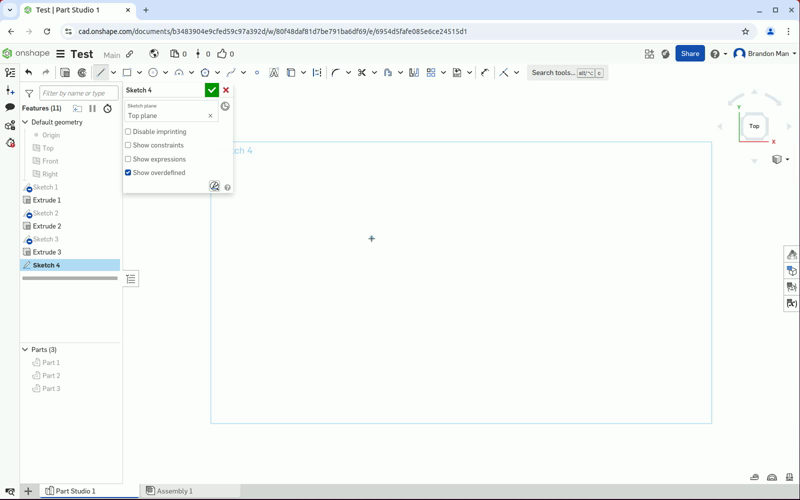
key_down(shift)
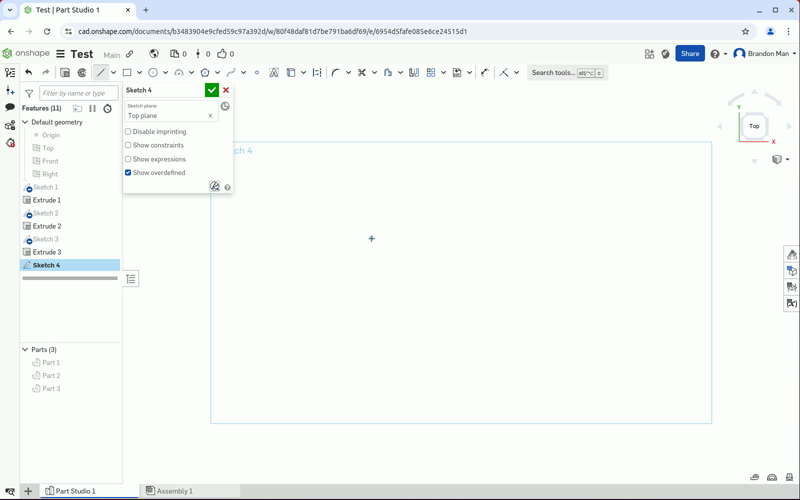
mouse_move(548, 238)
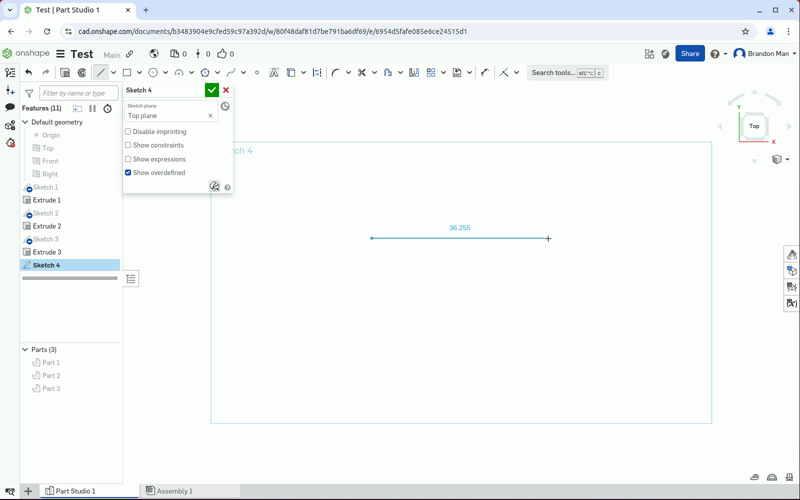
click(548, 238)
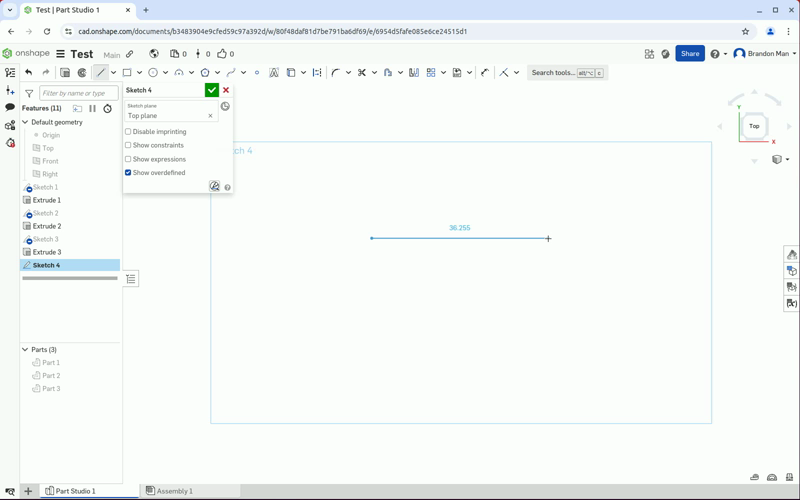
key_up(shift)
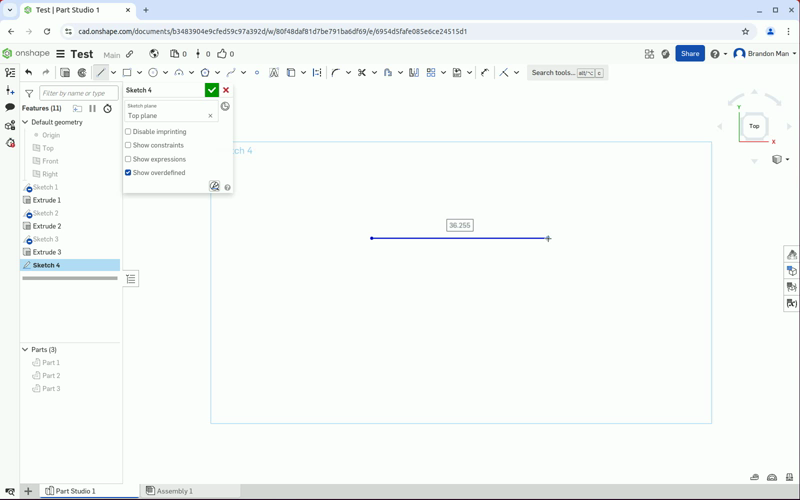
key_down(shift)
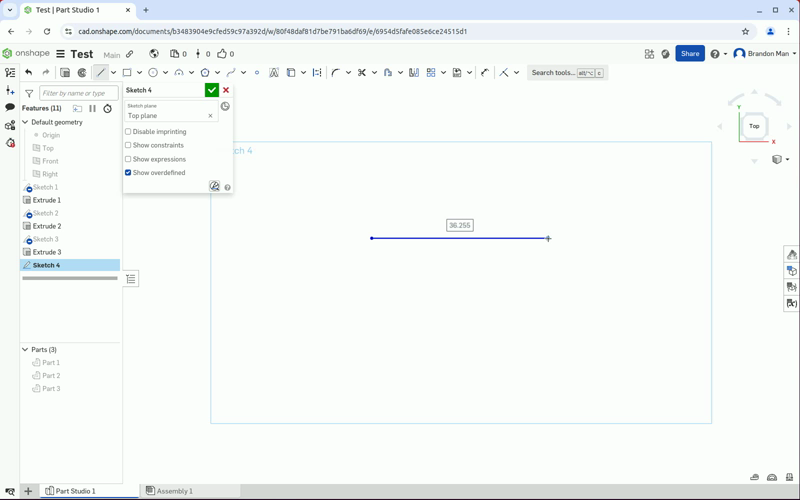
mouse_move(578, 238)
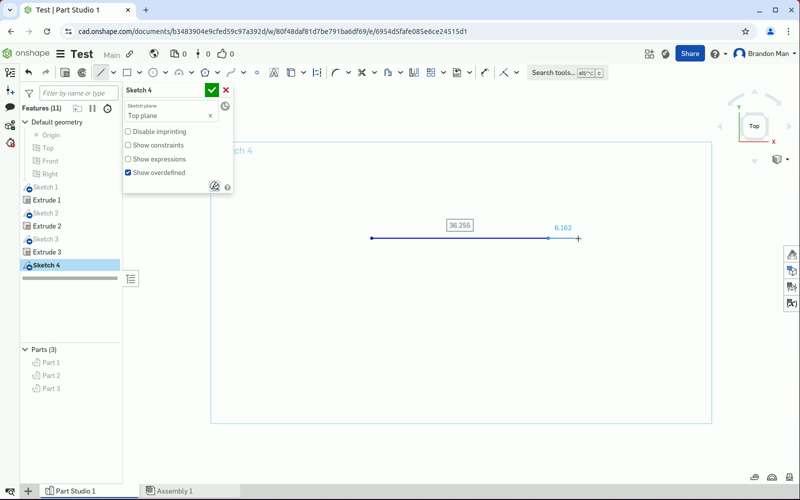
mouse_move(548, 179)
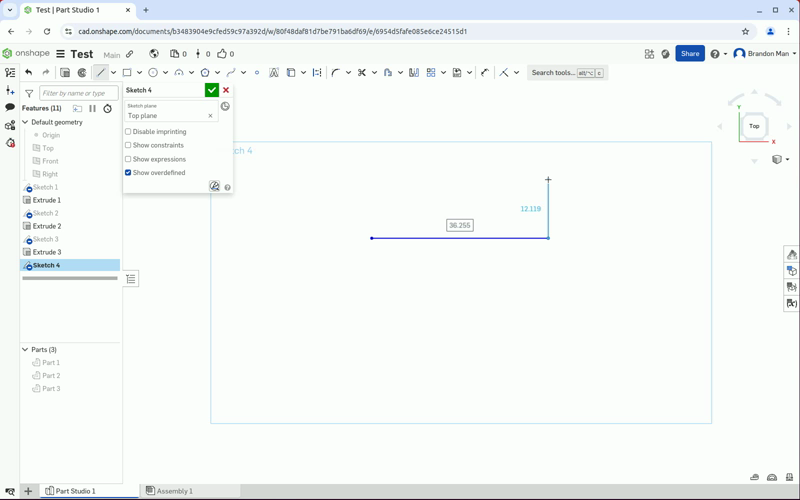
click(548, 179)
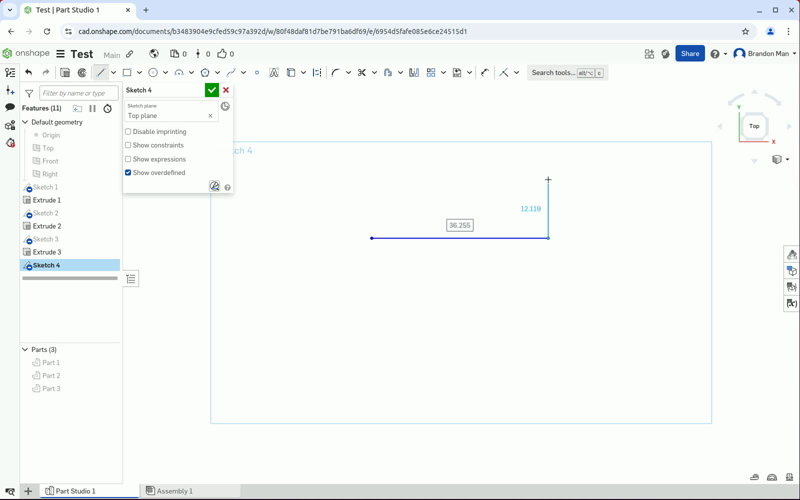
key_up(shift)
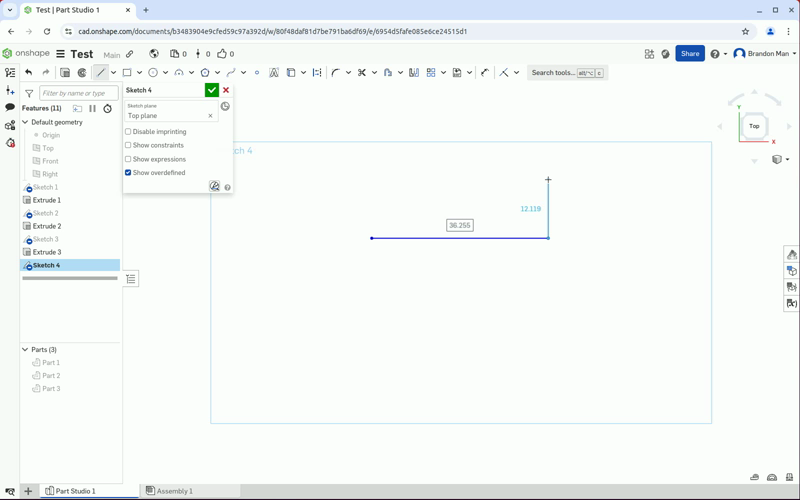
key_down(shift)
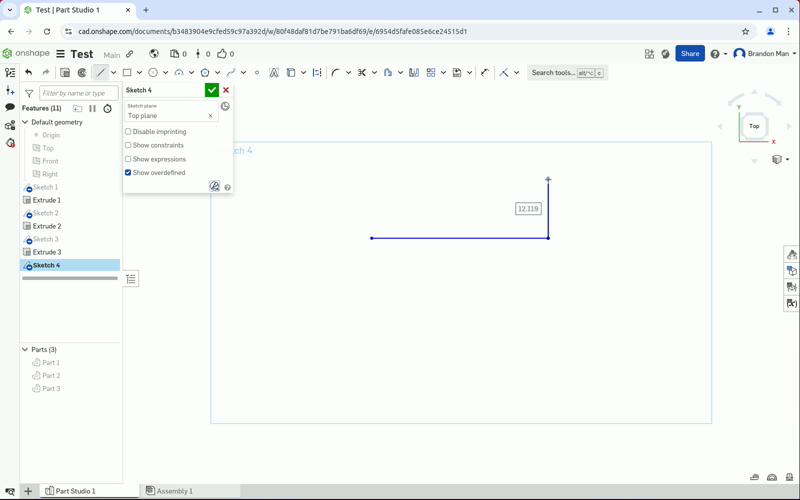
mouse_move(371, 179)
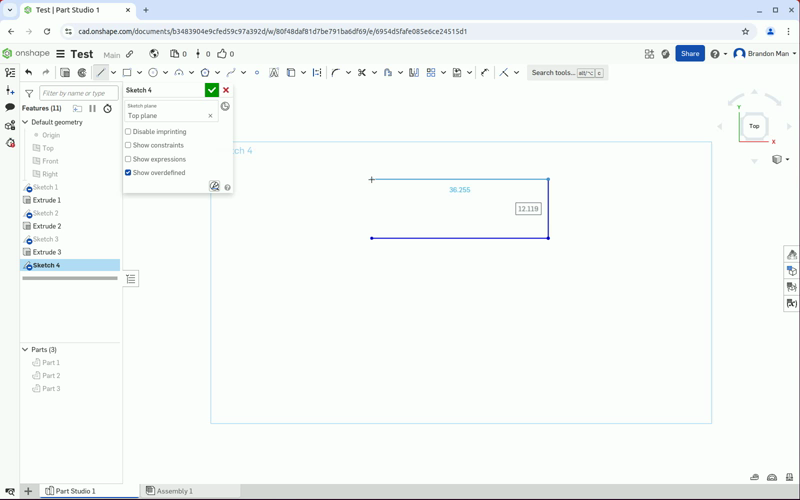
click(371, 179)
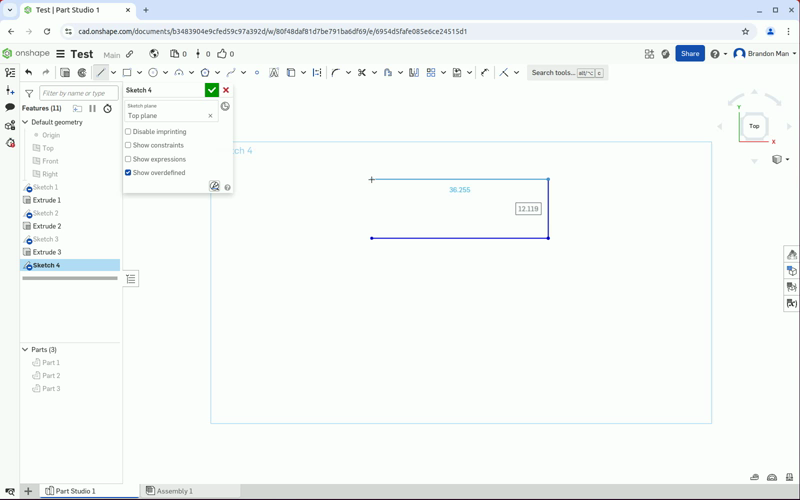
key_up(shift)
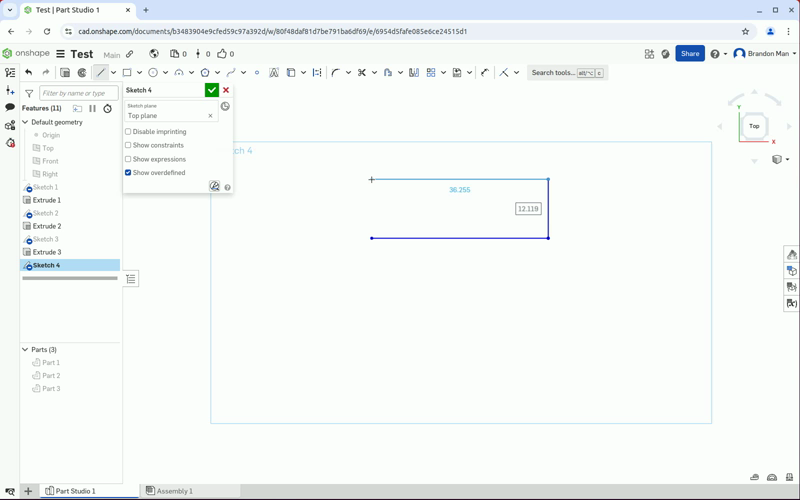
mouse_move(401, 179)
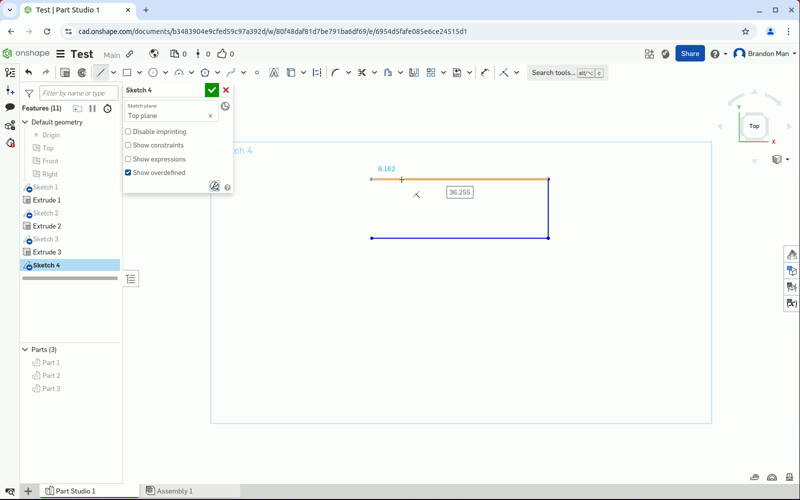
key_down(shift)
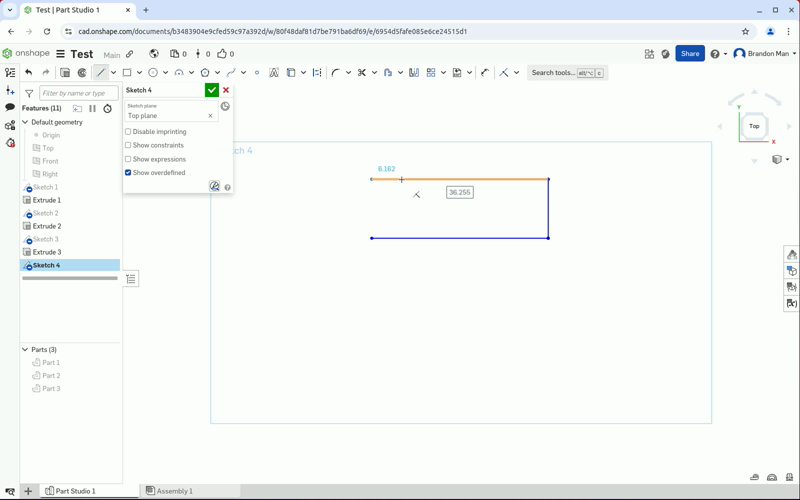
mouse_move(371, 238)
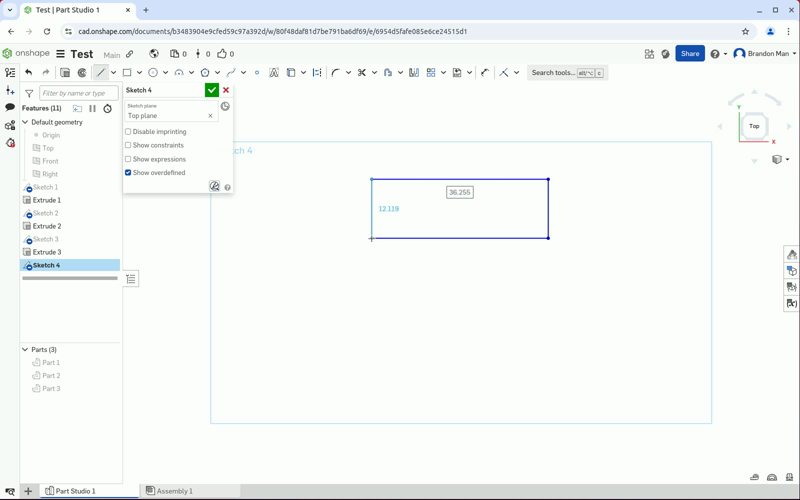
key_up(shift)
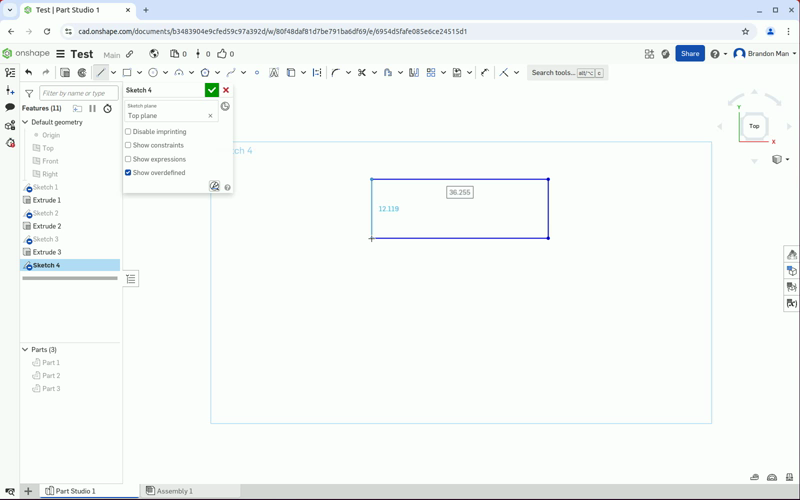
click(371, 238)
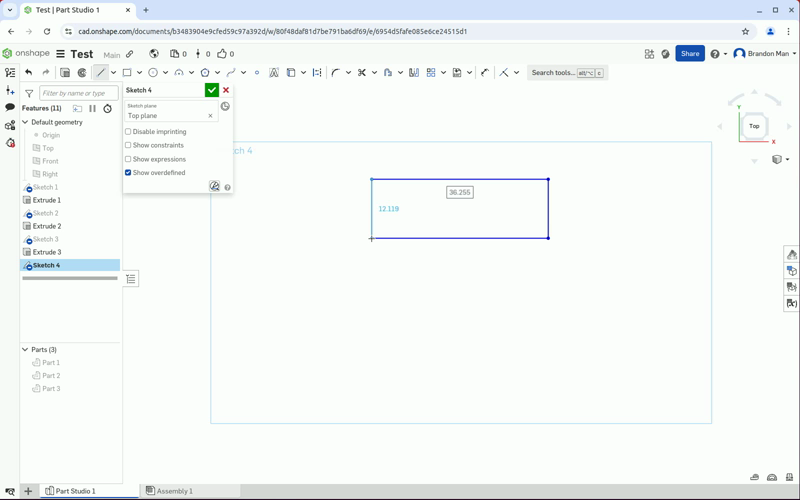
key(esc)
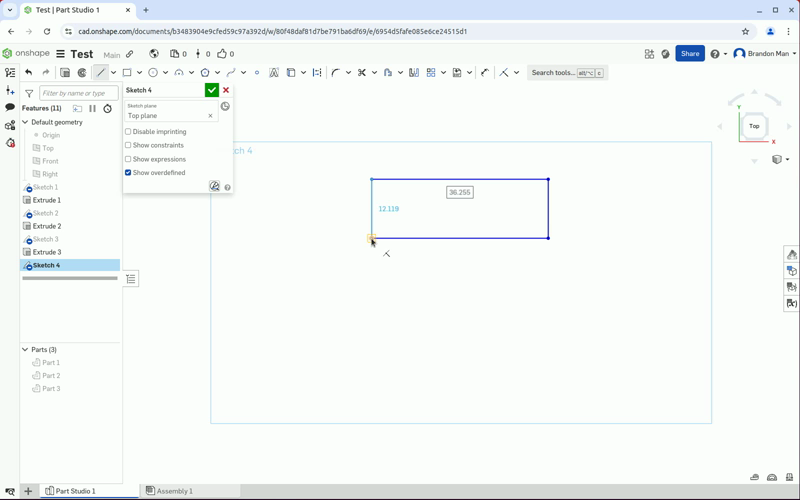
mouse_move(479, 224)
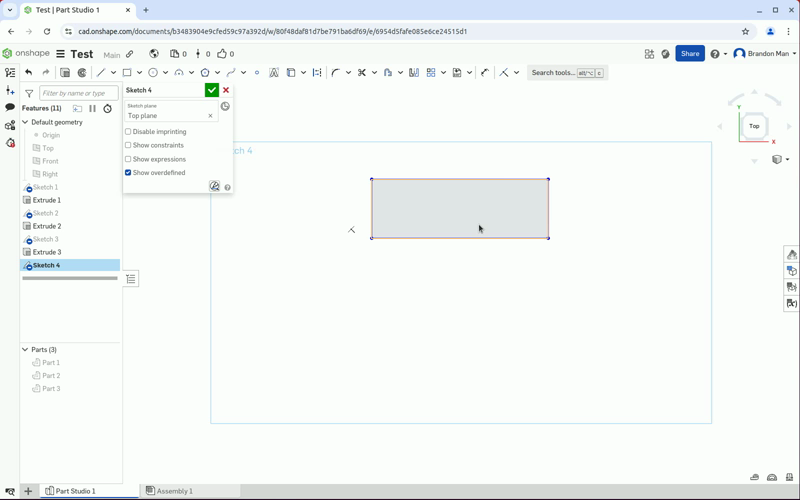
click(479, 224)
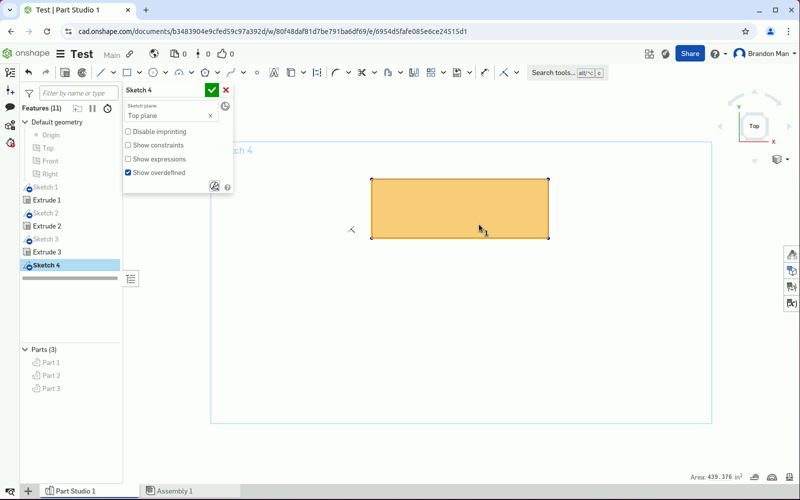
mouse_move(73, 352)
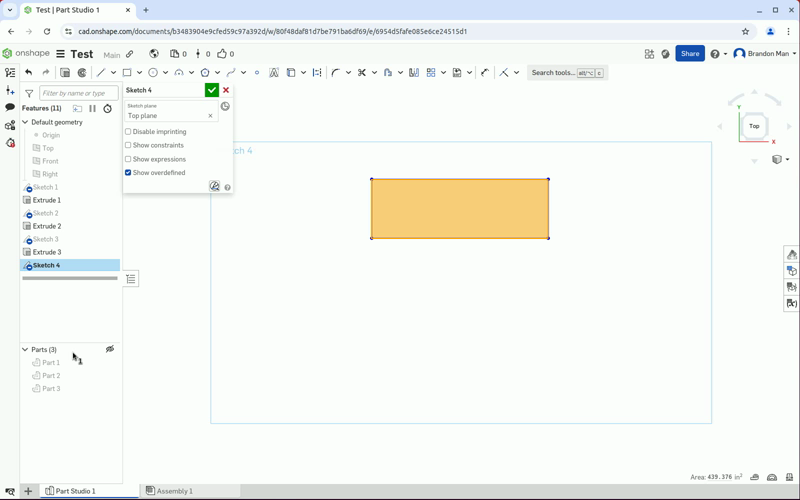
key(shift+y)
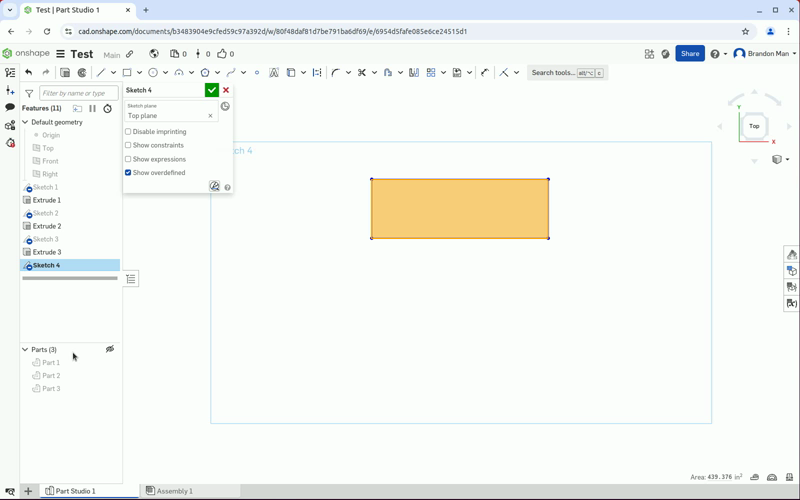
key(shift+e)
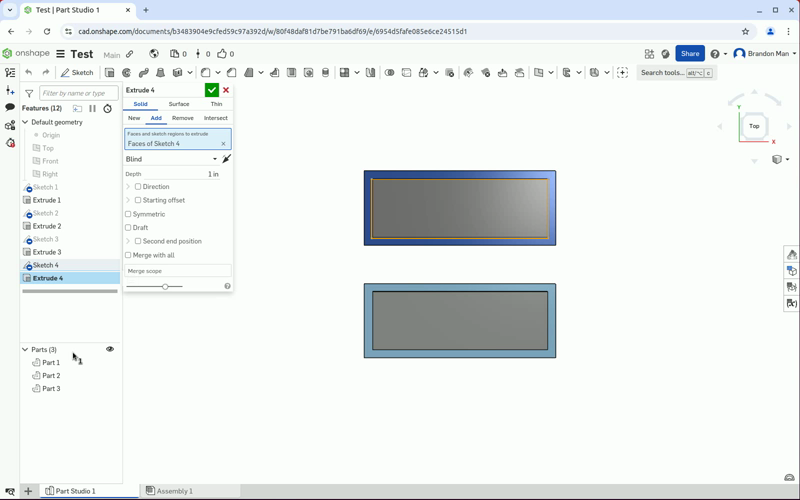
mouse_move(143, 106)
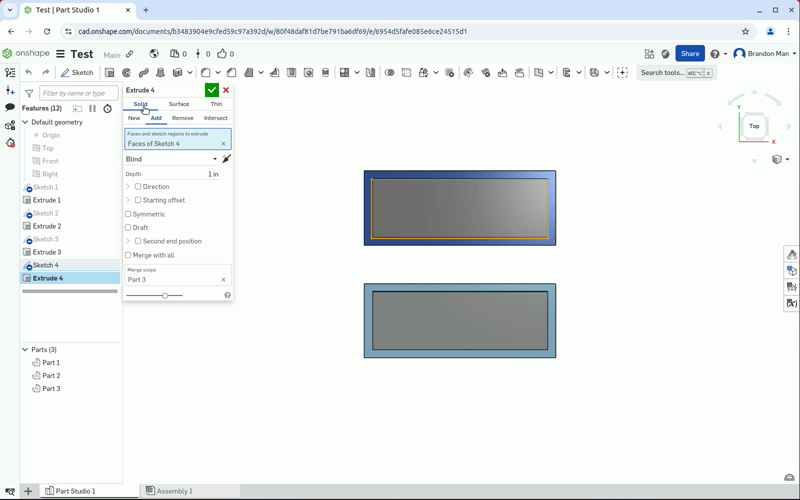
click(143, 106)
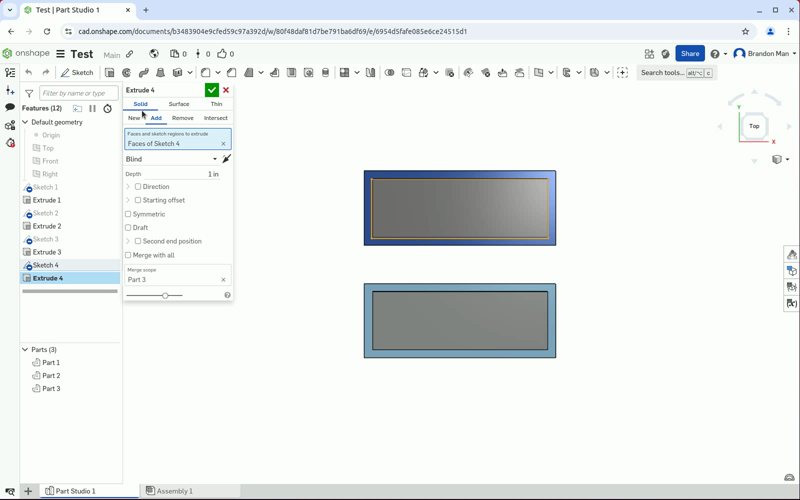
mouse_move(137, 120)
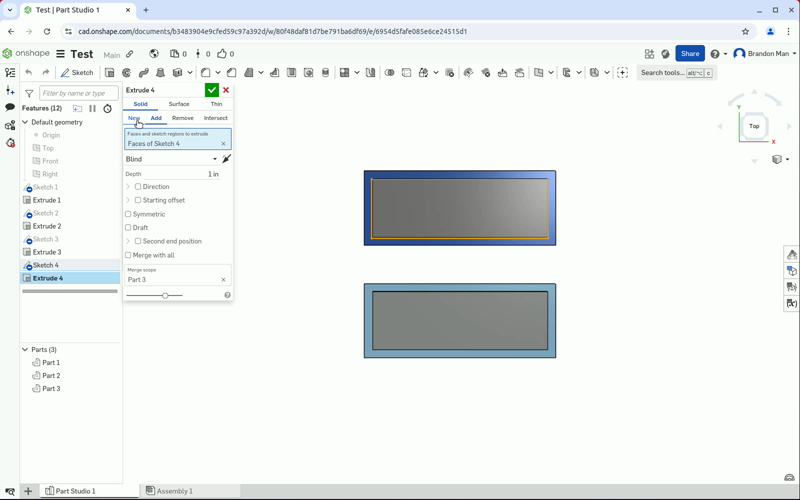
click(137, 120)
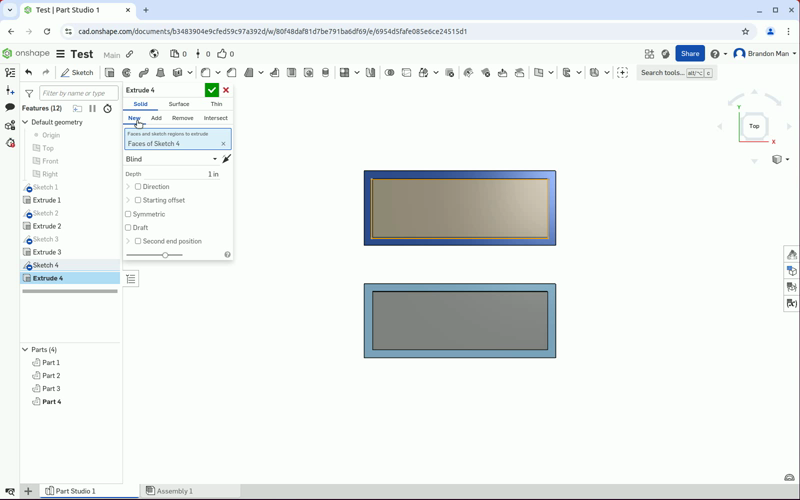
key(tab, 4)
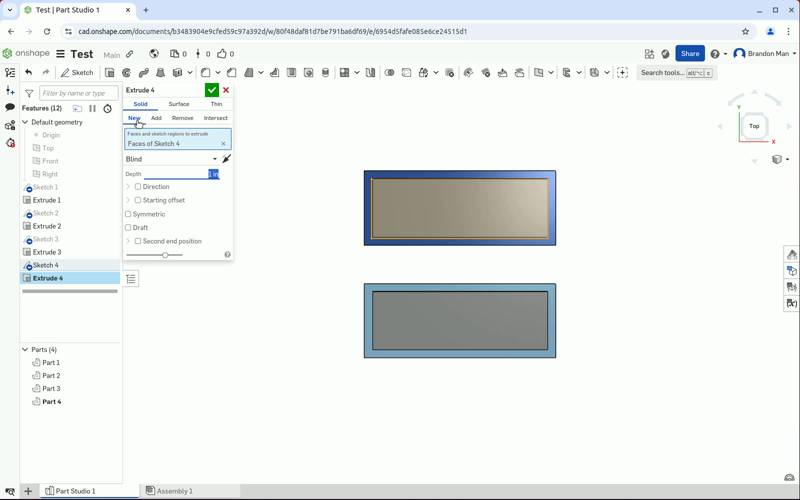
text(3.129)
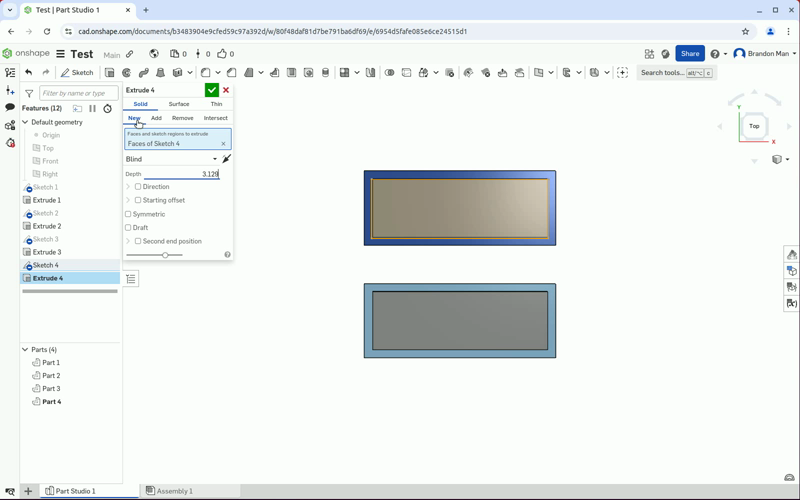
key(enter)
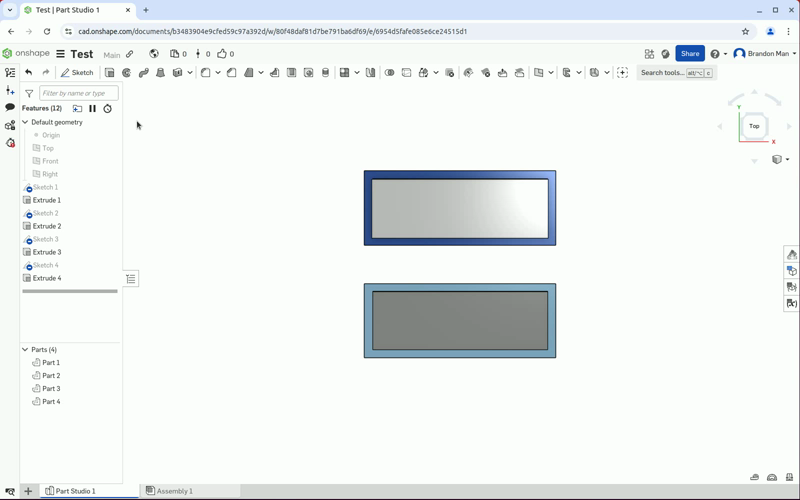
key(shift+h)
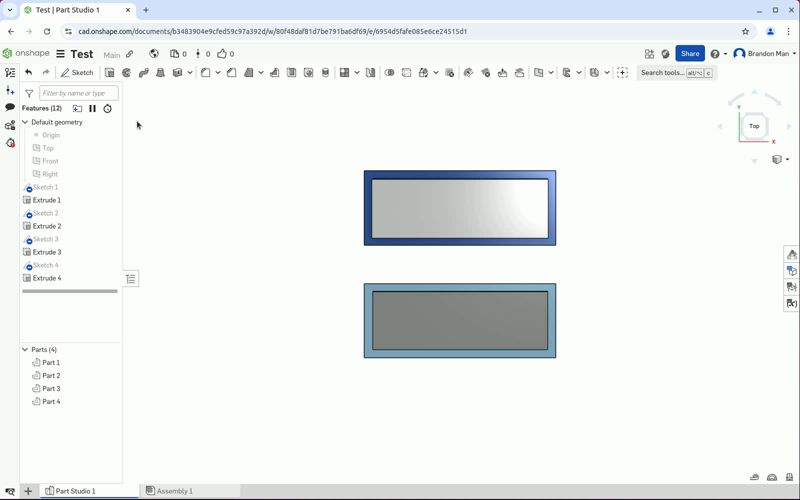
key(shift+h)
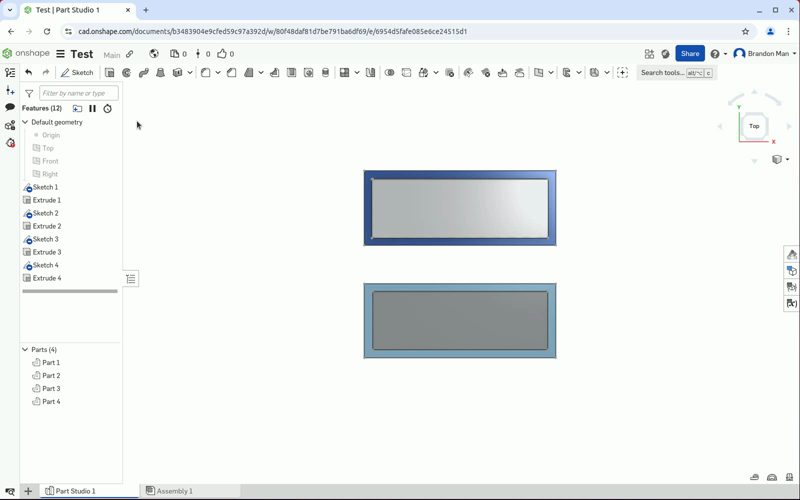
key(shift+7)
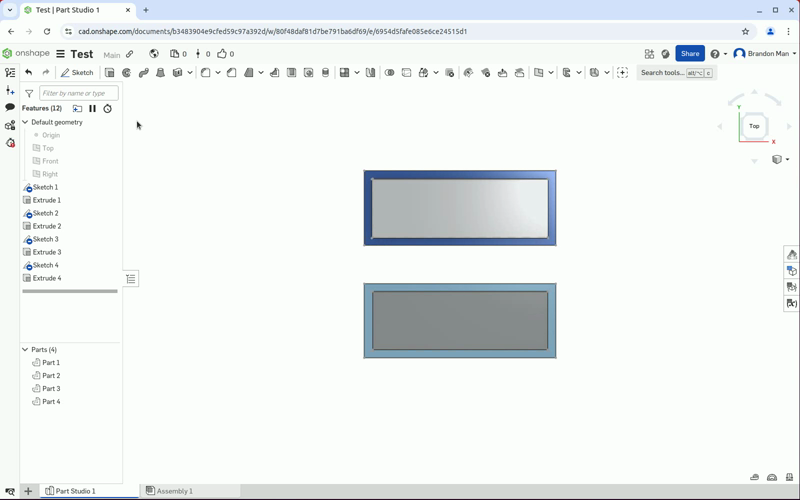
key(up, 3)
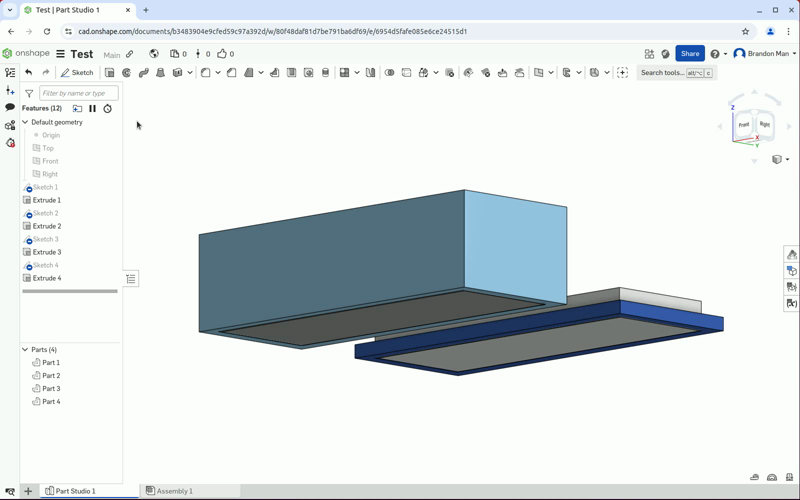
key(left, 3)
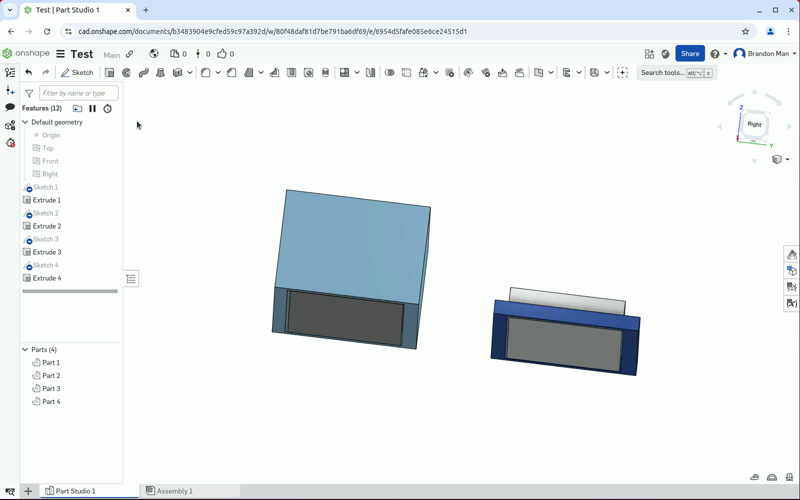
key(right, 3)
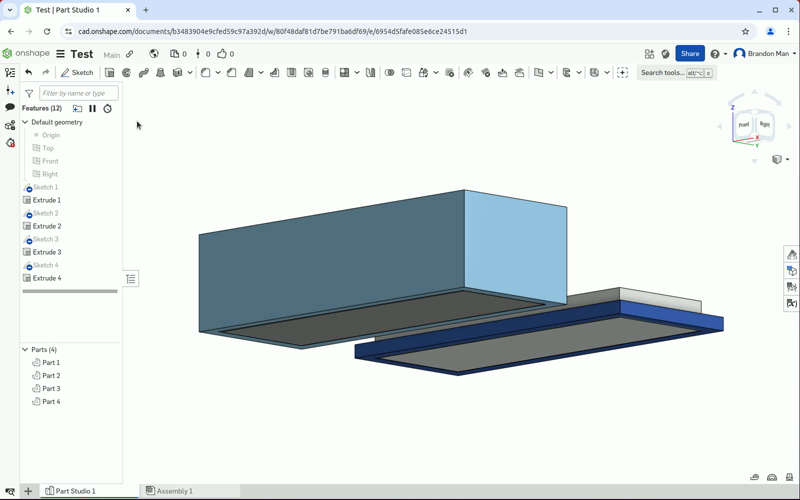
key(down, 3)
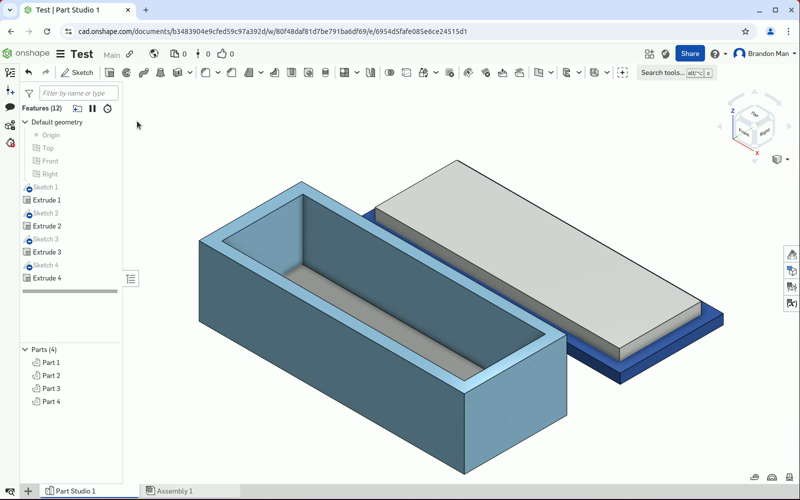
mouse_move(73, 189)
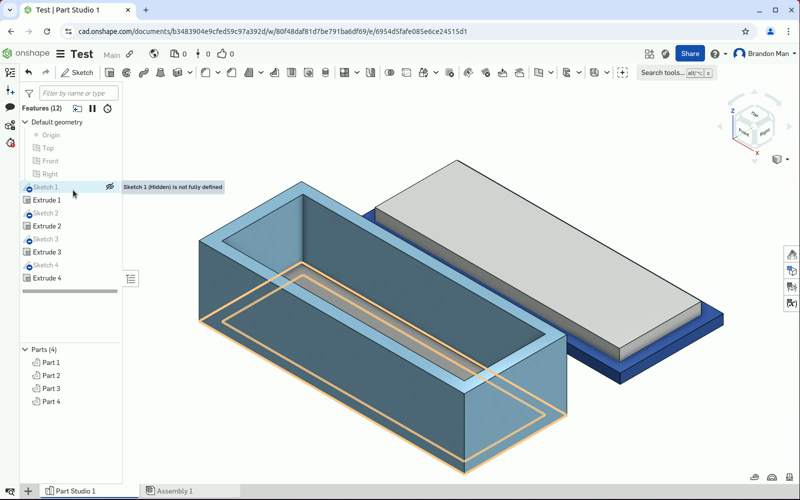
click(73, 189)